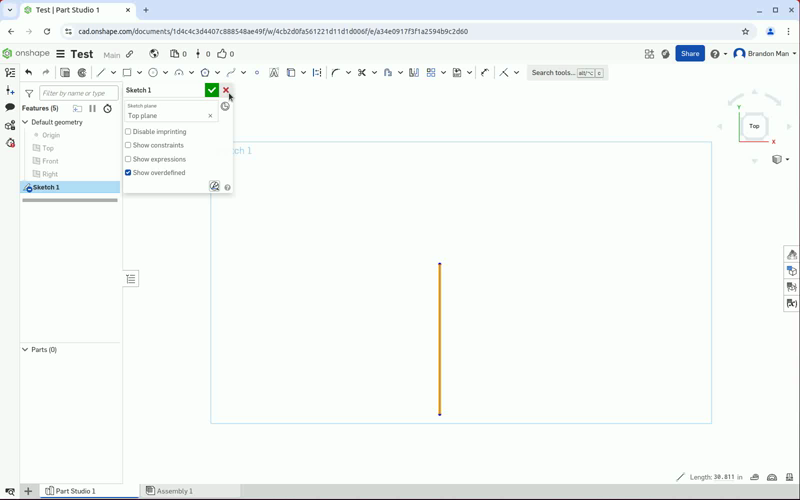
key(shift+h)
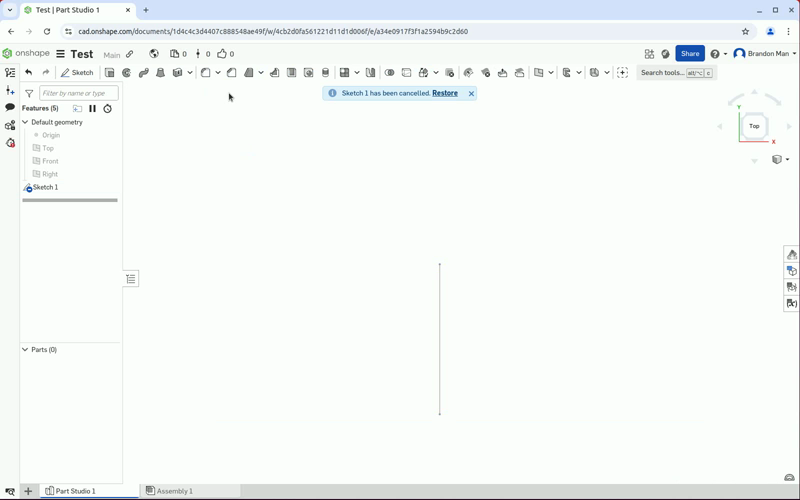
key(shift+s)
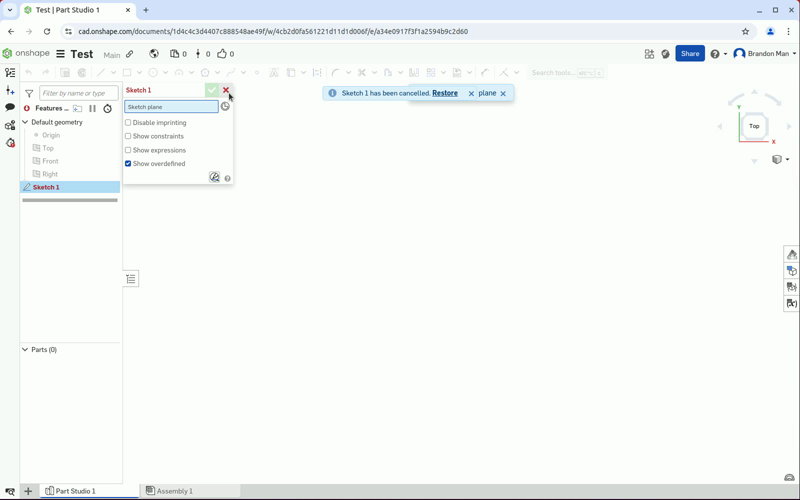
mouse_move(73, 150)
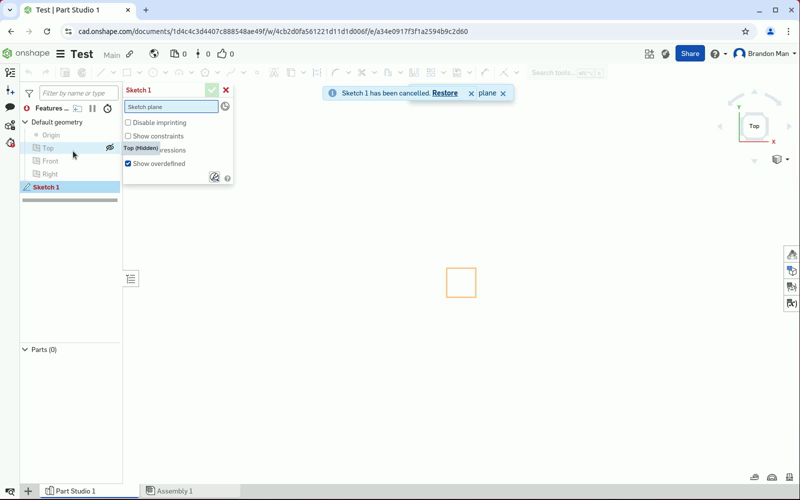
click(73, 150)
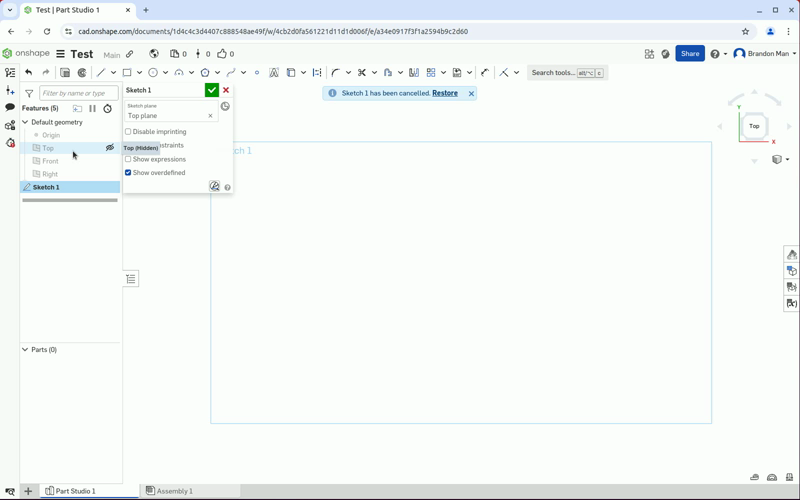
mouse_move(73, 352)
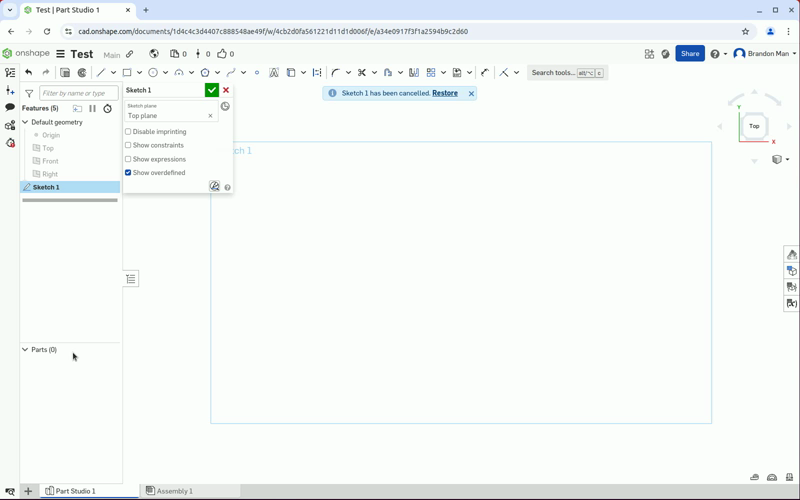
key(y)
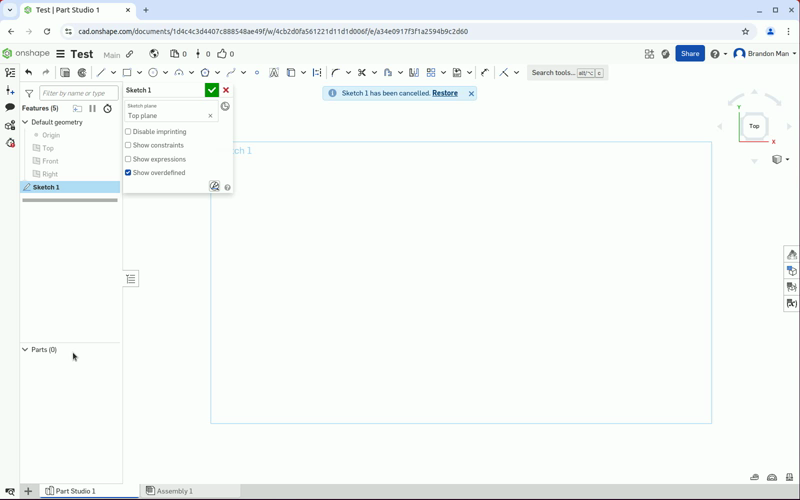
key(l)
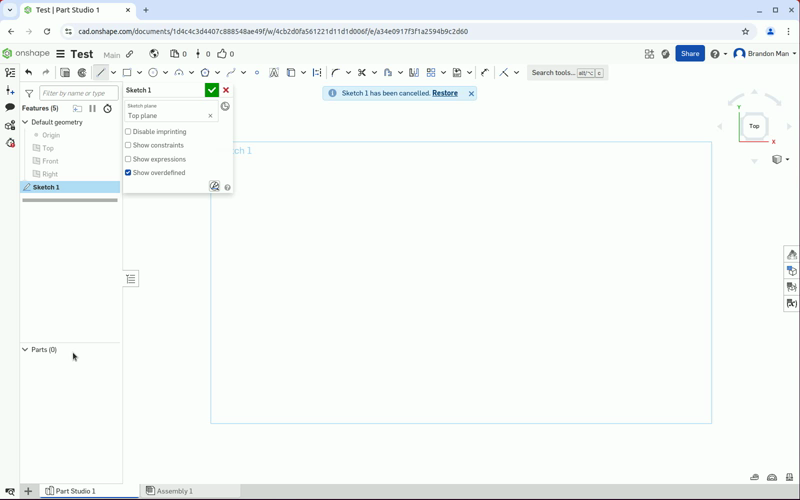
key_down(shift)
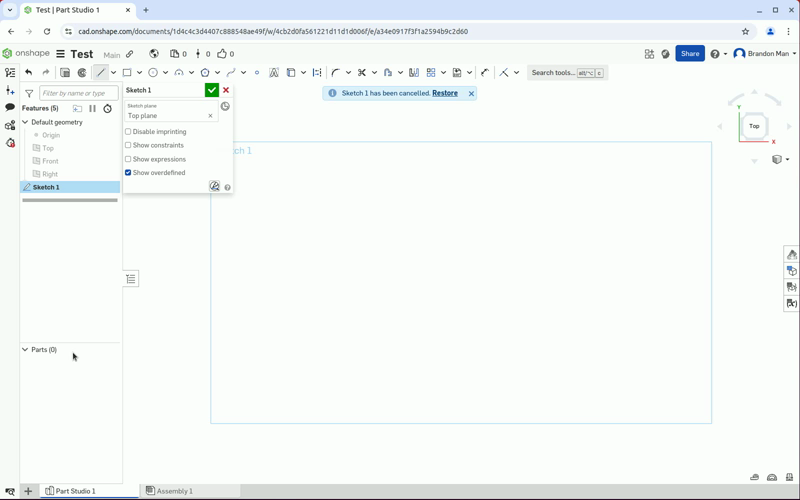
mouse_move(407, 395)
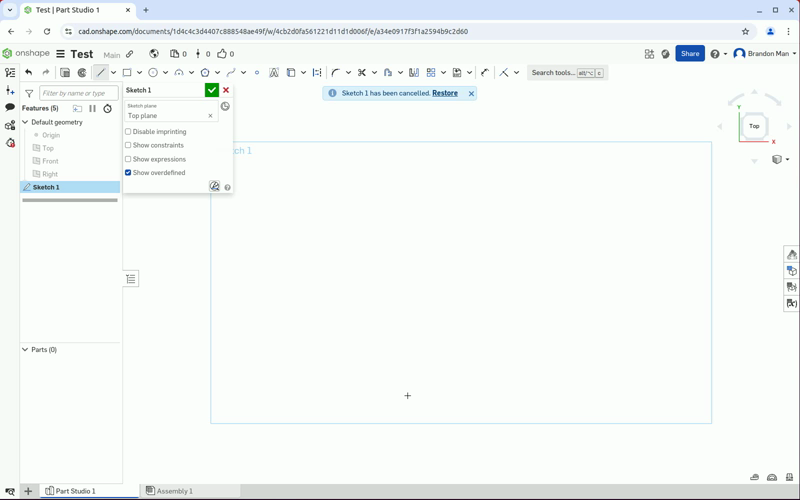
click(407, 395)
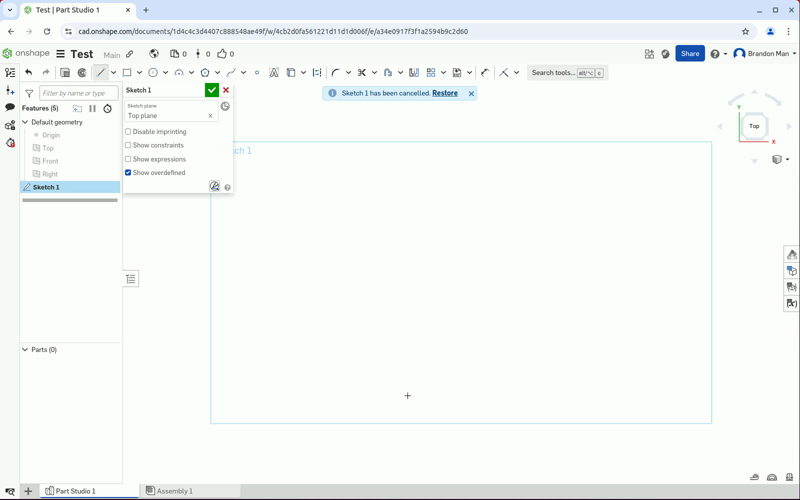
key_up(shift)
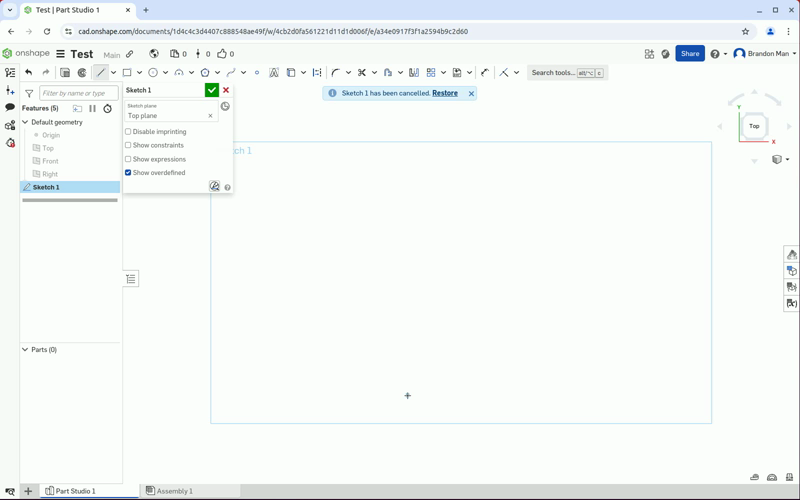
key_down(shift)
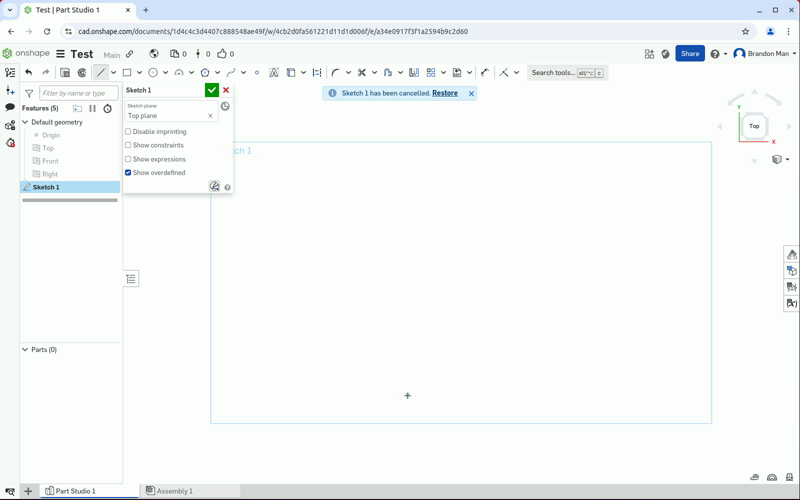
mouse_move(511, 395)
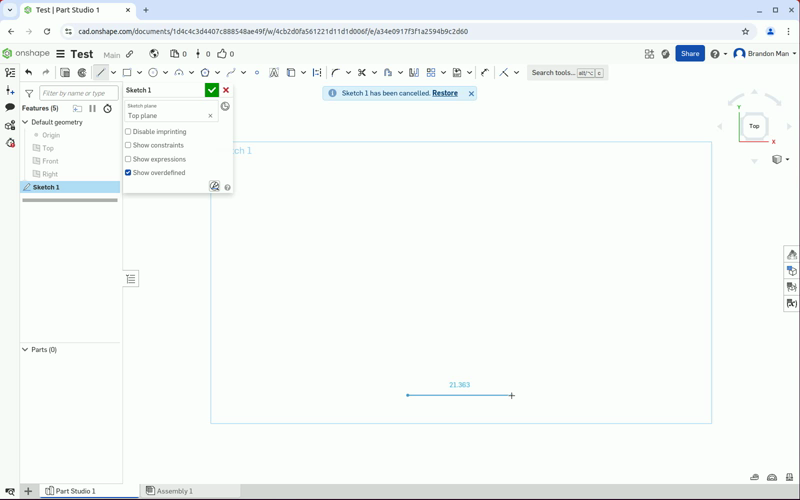
click(511, 395)
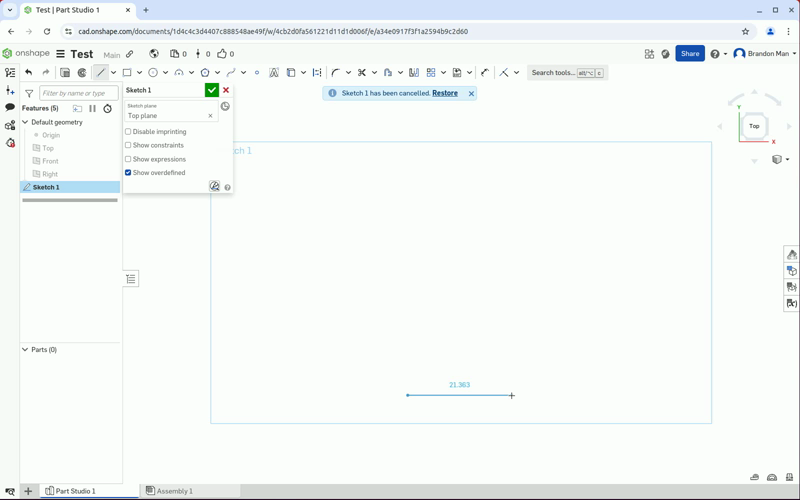
key_up(shift)
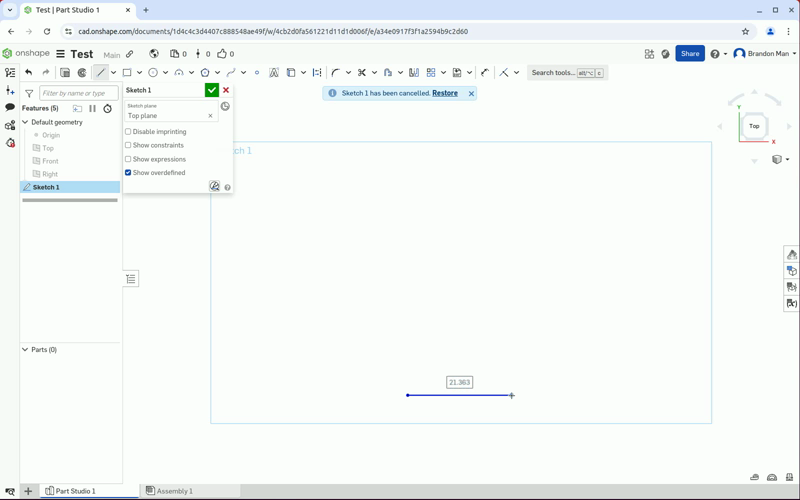
key_down(shift)
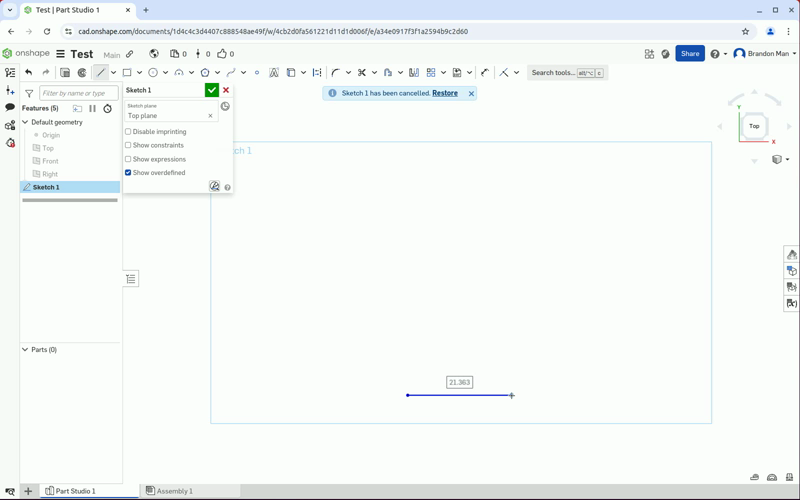
mouse_move(511, 171)
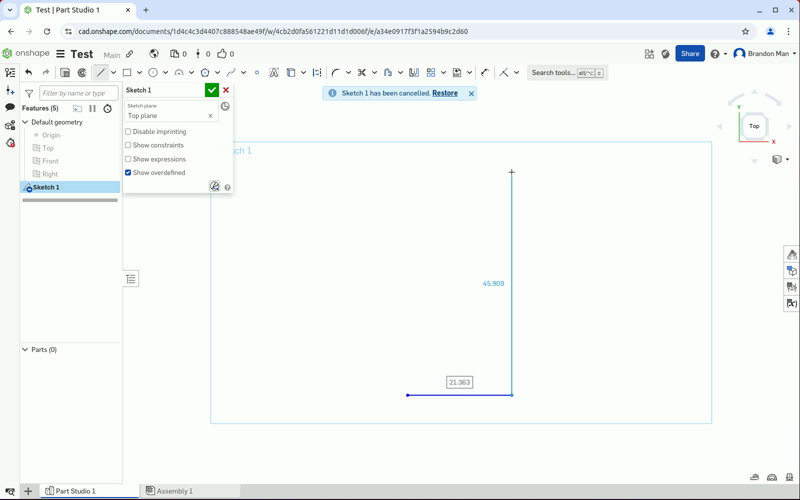
click(511, 171)
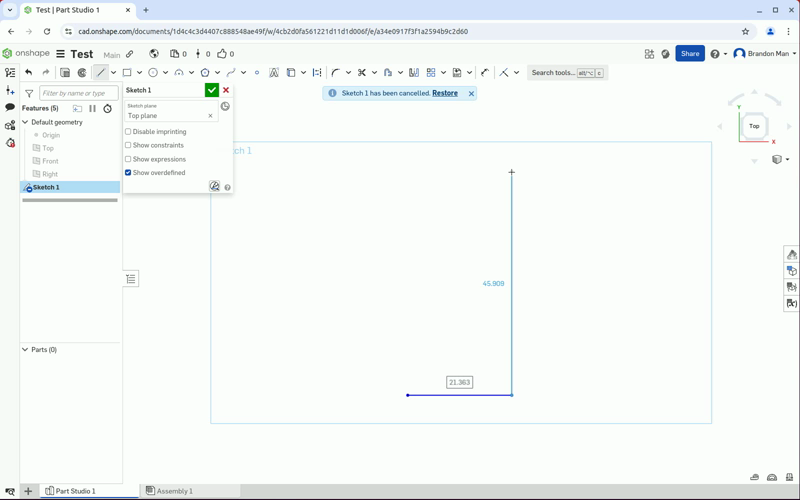
key_up(shift)
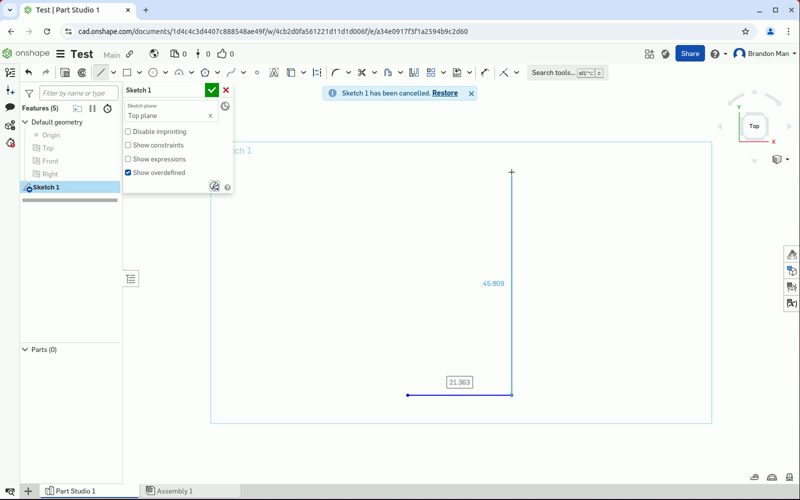
key_down(shift)
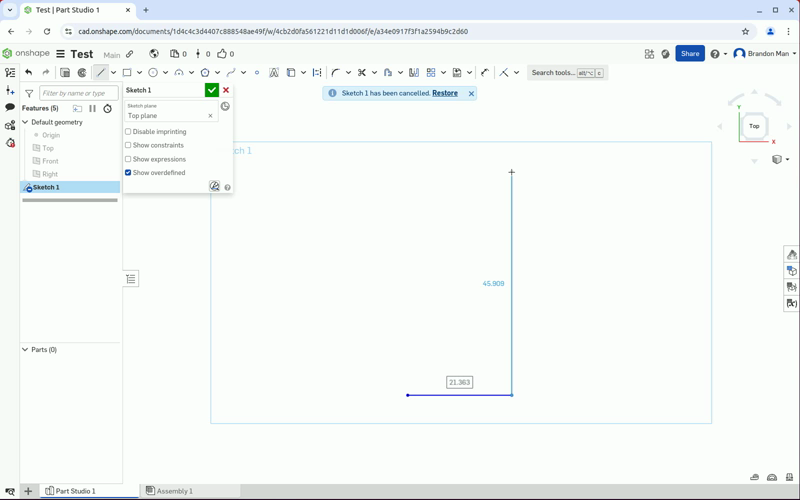
mouse_move(407, 171)
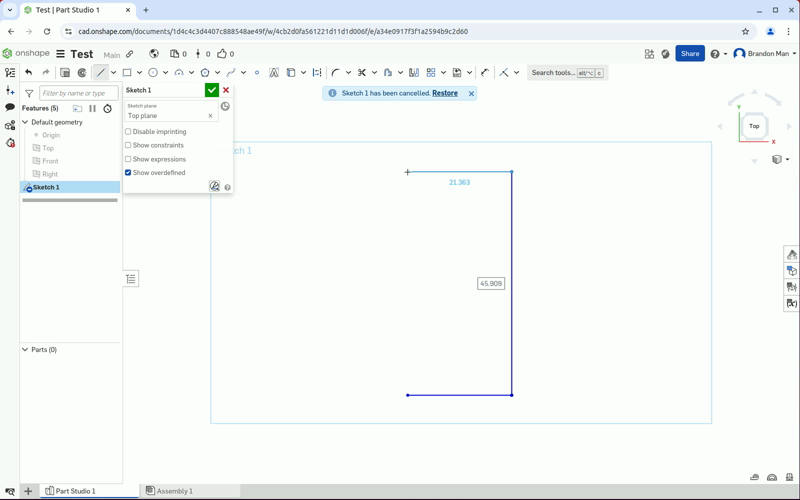
click(407, 171)
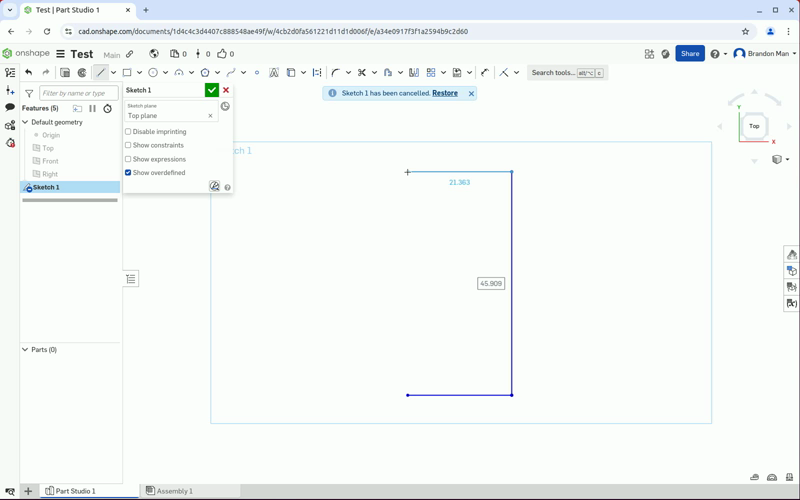
key_up(shift)
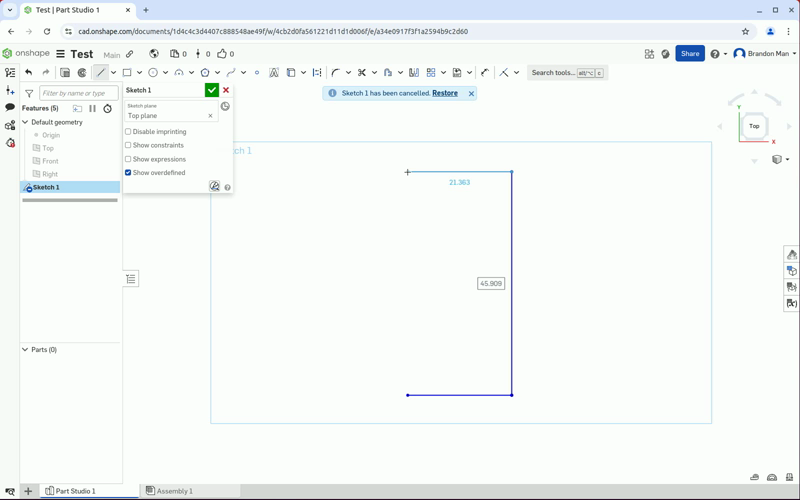
key_down(shift)
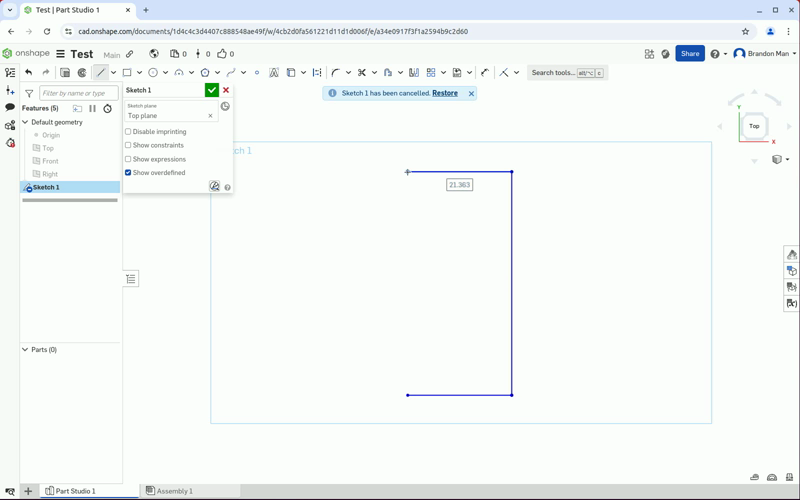
mouse_move(407, 395)
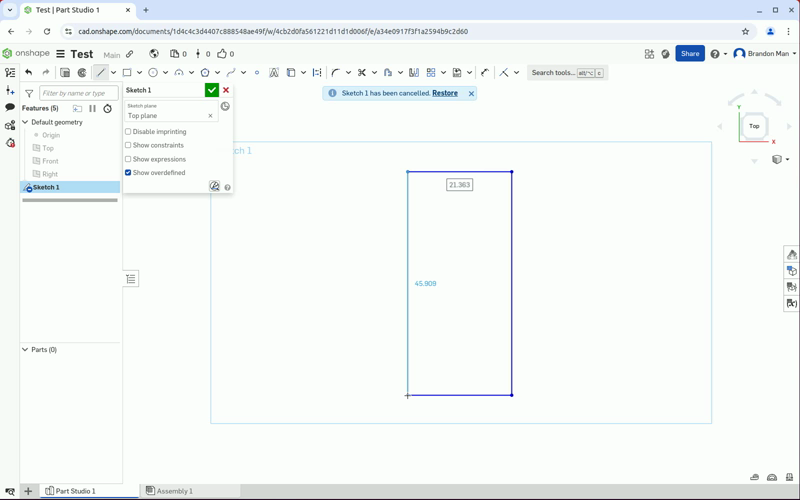
key_up(shift)
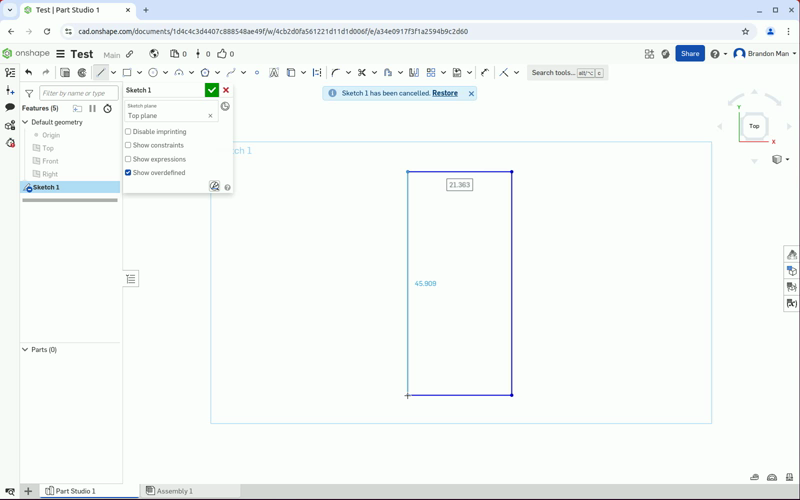
click(407, 395)
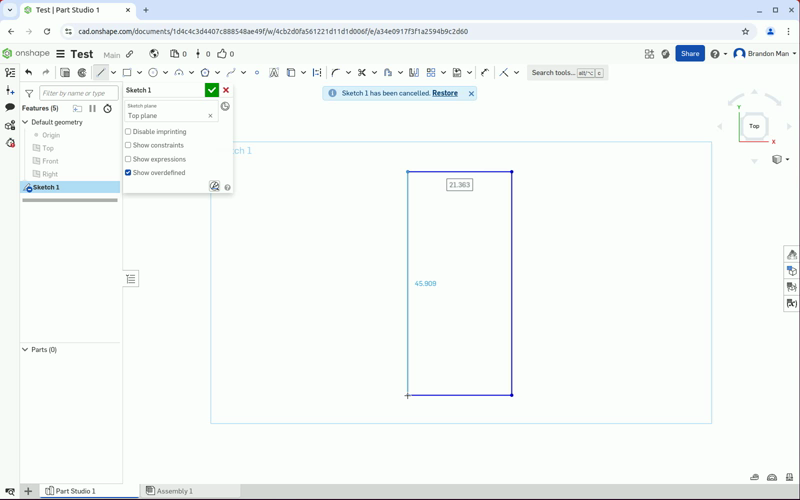
key(esc)
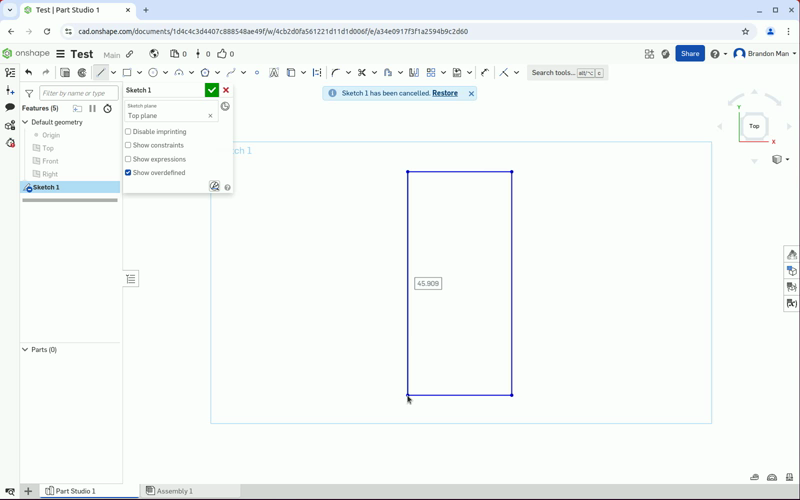
mouse_move(445, 350)
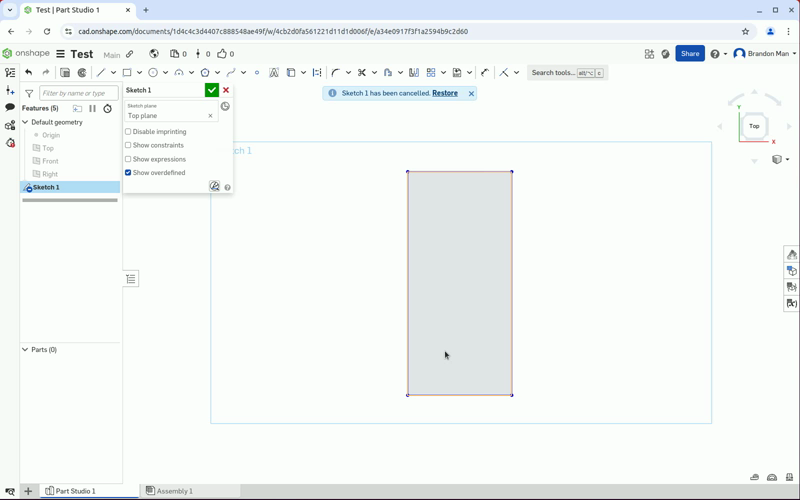
click(445, 350)
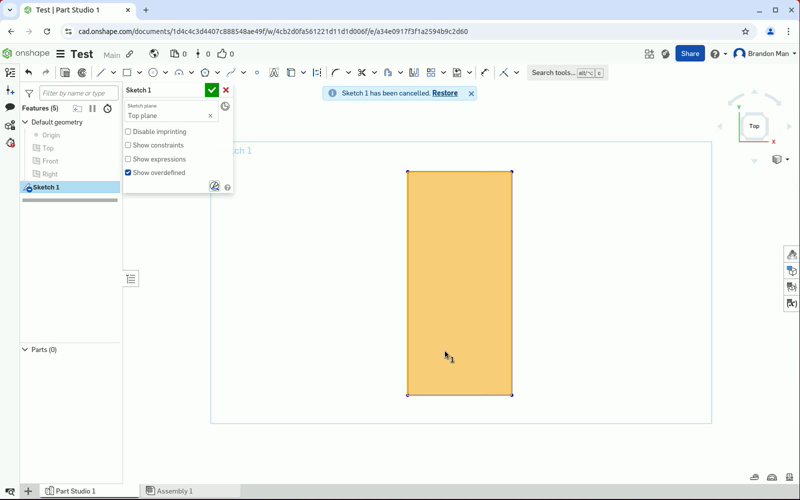
mouse_move(73, 352)
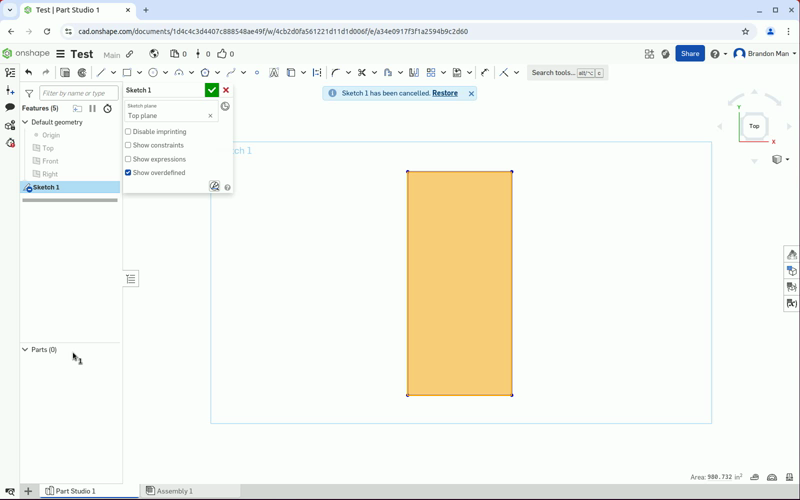
key(shift+y)
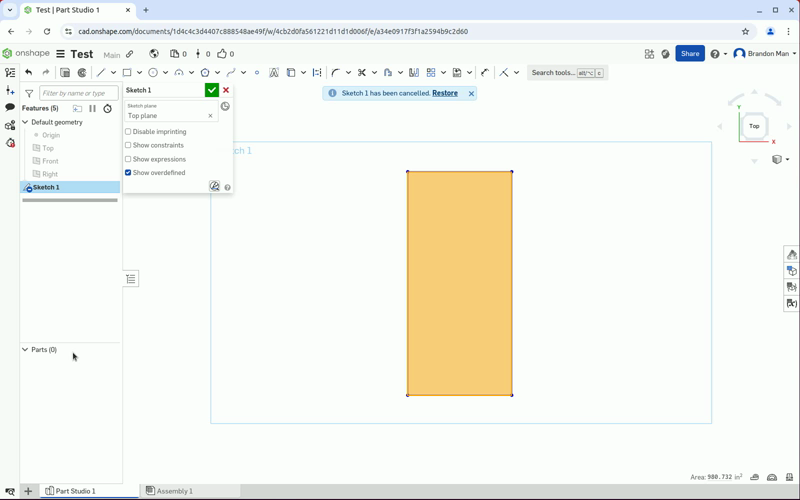
key(shift+e)
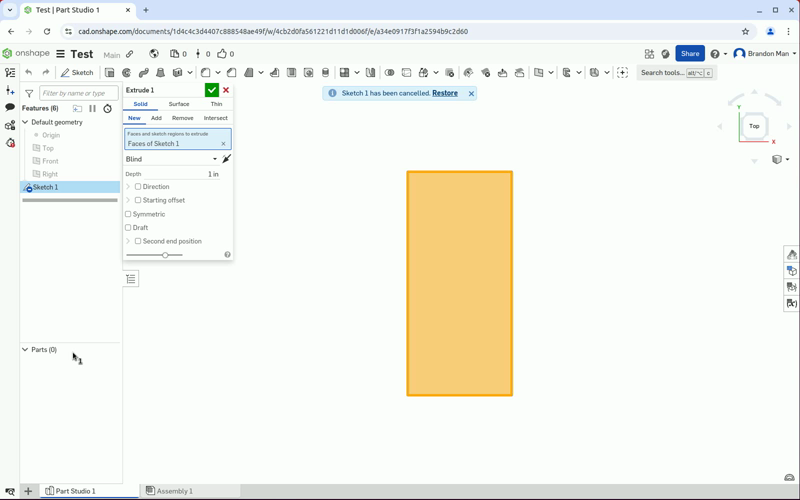
mouse_move(143, 106)
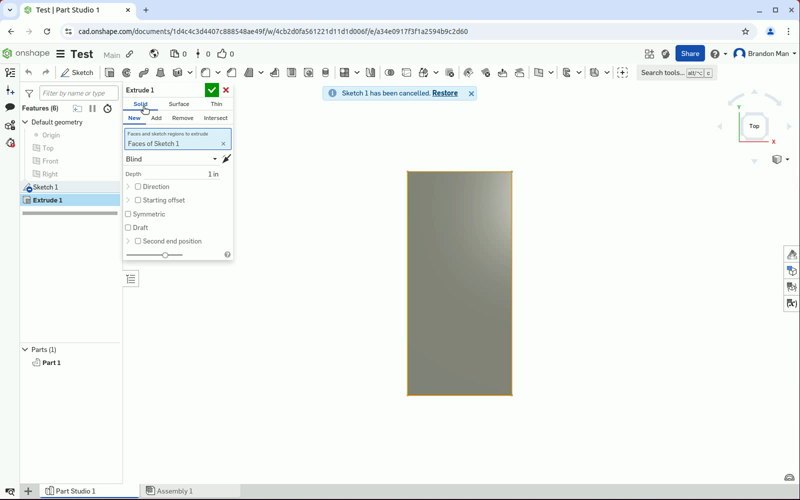
click(143, 106)
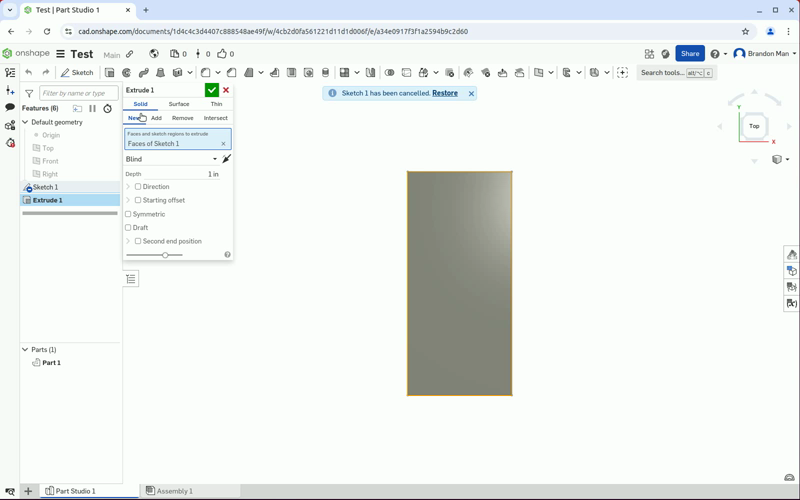
mouse_move(137, 120)
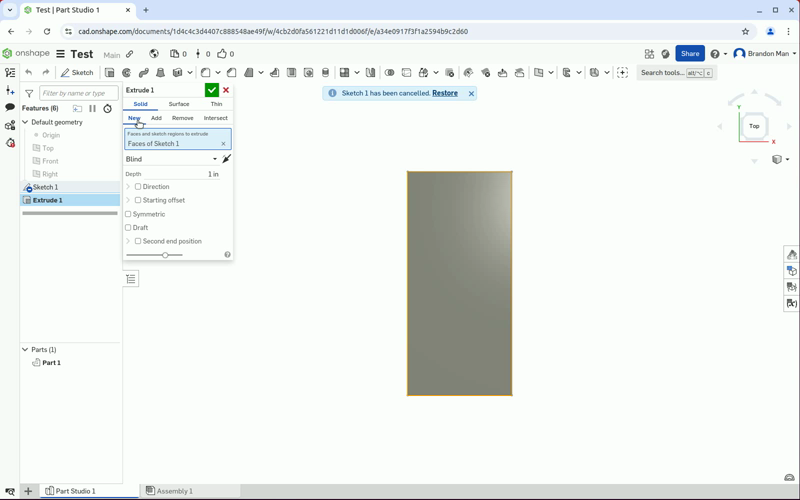
click(137, 120)
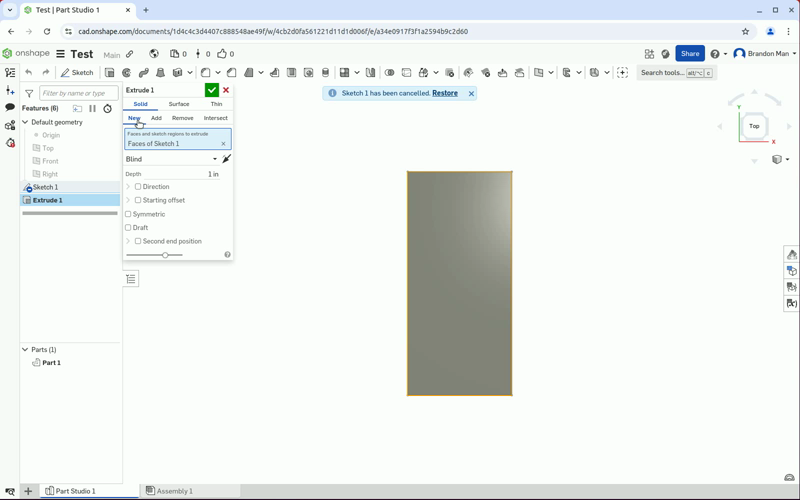
key(tab, 4)
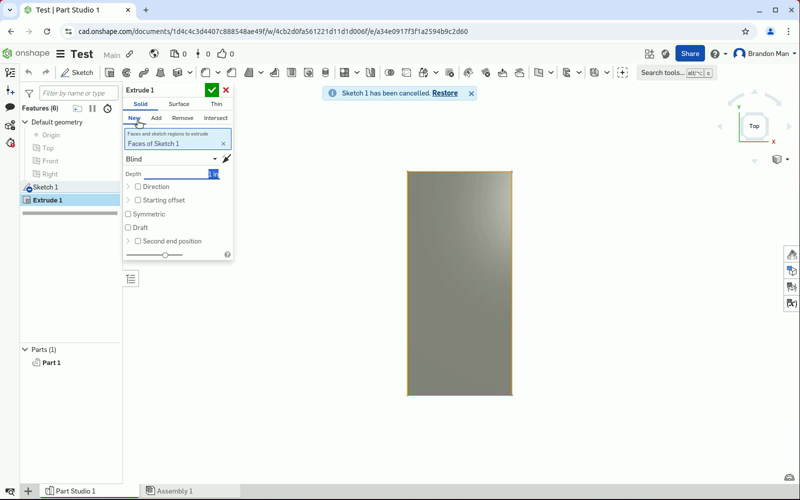
text(0.722)
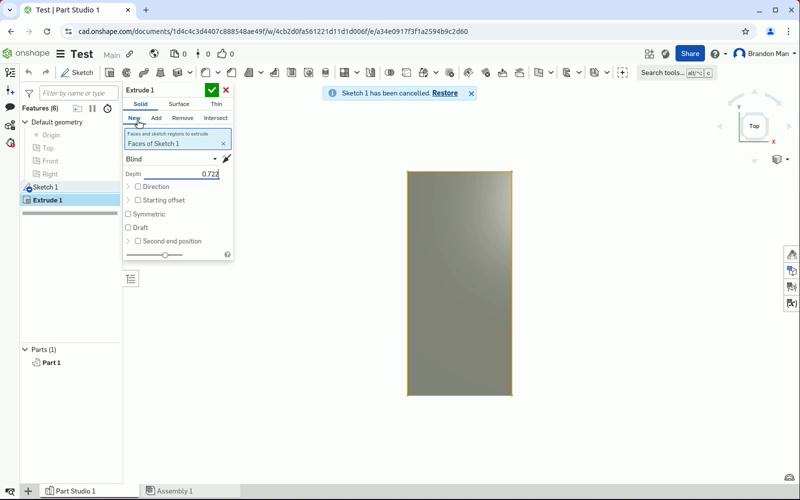
key(enter)
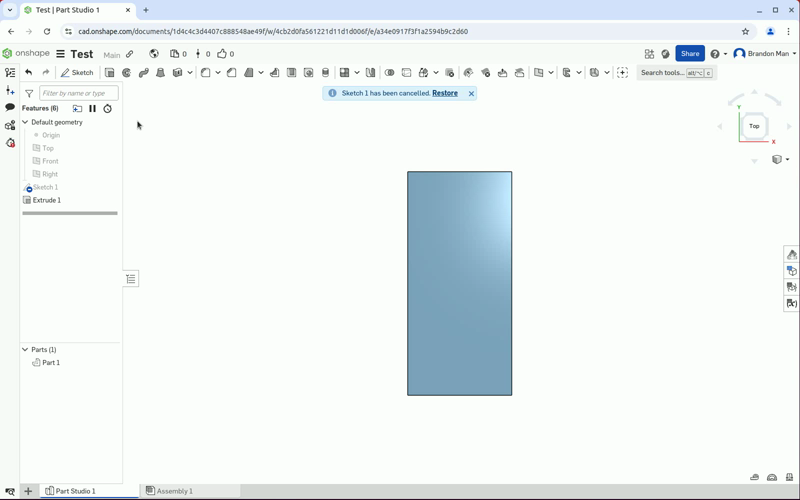
key(shift+h)
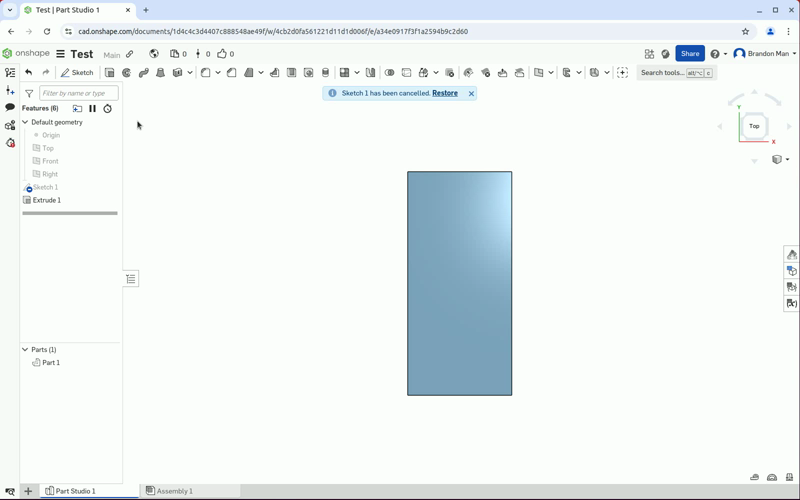
key(shift+h)
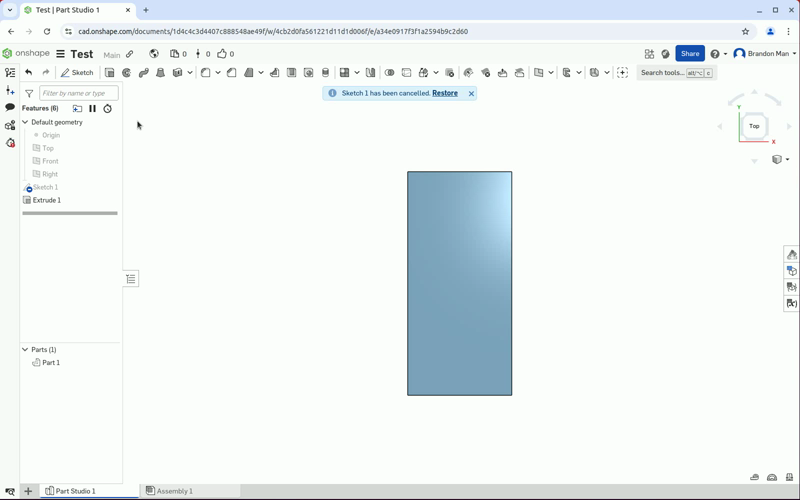
mouse_move(73, 189)
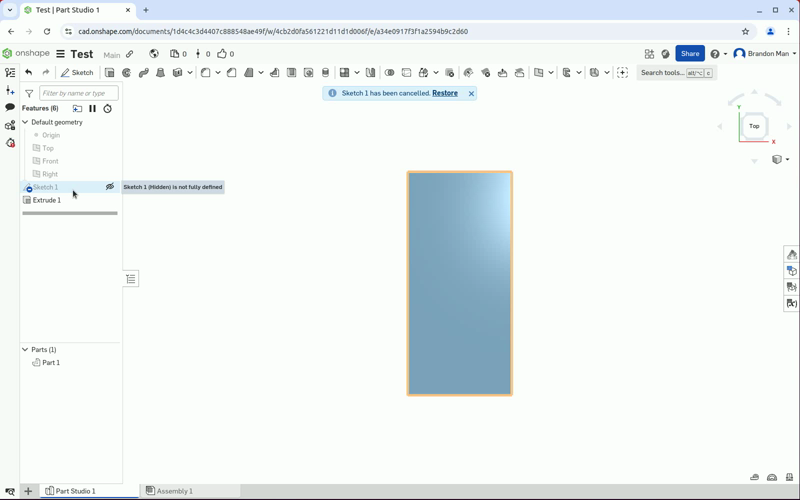
click(73, 189)
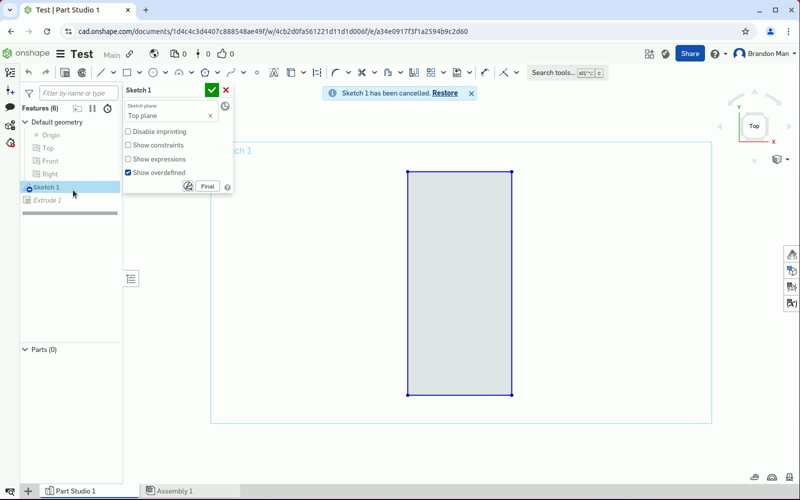
mouse_move(229, 92)
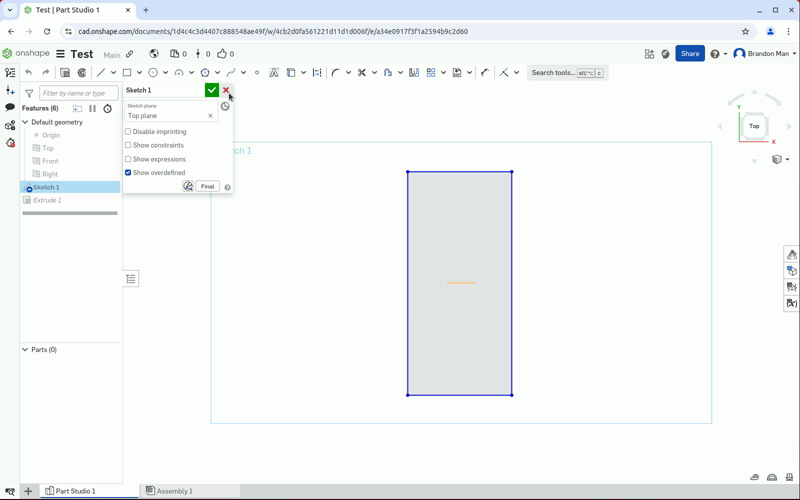
click(229, 92)
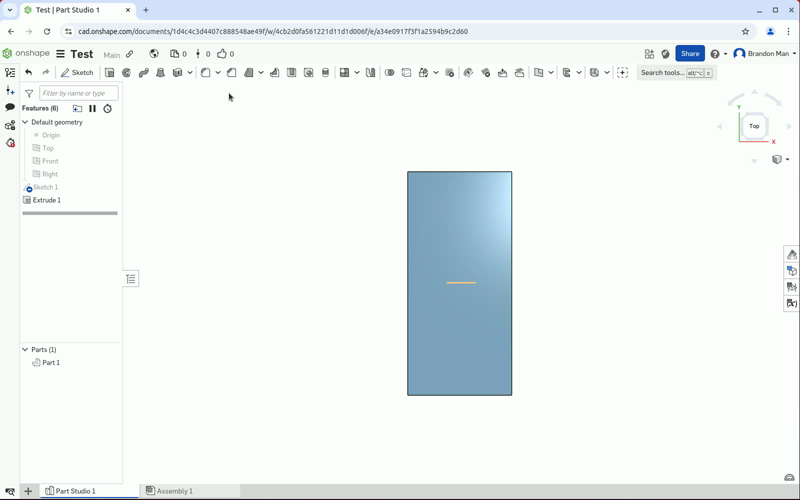
mouse_move(541, 75)
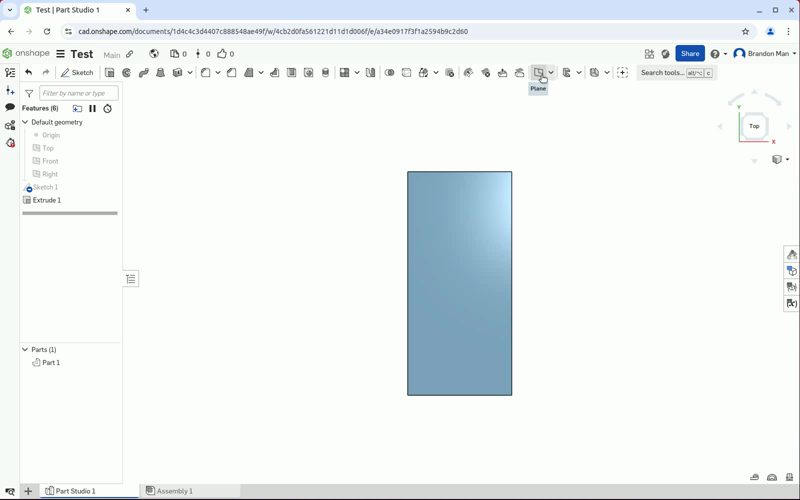
click(541, 75)
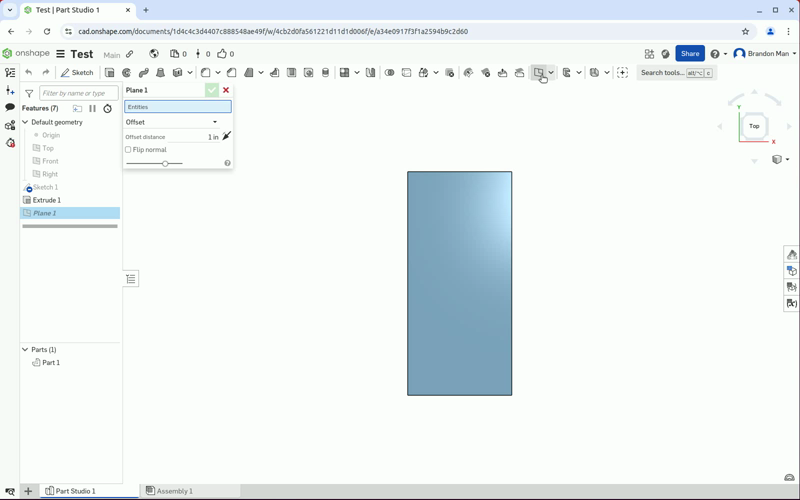
mouse_move(73, 150)
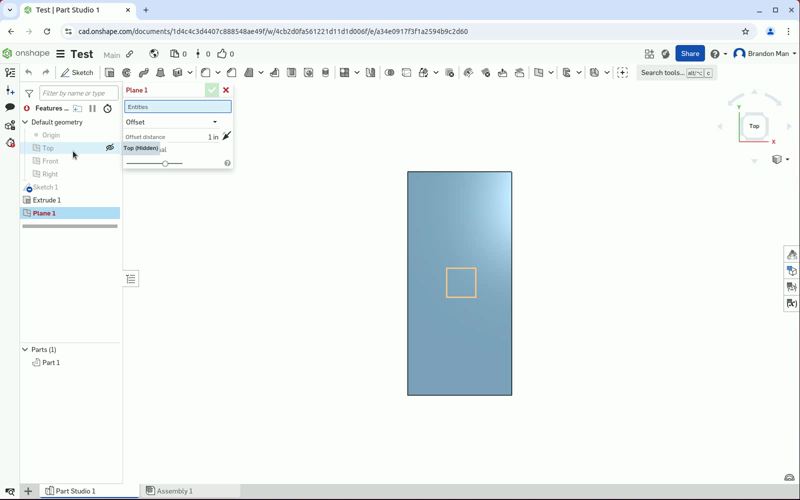
click(73, 150)
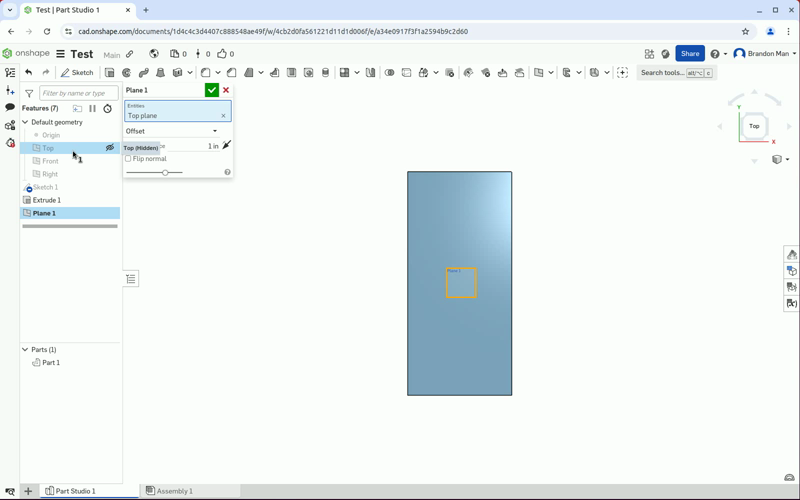
key(tab, 2)
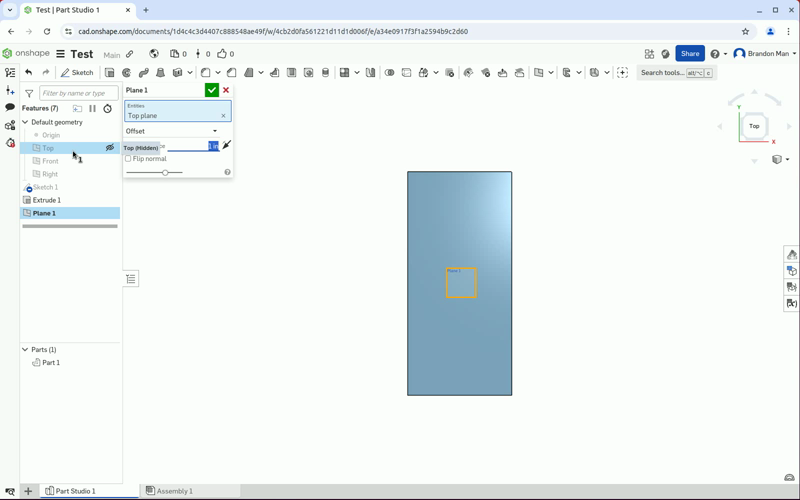
text(0.709)
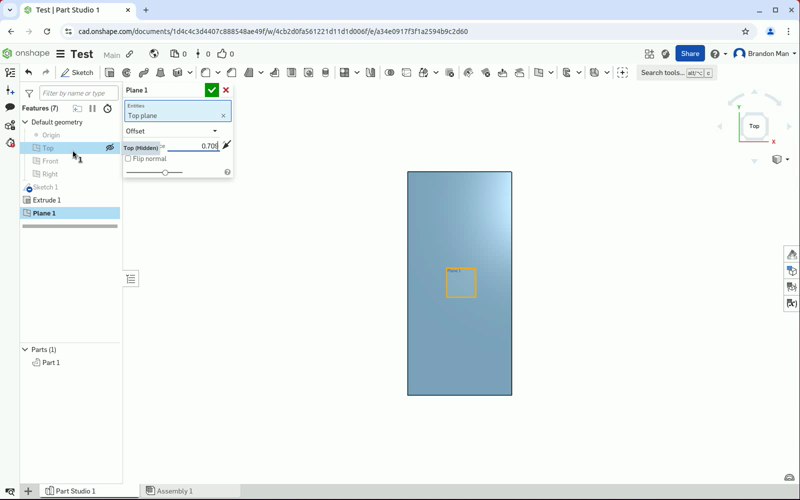
key(enter, 2)
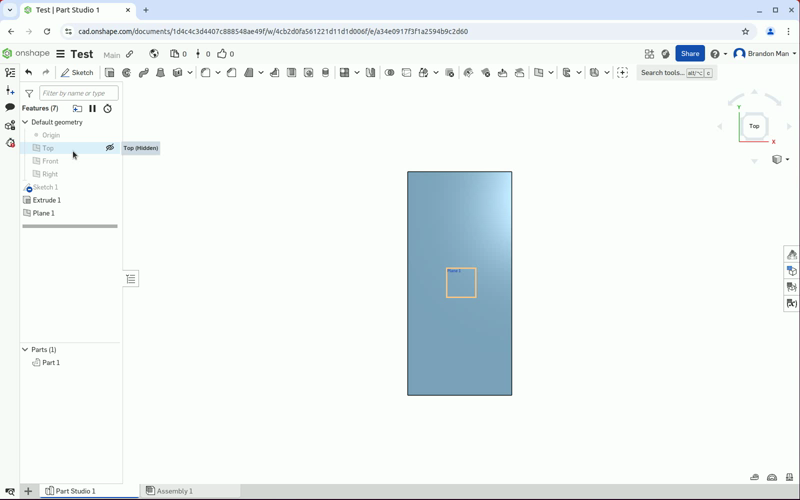
key(shift+s)
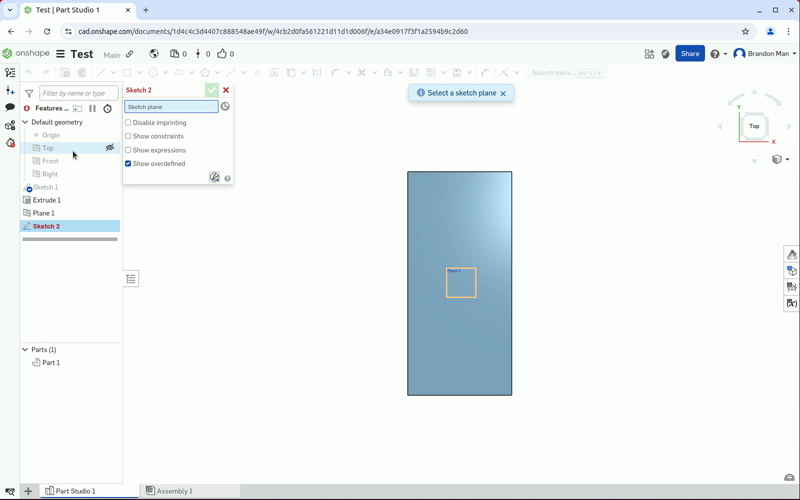
mouse_move(73, 215)
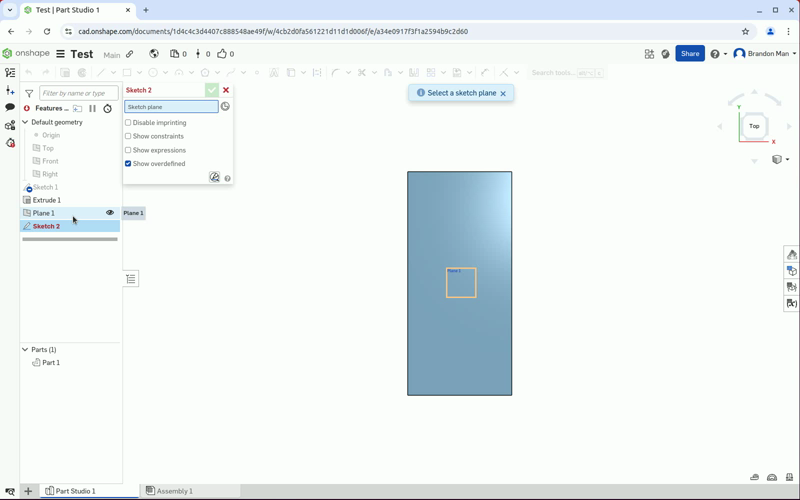
click(73, 215)
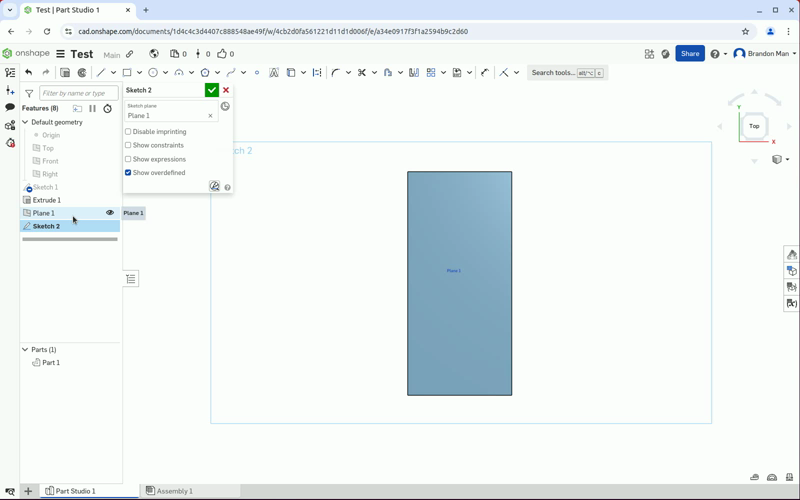
mouse_move(73, 352)
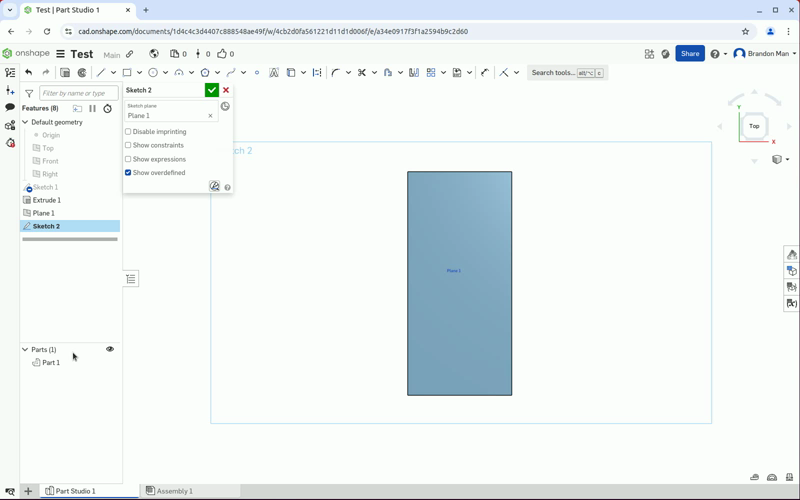
key(y)
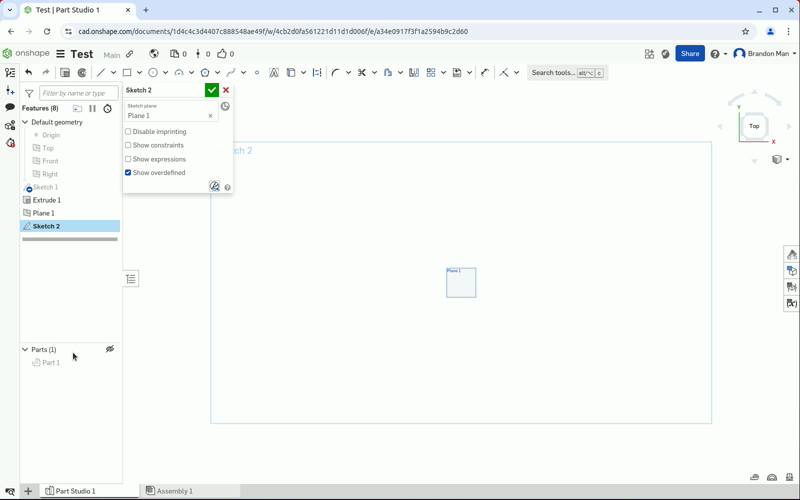
key(c)
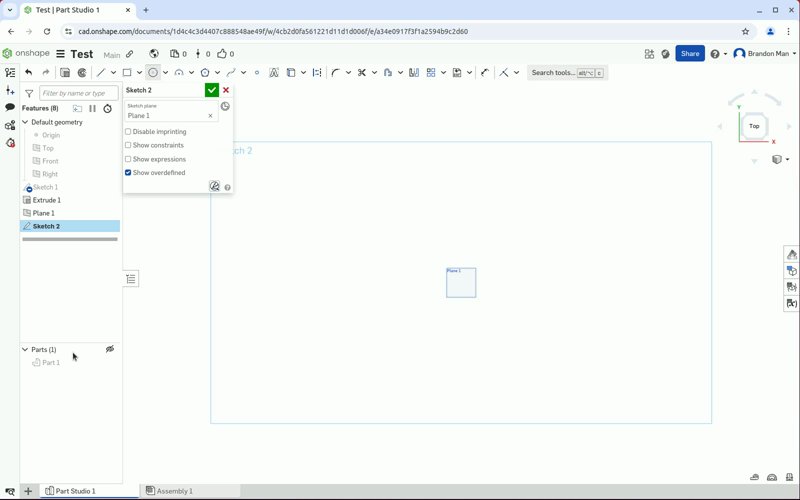
key_down(shift)
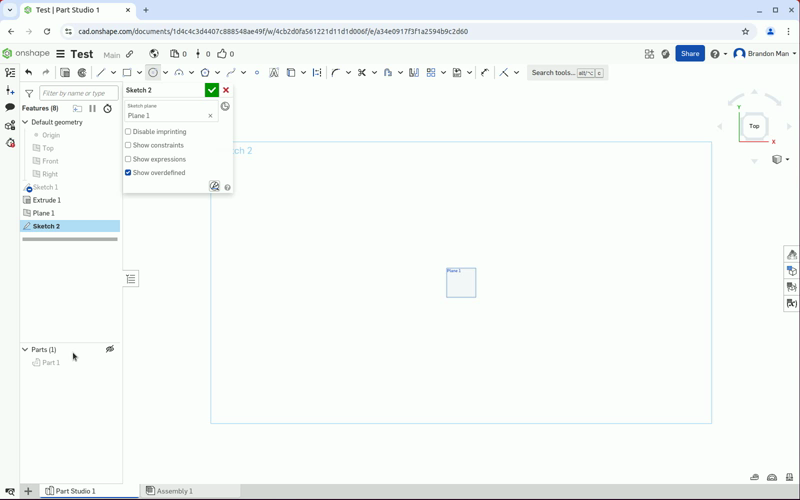
mouse_move(497, 251)
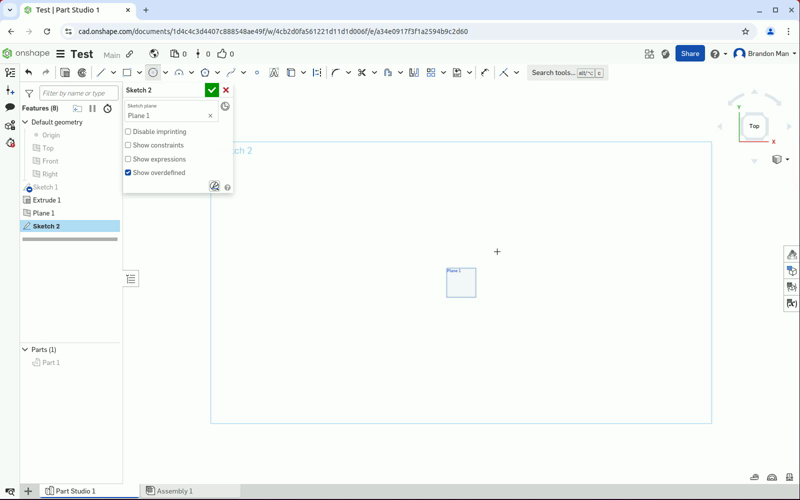
click(497, 251)
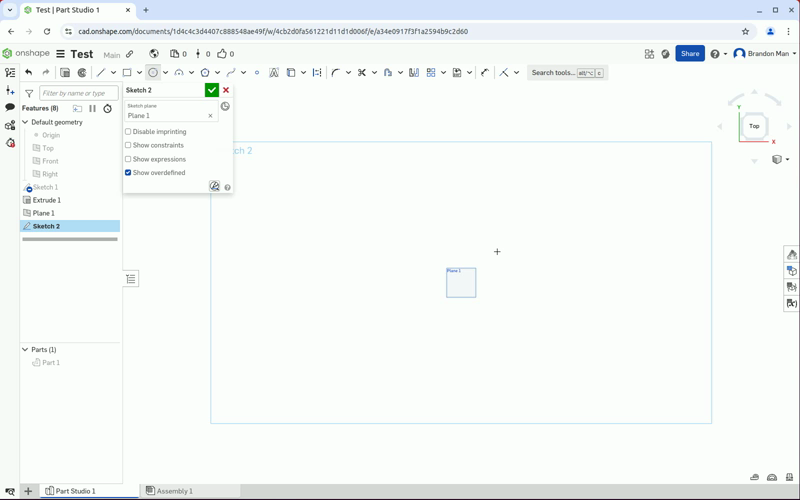
key_up(shift)
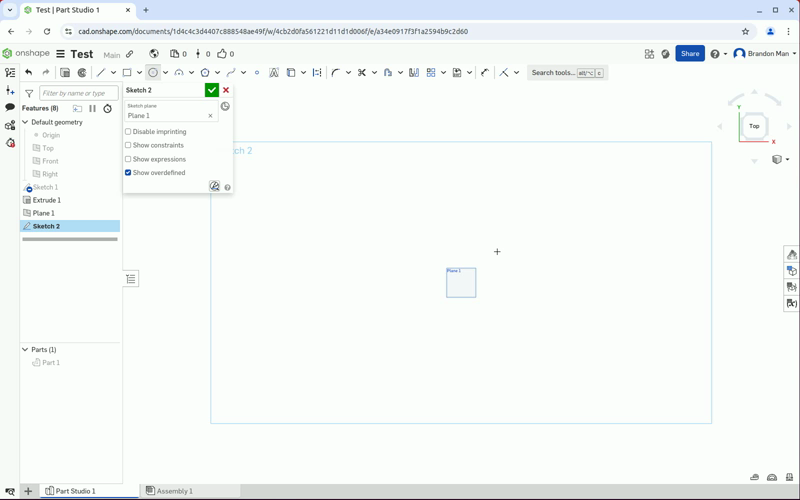
mouse_move(499, 251)
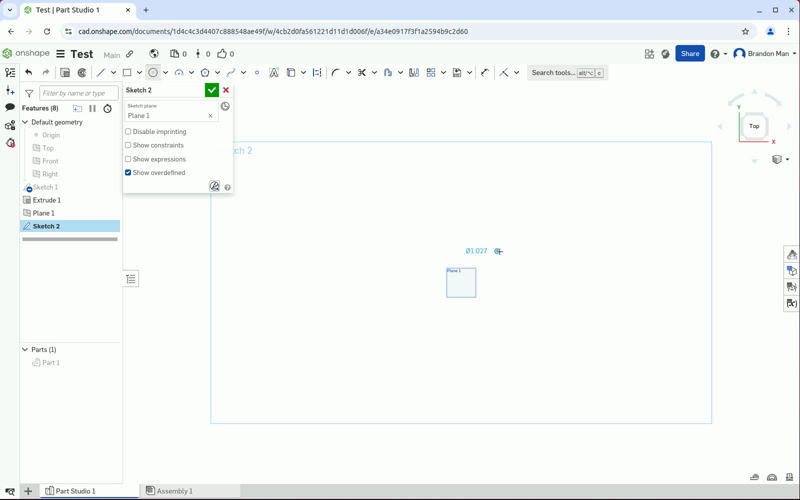
scroll(6)
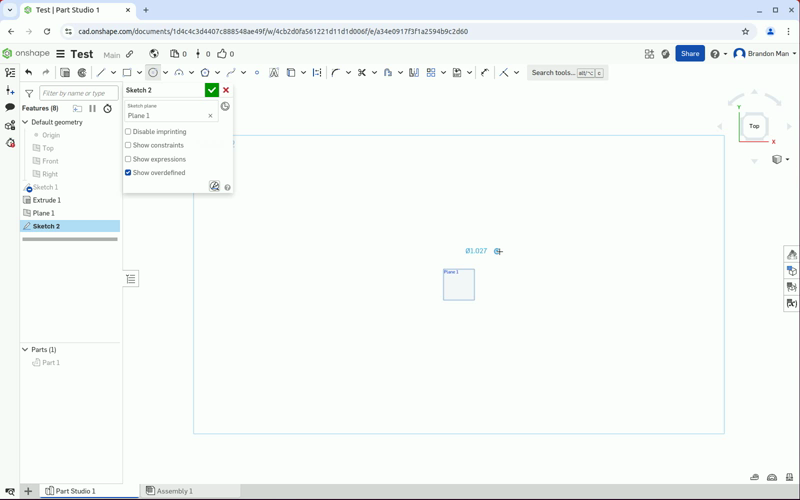
scroll(6)
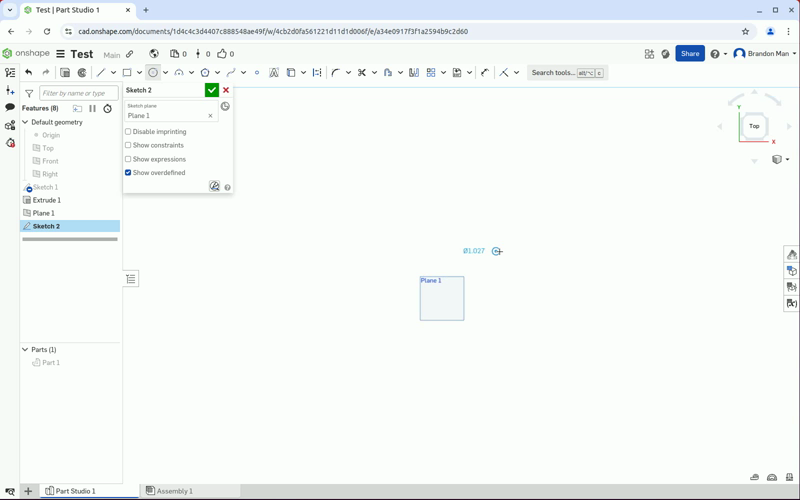
scroll(6)
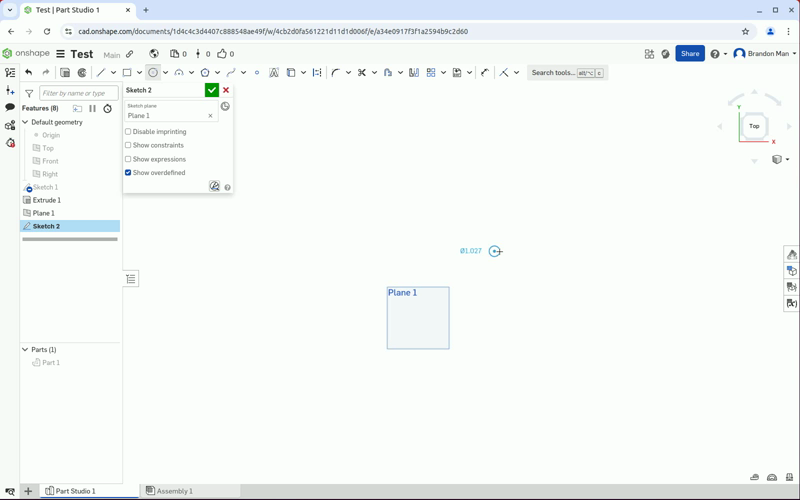
scroll(6)
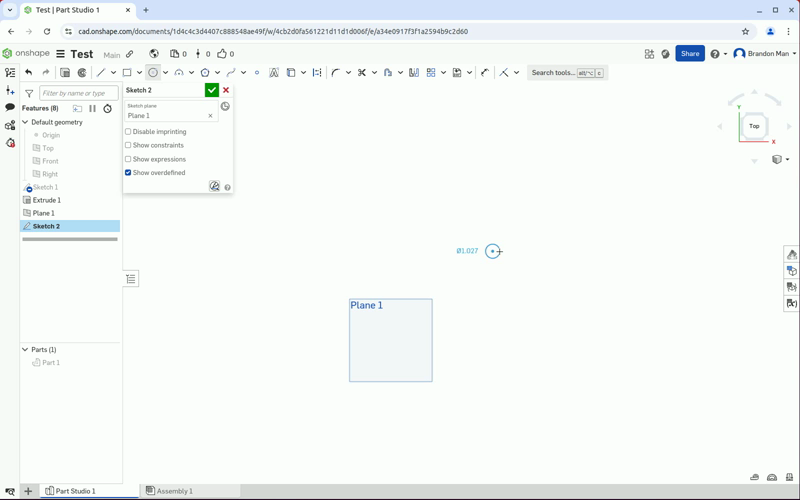
scroll(6)
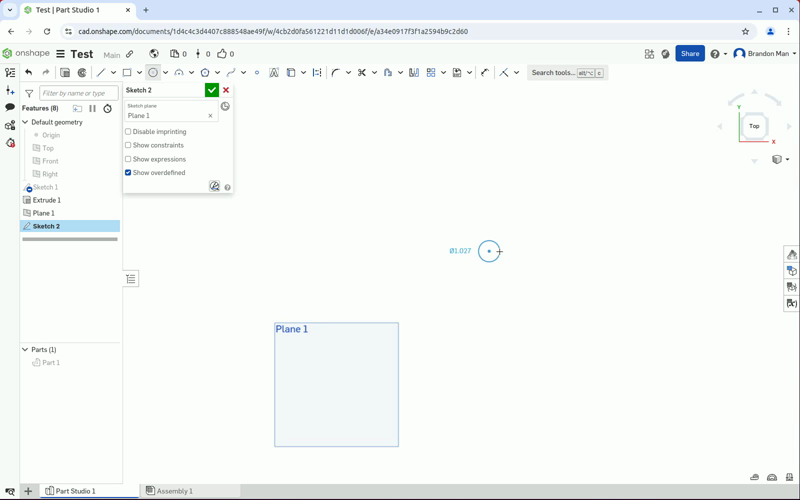
scroll(6)
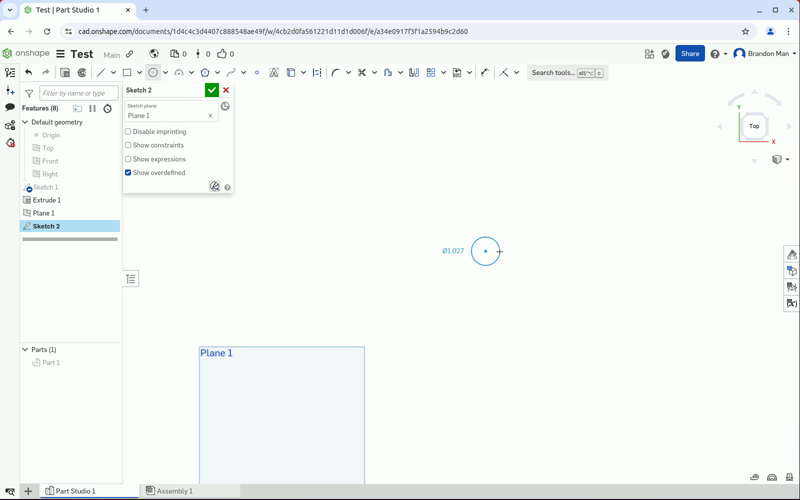
scroll(6)
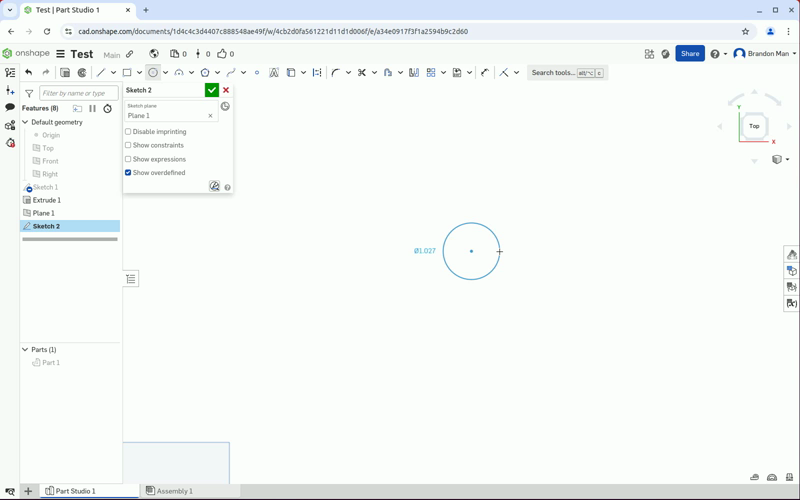
click(499, 251)
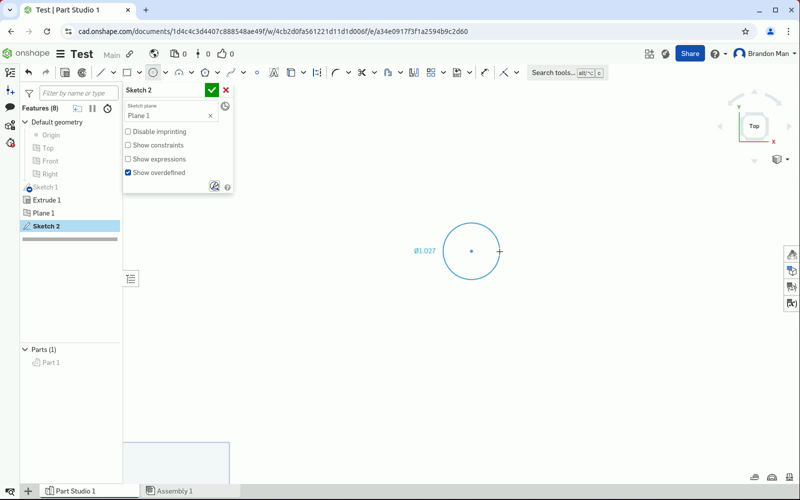
scroll(-6)
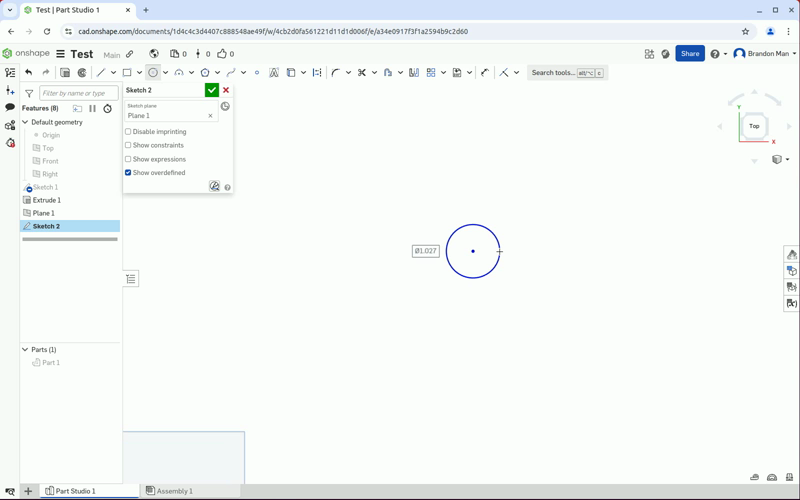
scroll(-6)
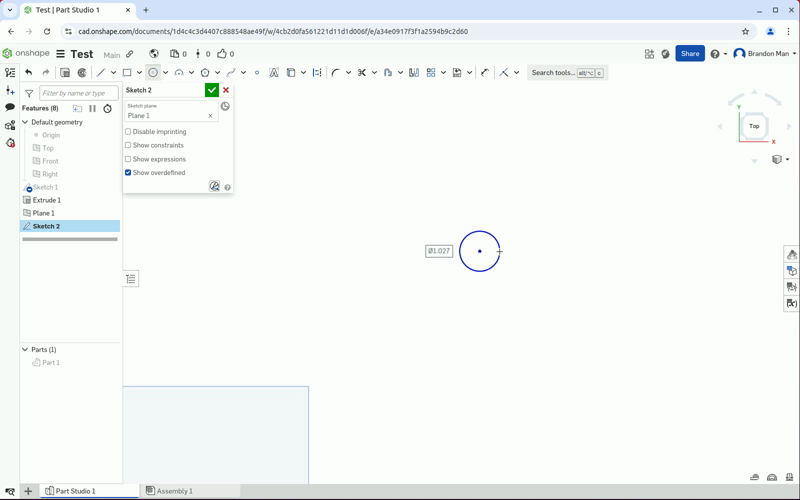
scroll(-6)
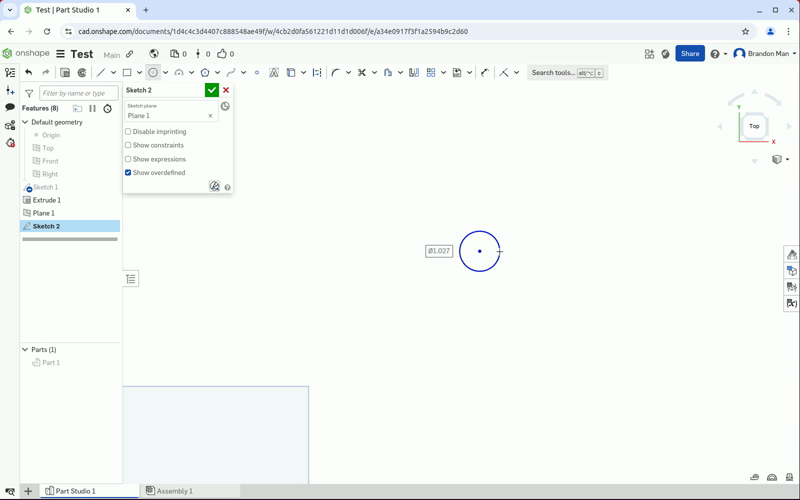
scroll(-6)
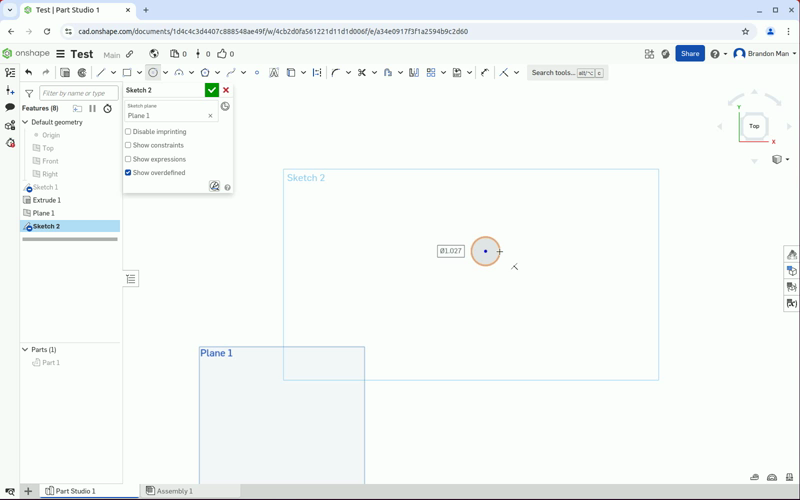
scroll(-6)
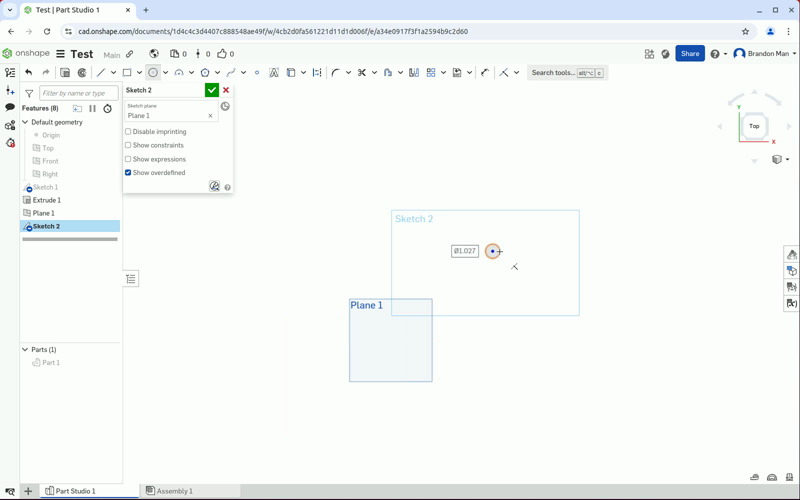
scroll(-6)
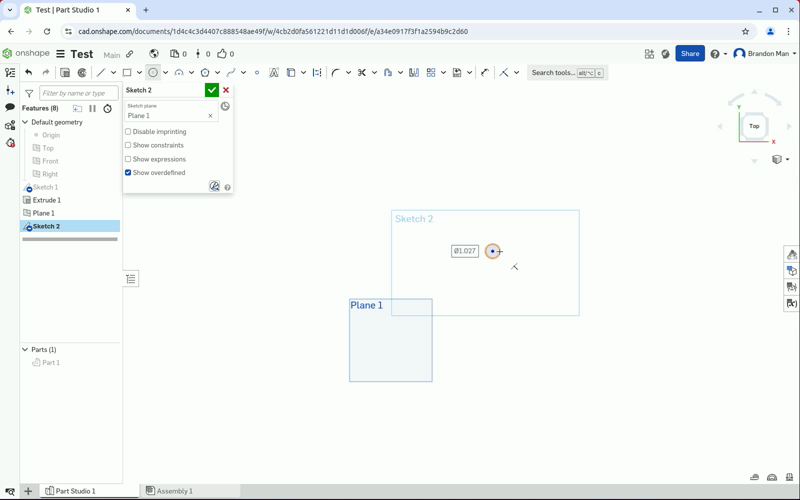
scroll(-6)
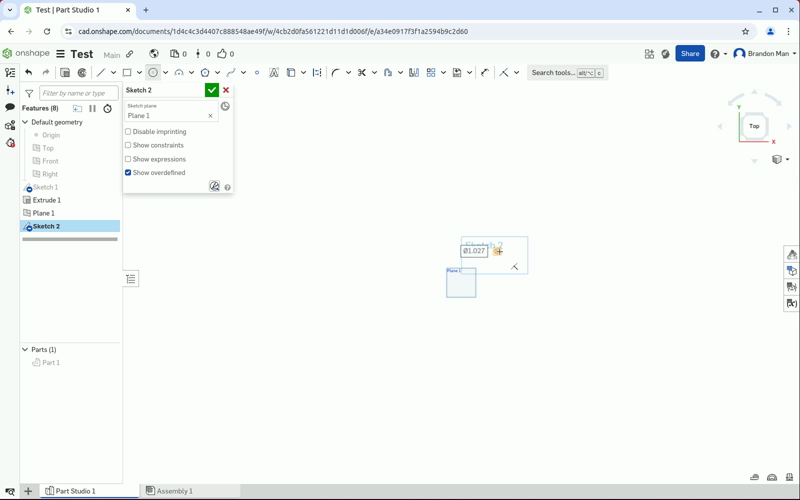
key(esc)
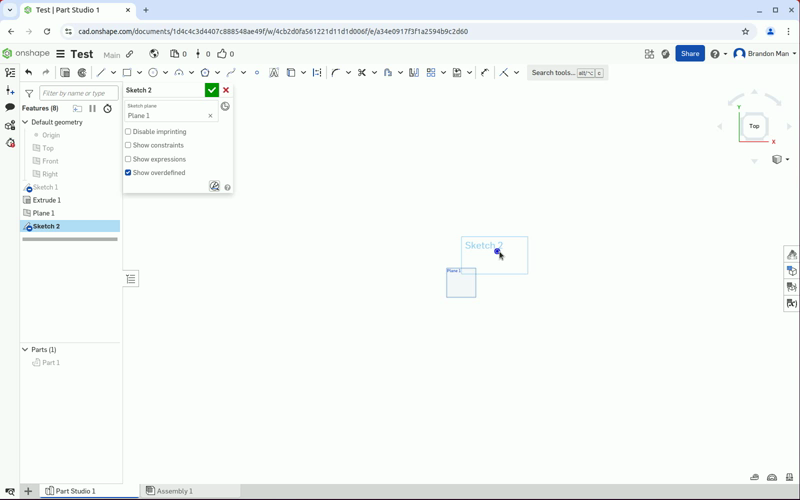
mouse_move(497, 252)
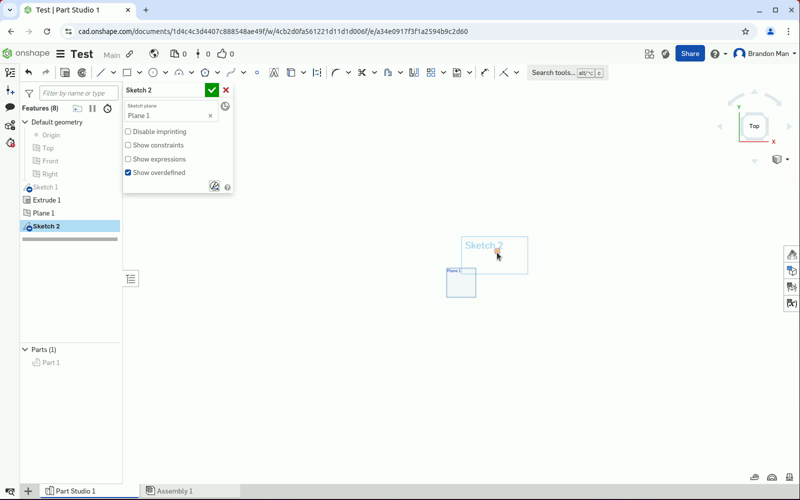
scroll(6)
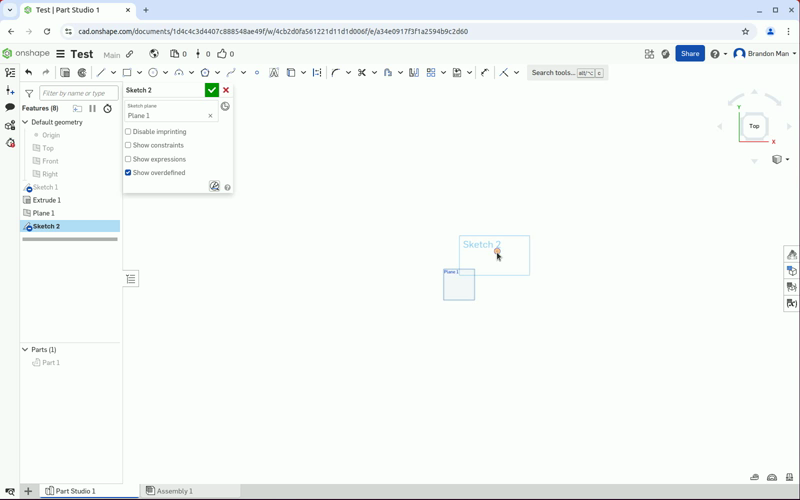
scroll(6)
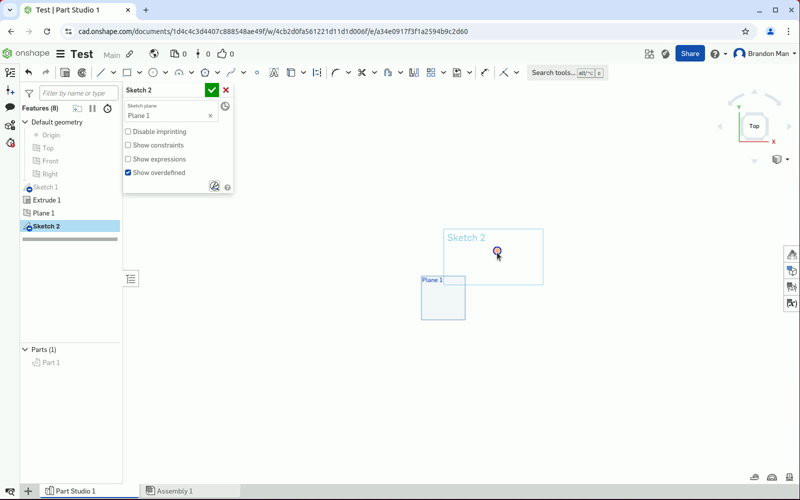
scroll(6)
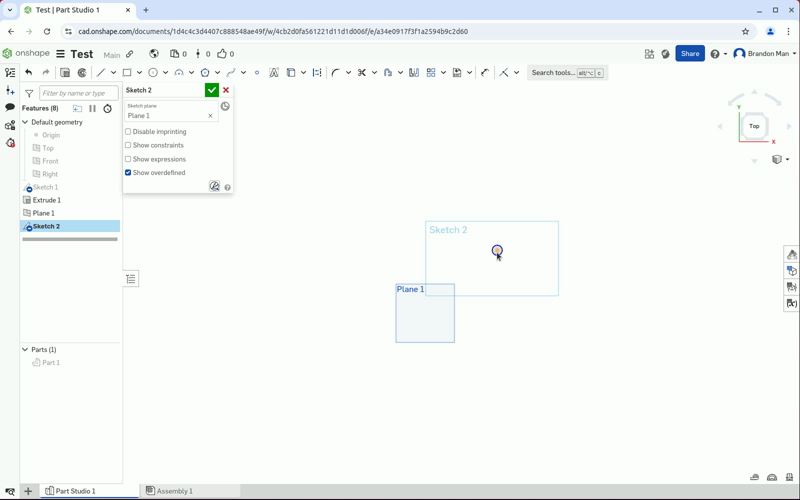
scroll(6)
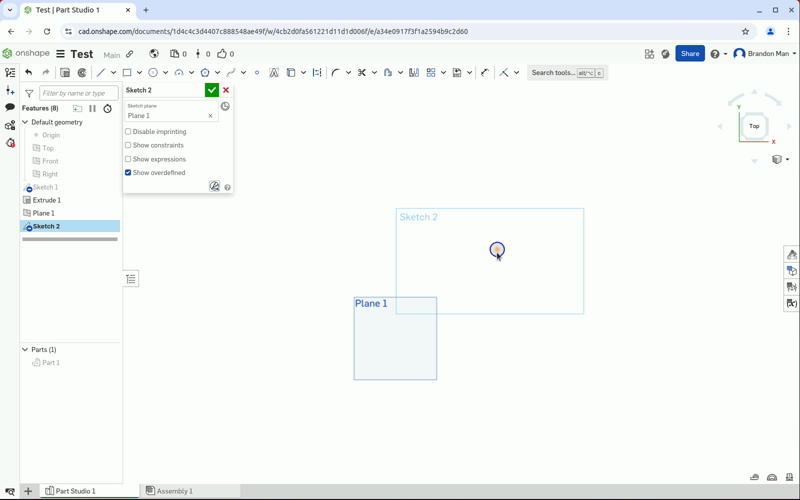
scroll(6)
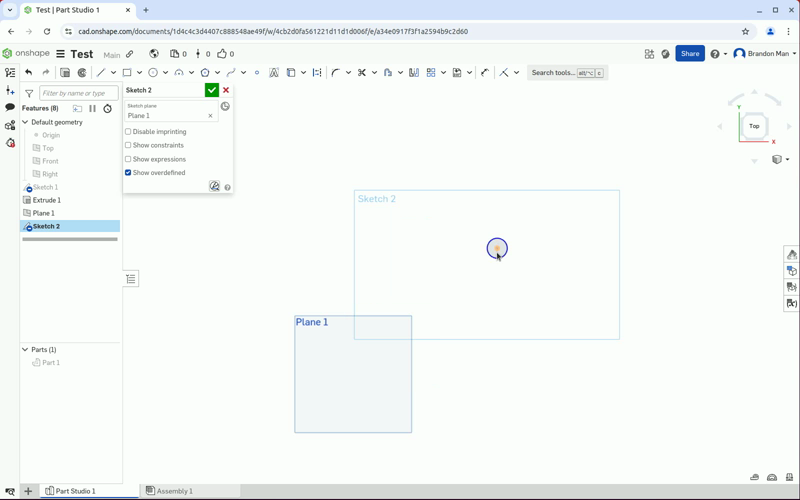
scroll(6)
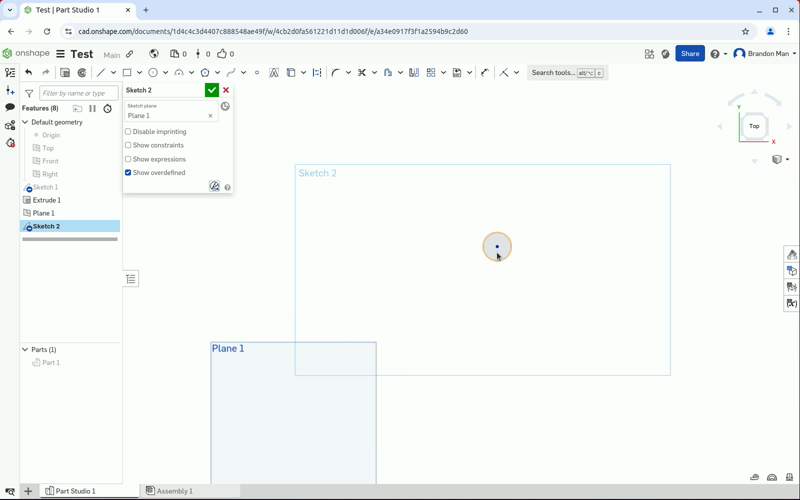
scroll(6)
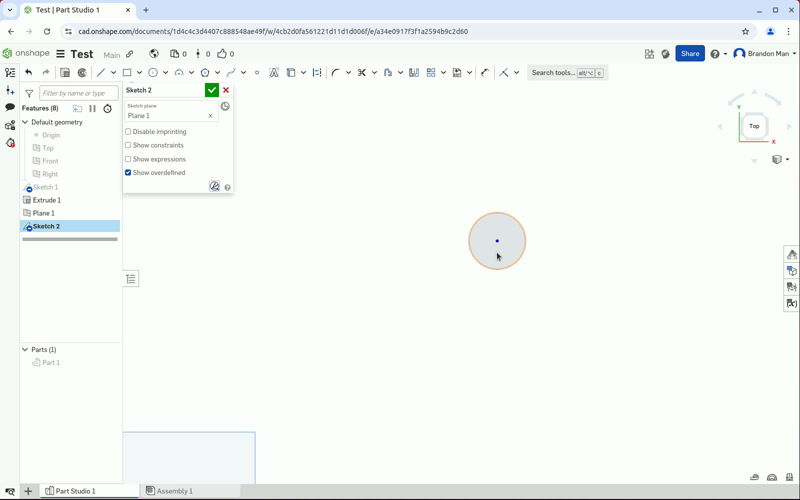
click(497, 252)
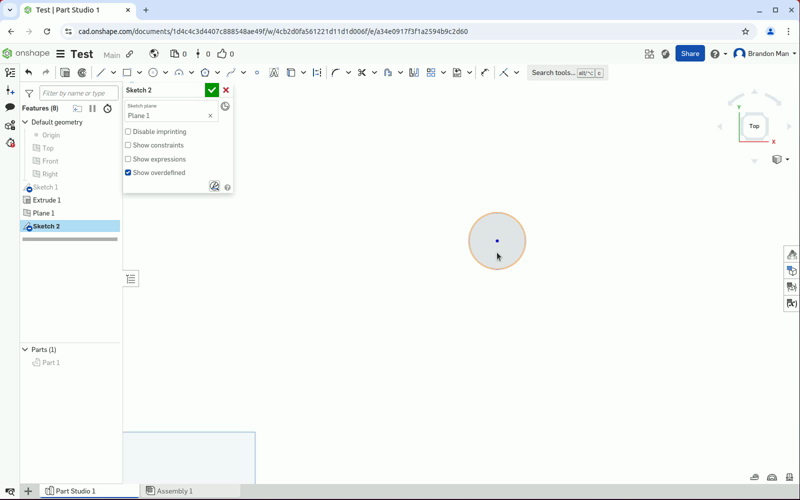
scroll(-6)
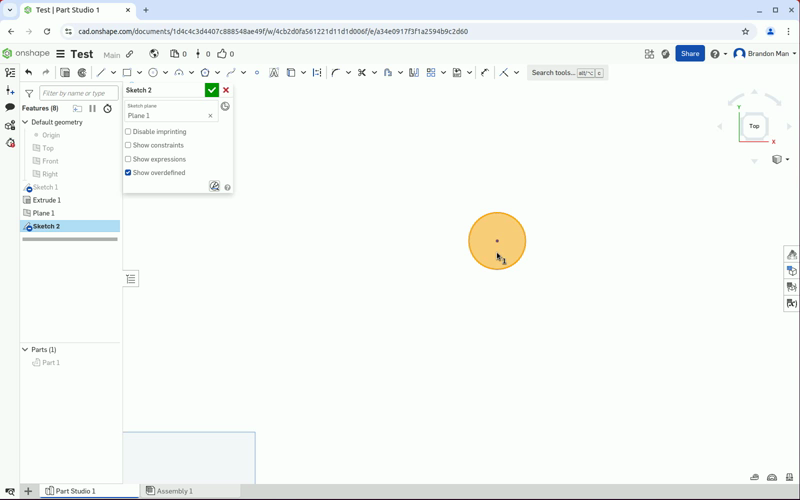
scroll(-6)
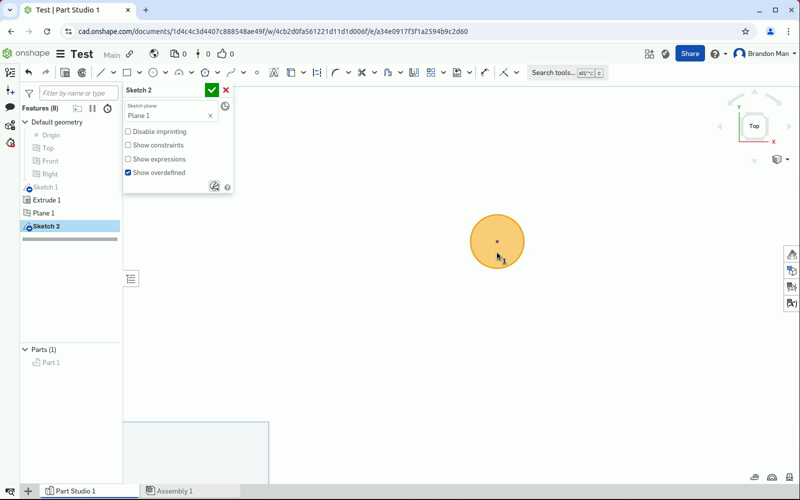
scroll(-6)
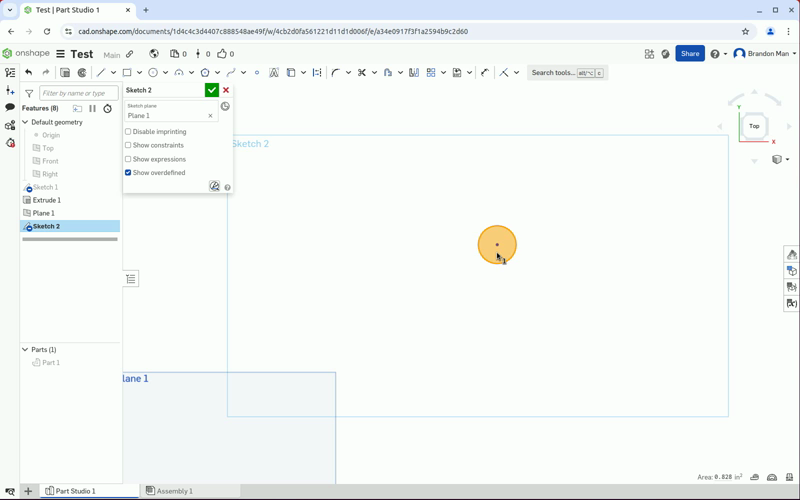
scroll(-6)
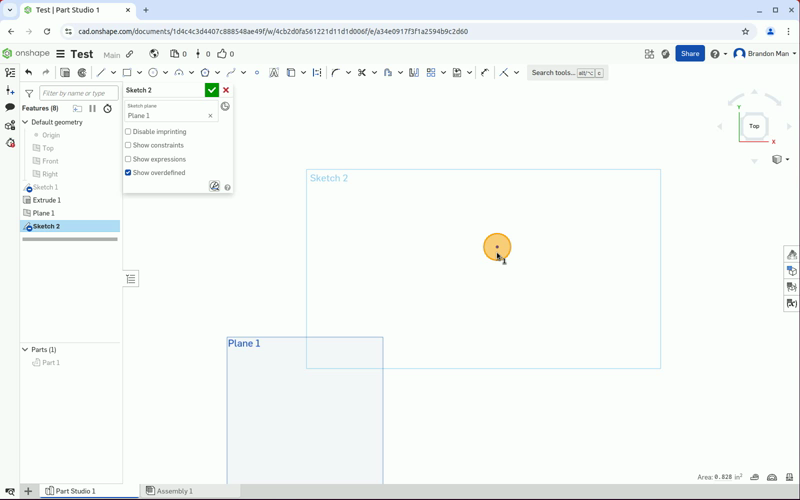
scroll(-6)
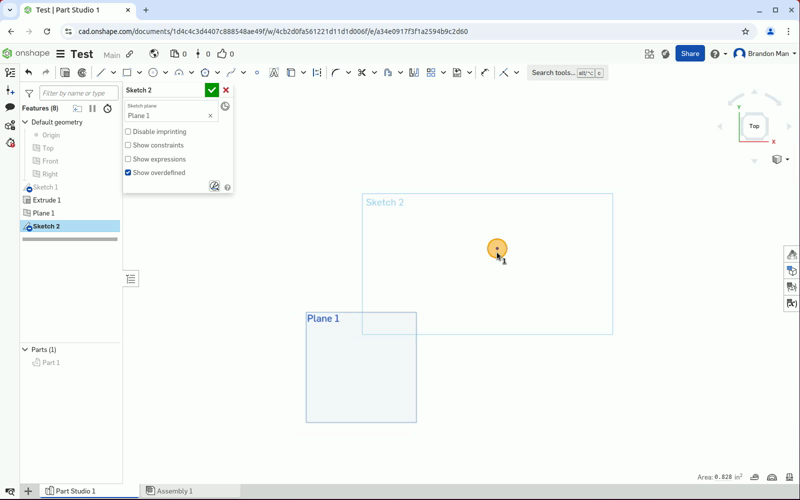
scroll(-6)
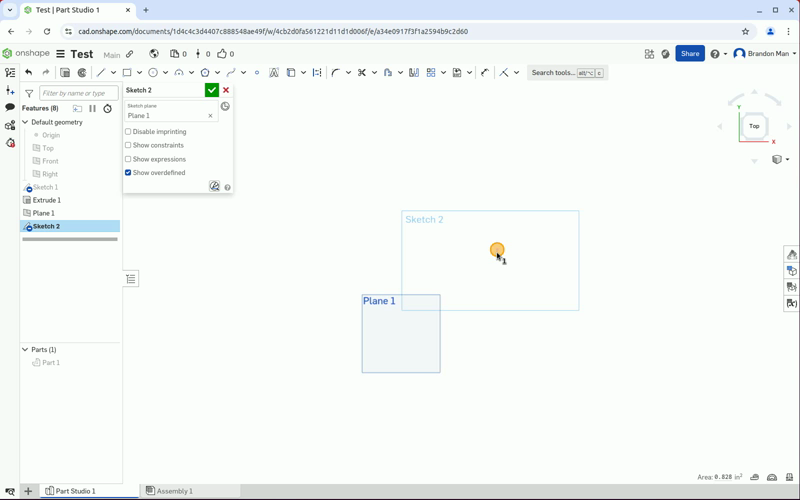
scroll(-6)
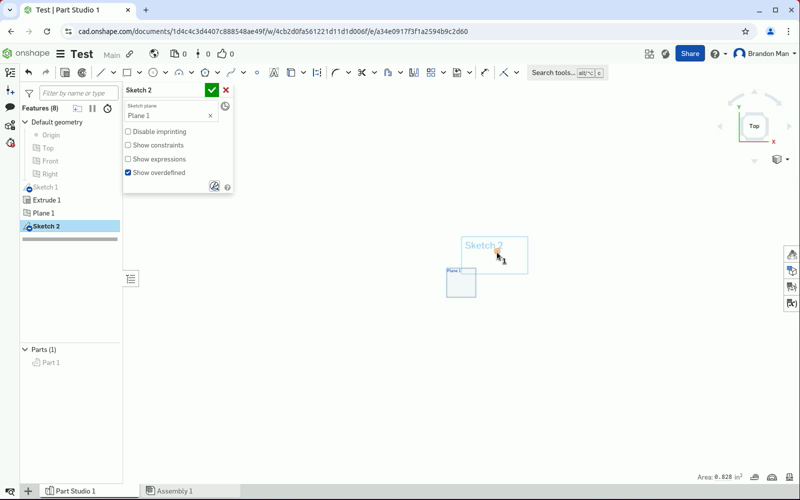
mouse_move(73, 352)
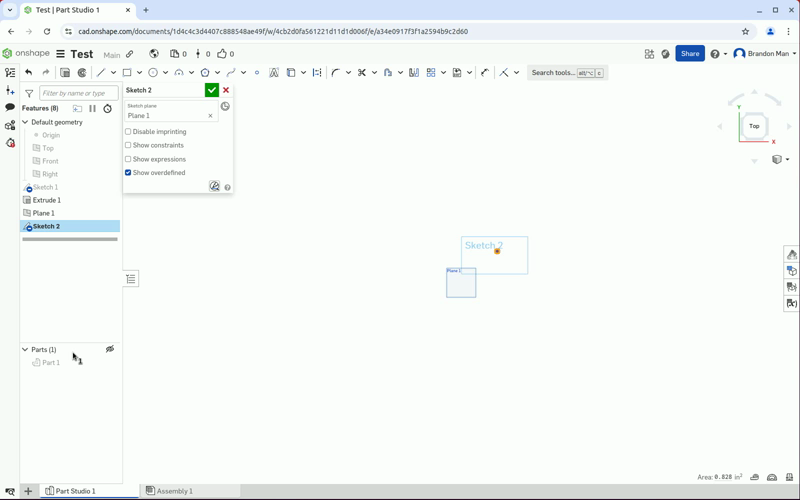
key(shift+y)
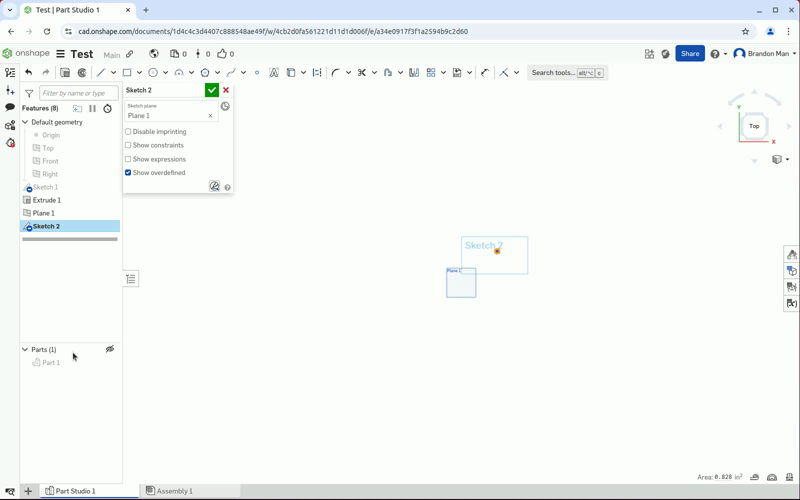
key(shift+e)
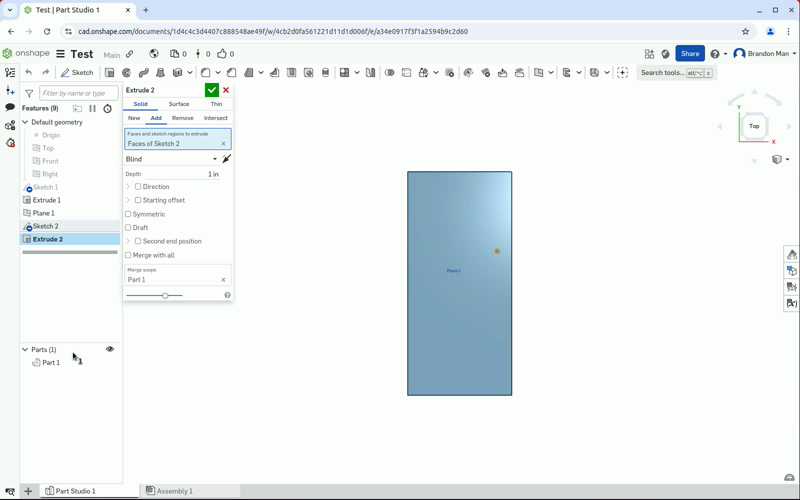
mouse_move(143, 106)
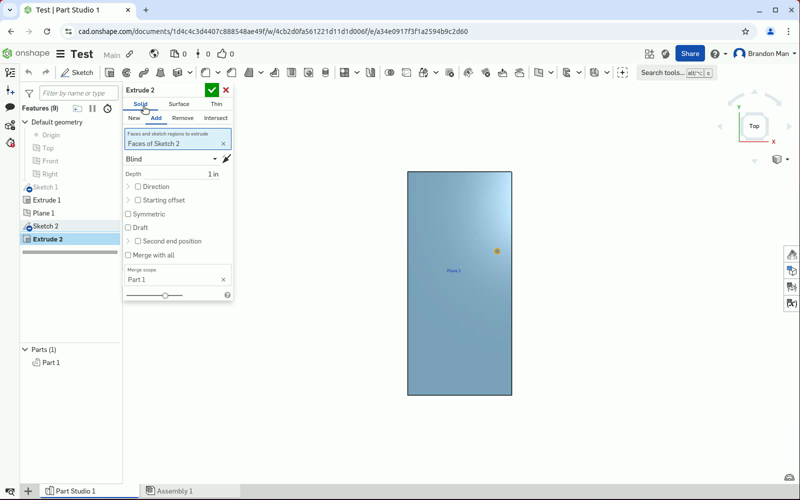
click(143, 106)
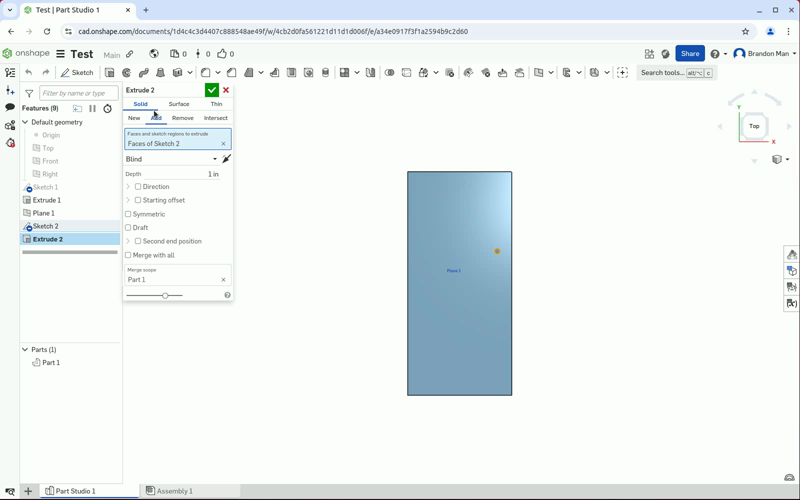
mouse_move(186, 120)
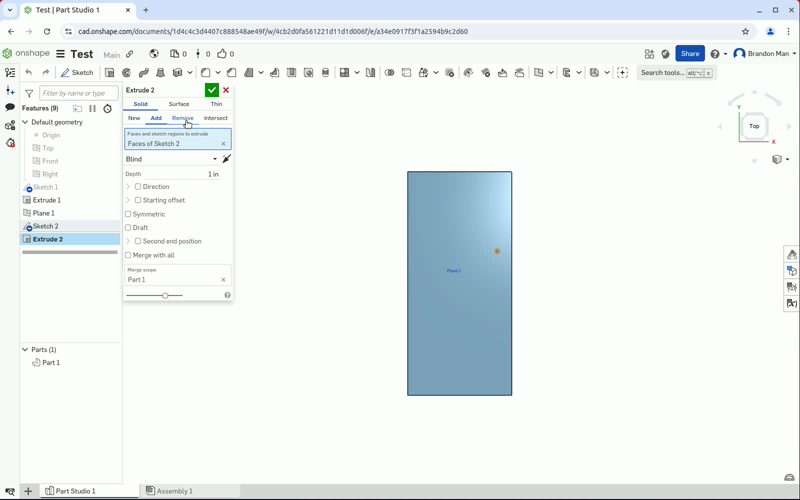
click(186, 120)
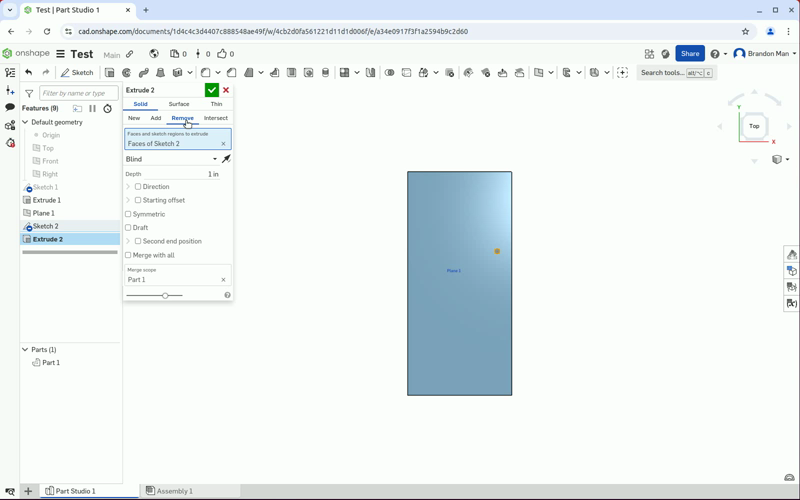
key(tab, 4)
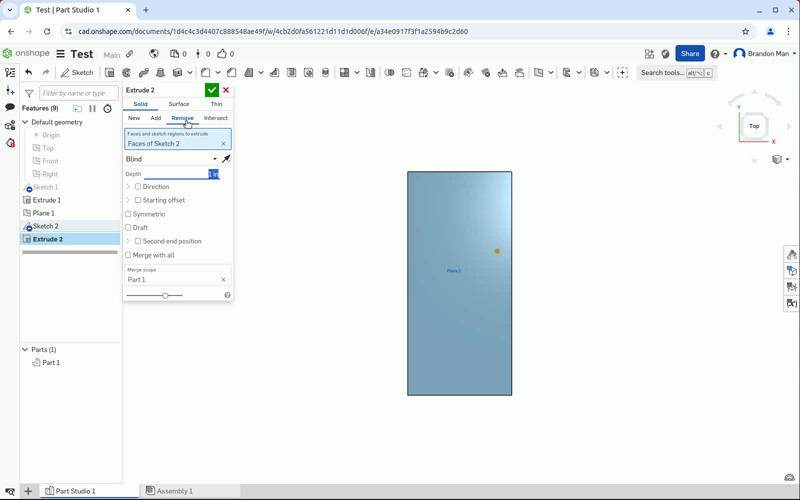
text(6.499)
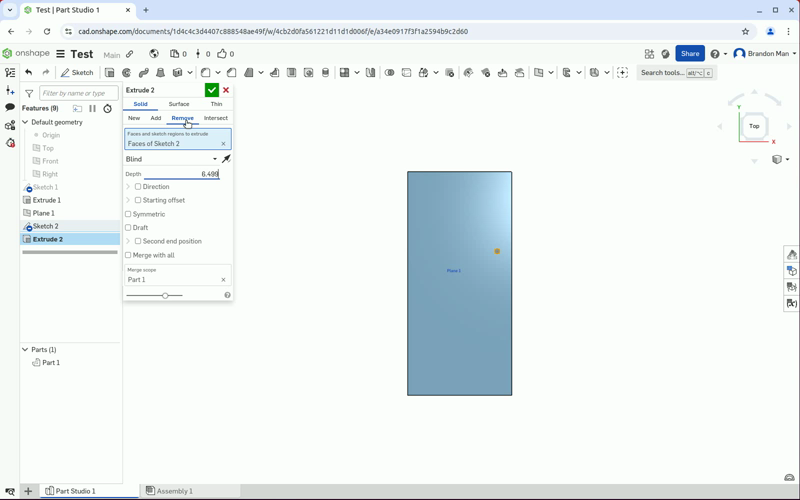
key(tab, 6)
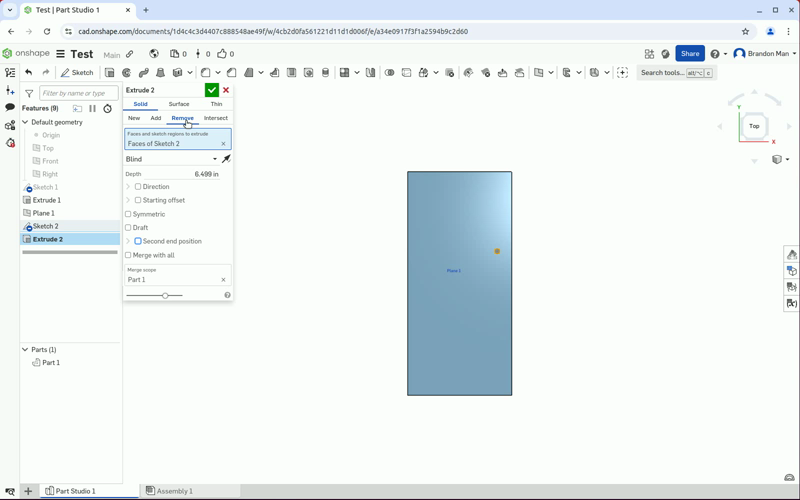
key(space)
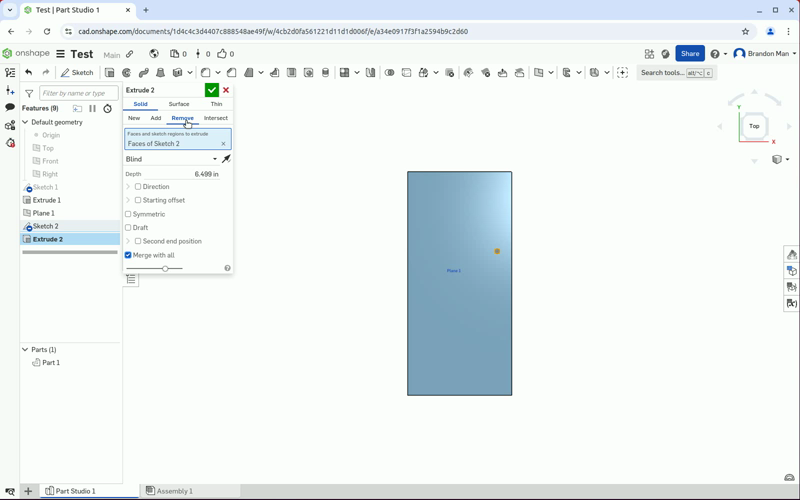
key(enter)
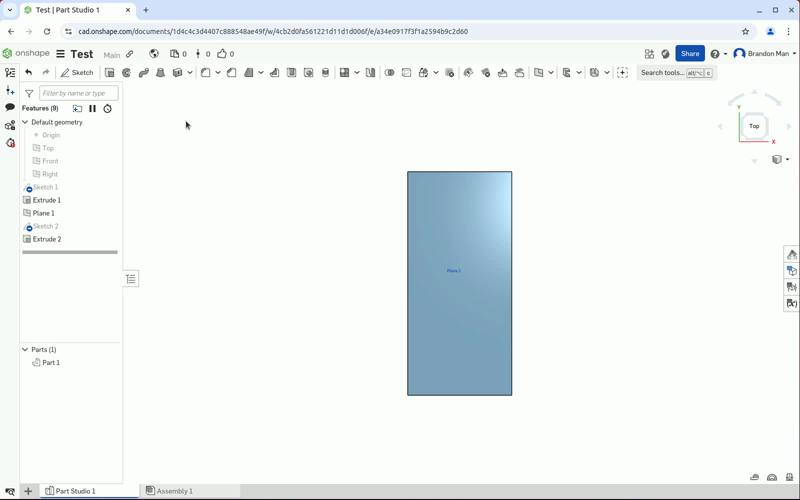
key(shift+h)
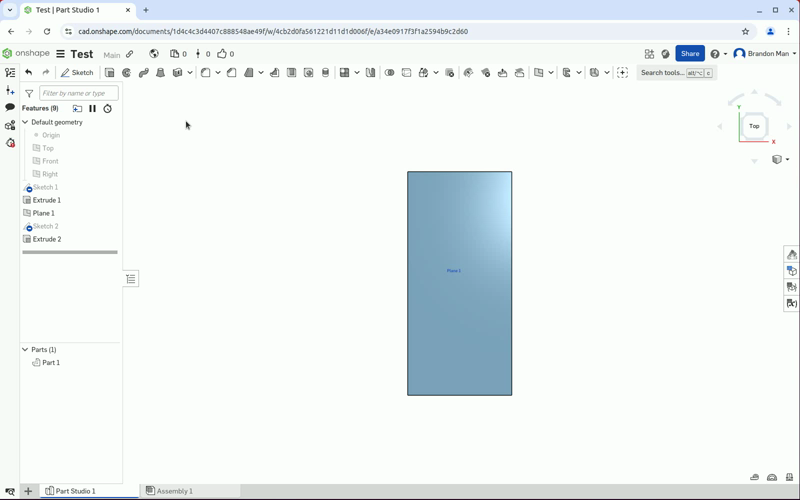
key(shift+h)
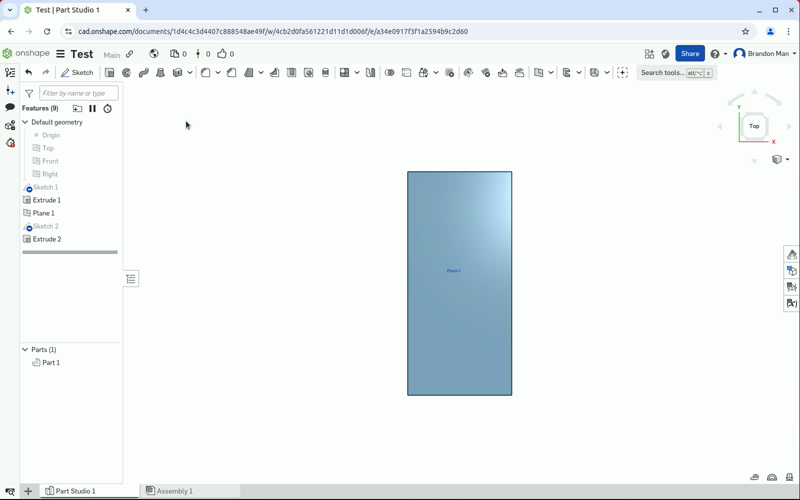
mouse_move(73, 189)
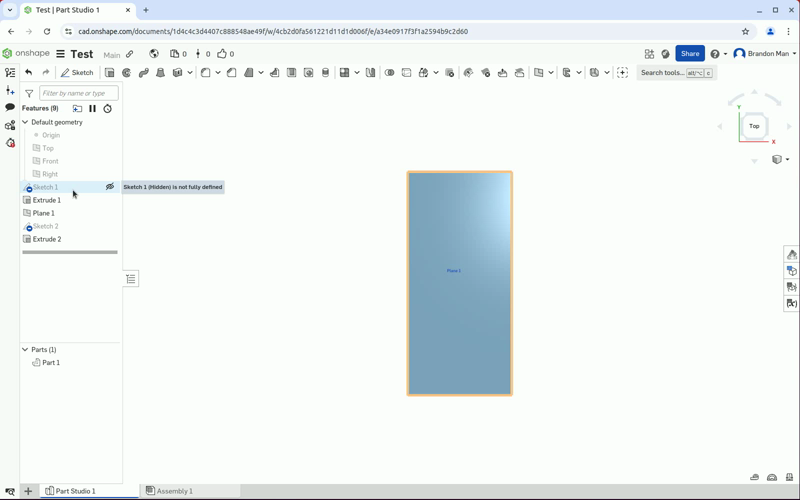
click(73, 189)
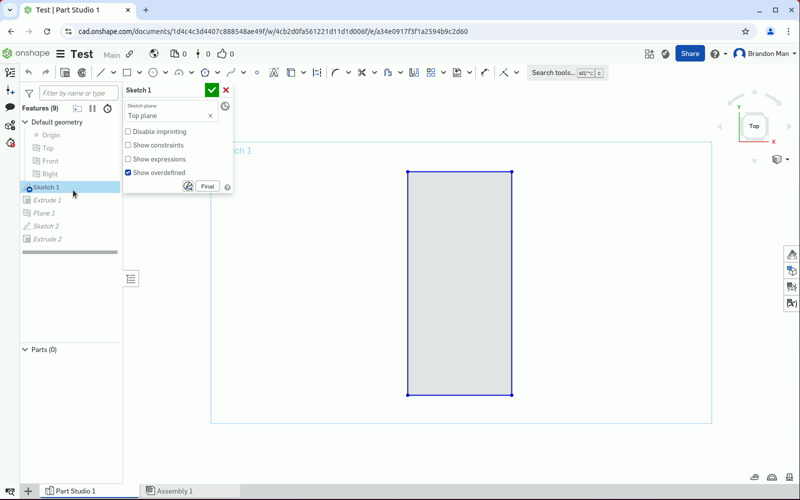
mouse_move(229, 92)
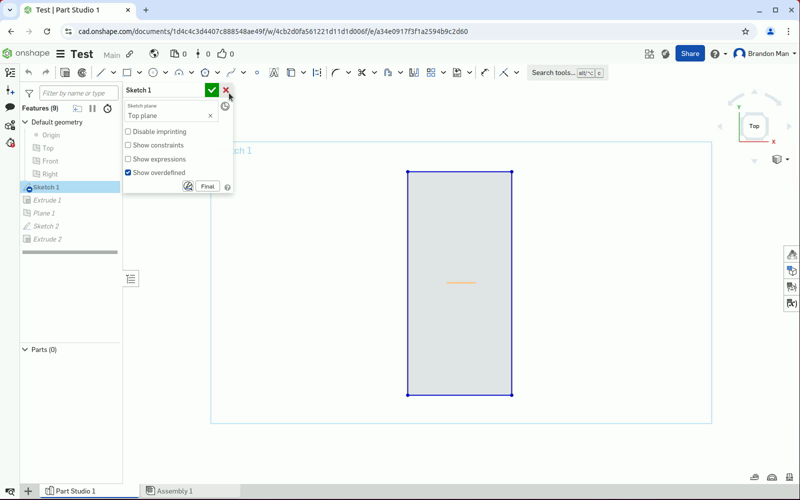
click(229, 92)
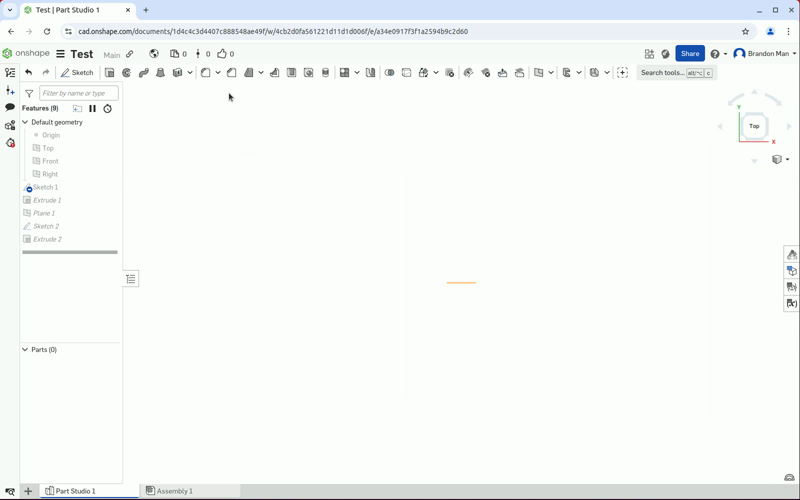
key(shift+s)
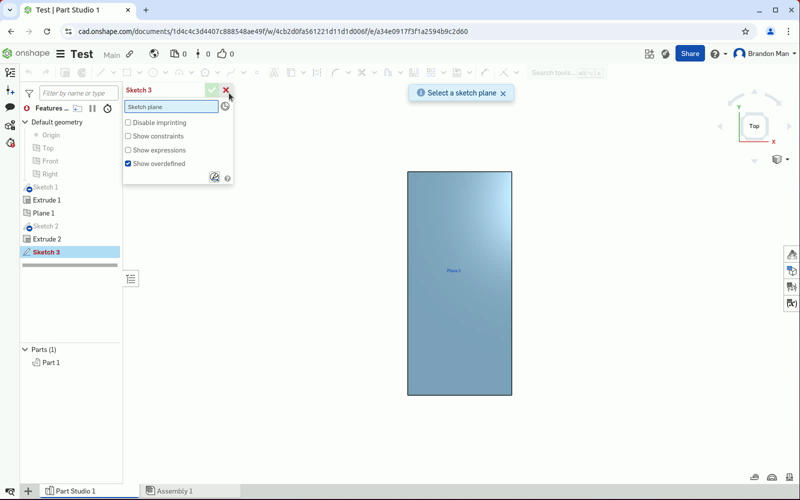
mouse_move(73, 215)
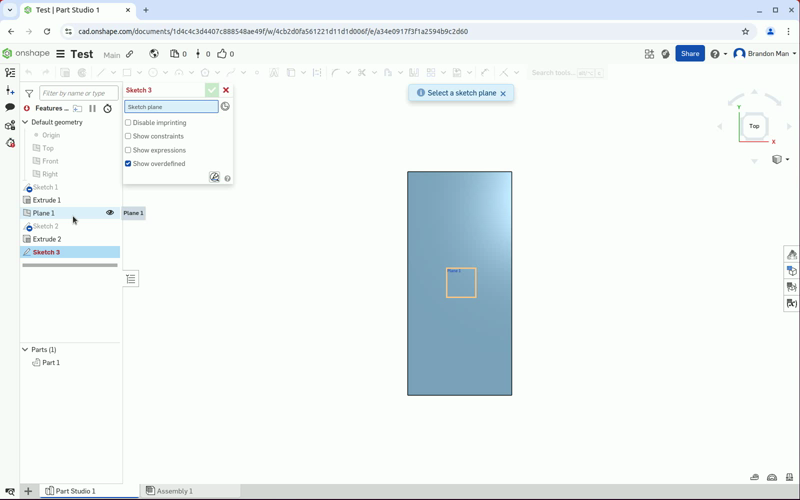
click(73, 215)
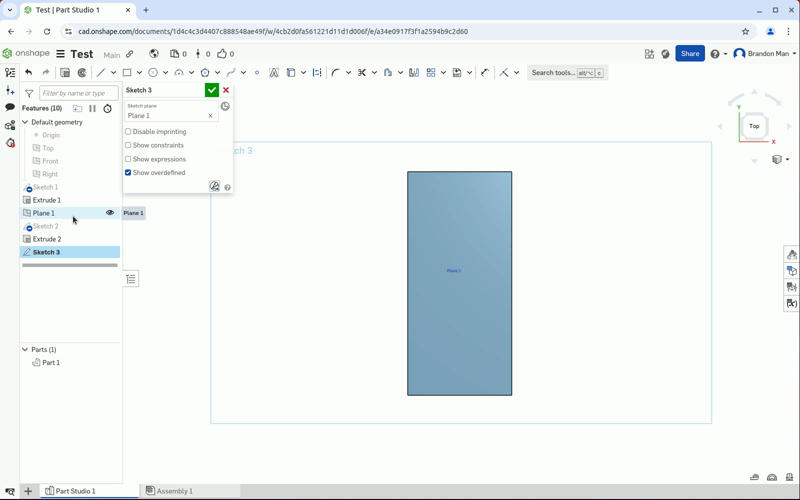
mouse_move(73, 352)
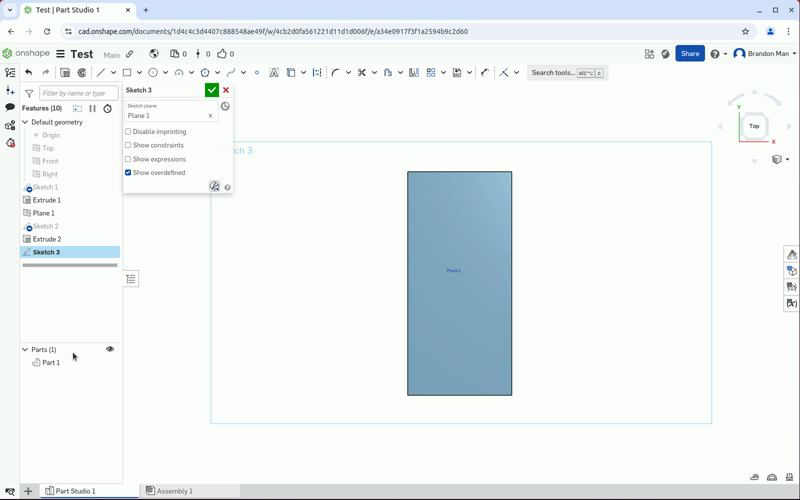
key(y)
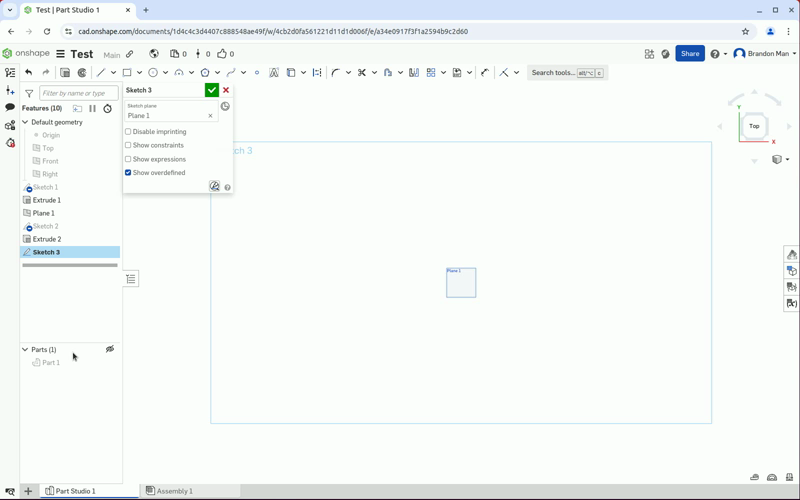
key(c)
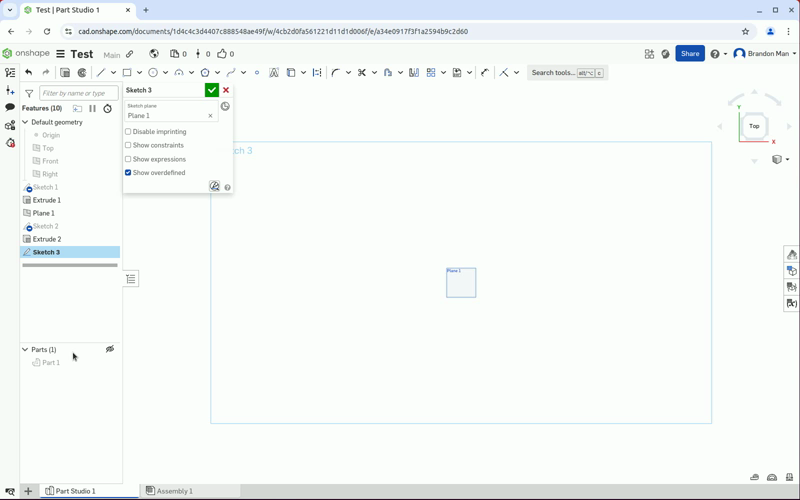
key_down(shift)
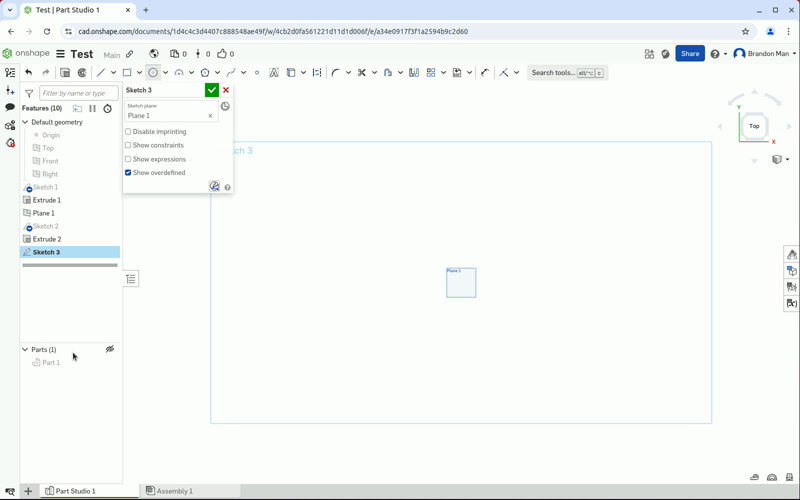
mouse_move(497, 286)
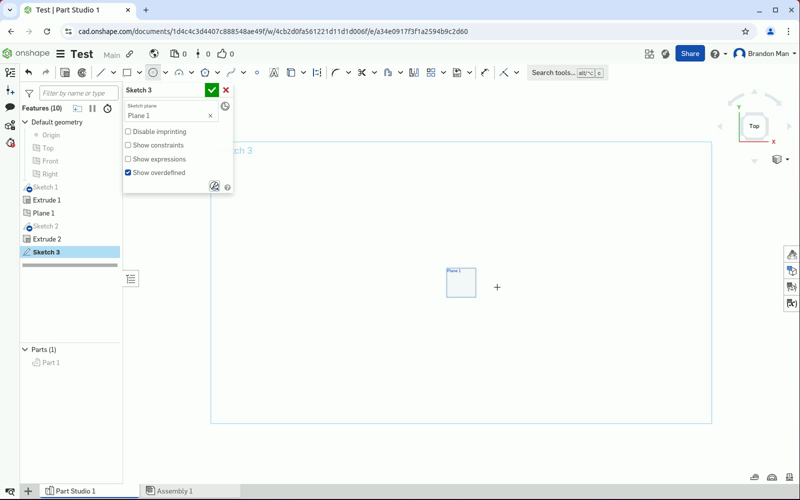
click(497, 286)
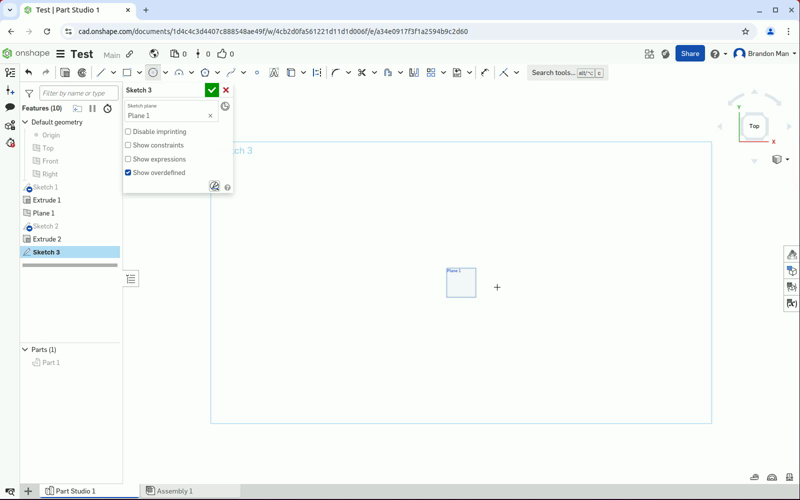
key_up(shift)
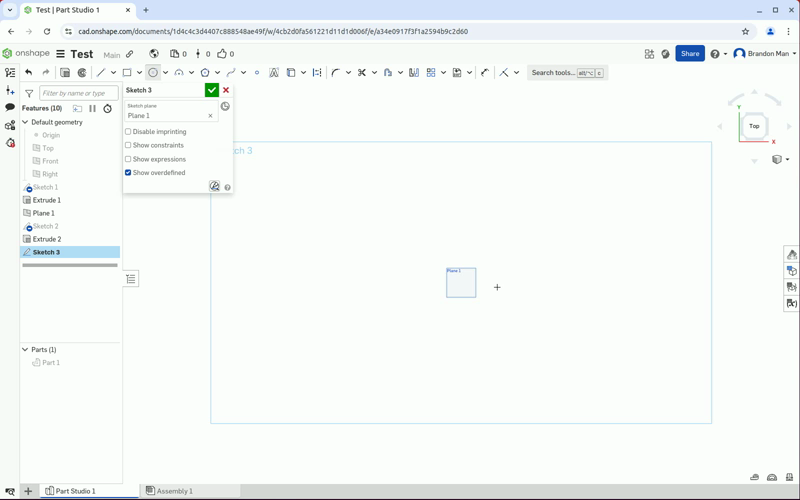
mouse_move(499, 286)
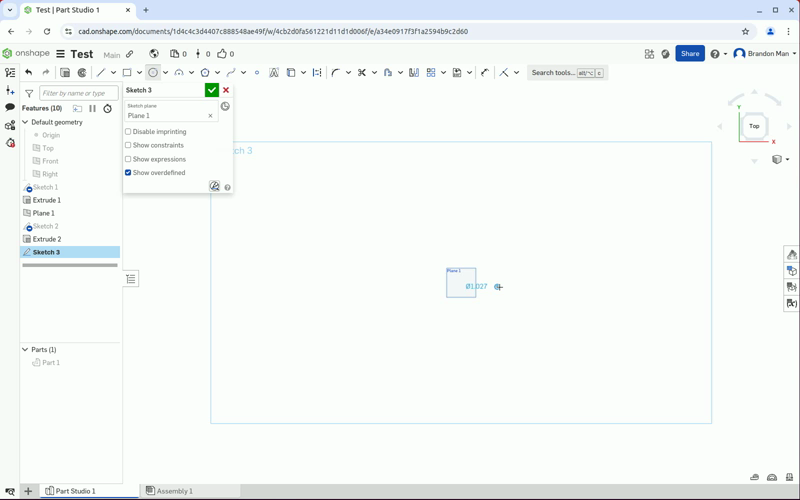
scroll(6)
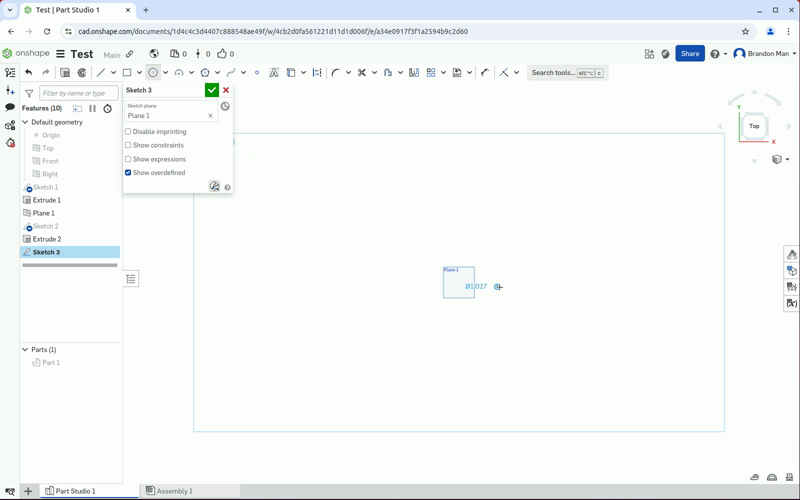
scroll(6)
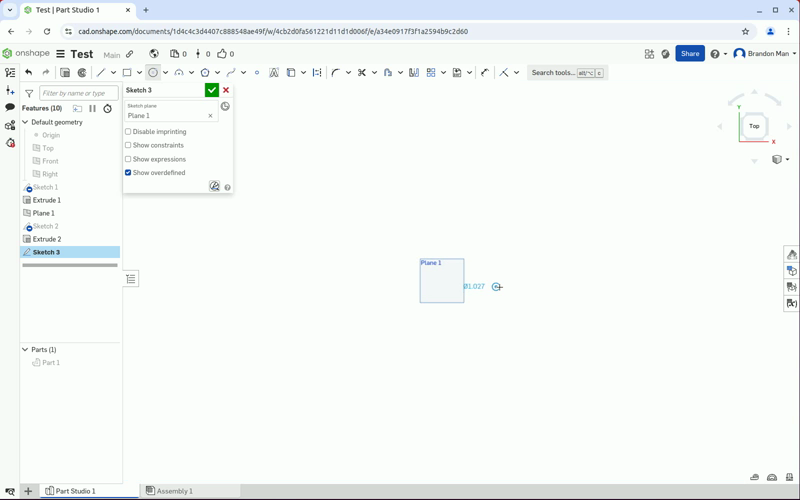
scroll(6)
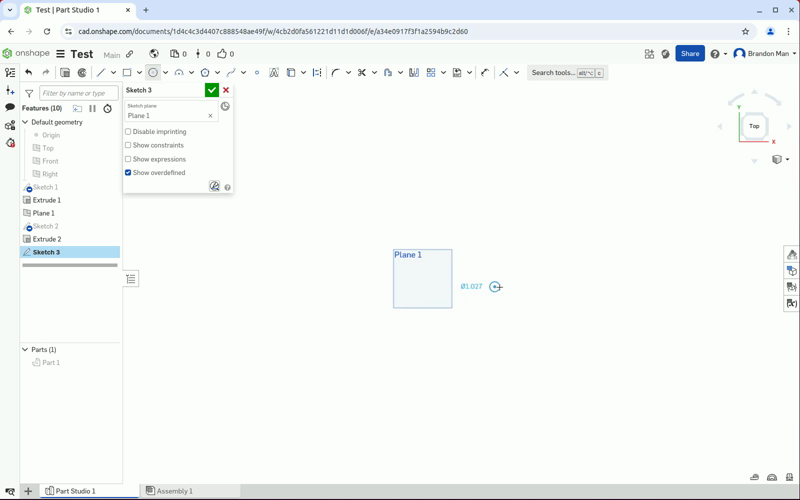
scroll(6)
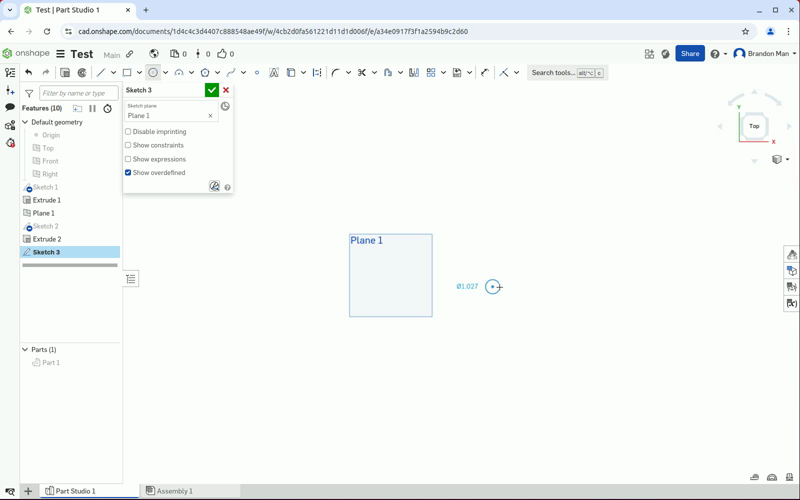
scroll(6)
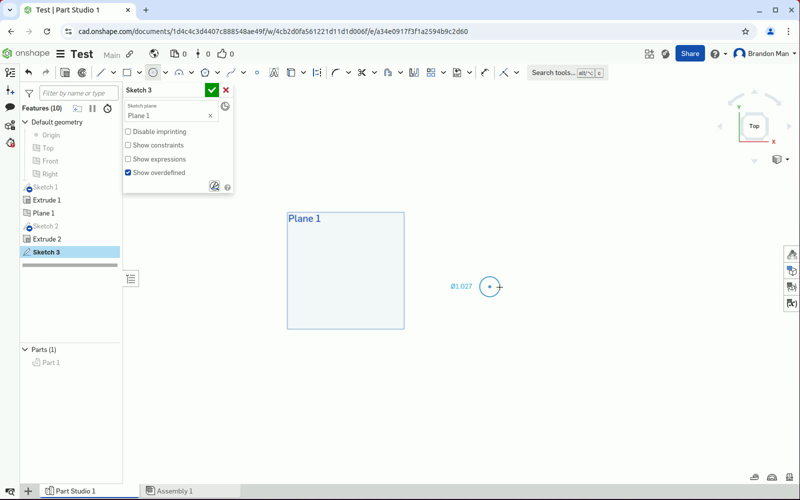
scroll(6)
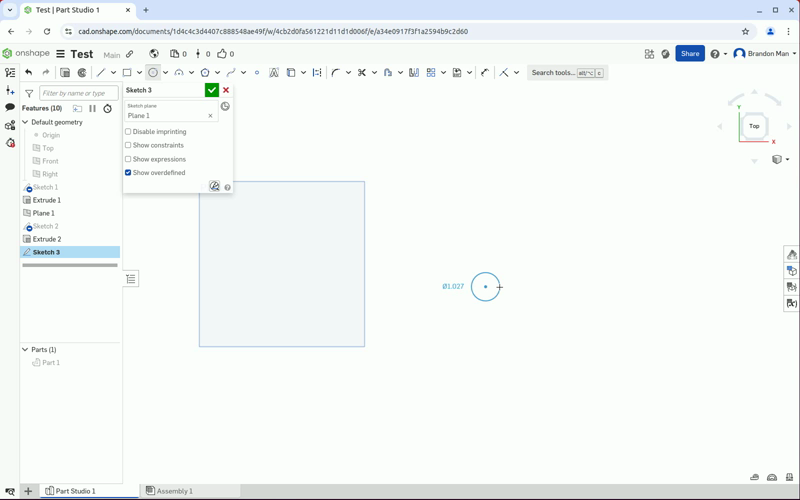
scroll(6)
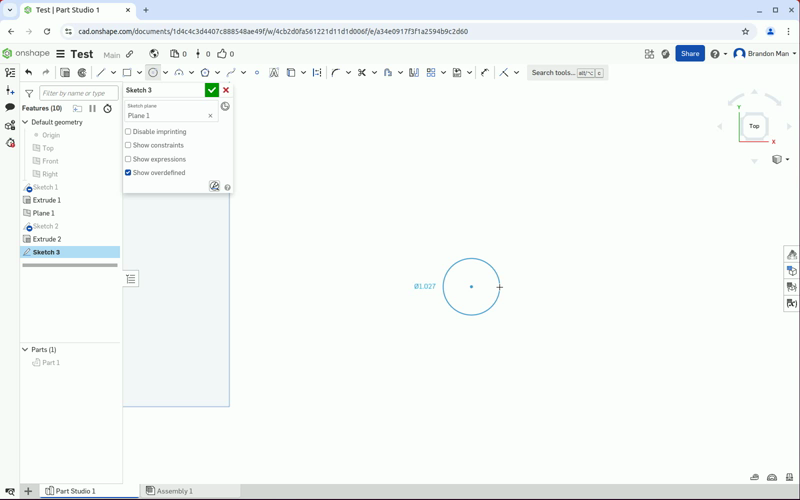
click(499, 286)
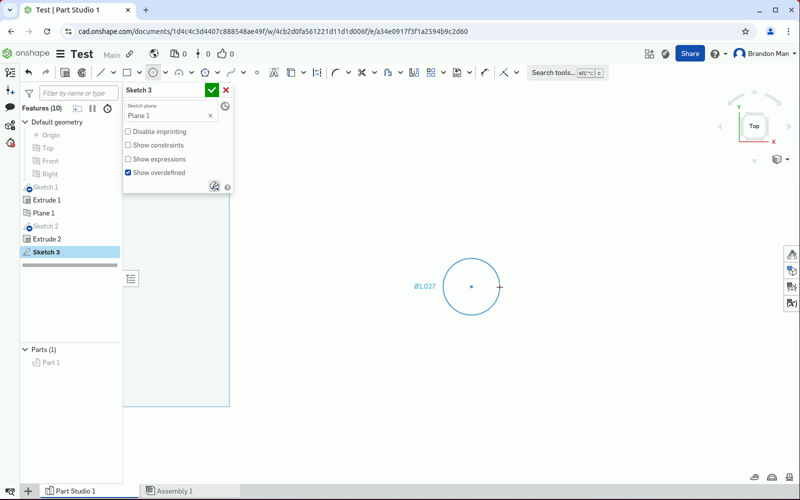
scroll(-6)
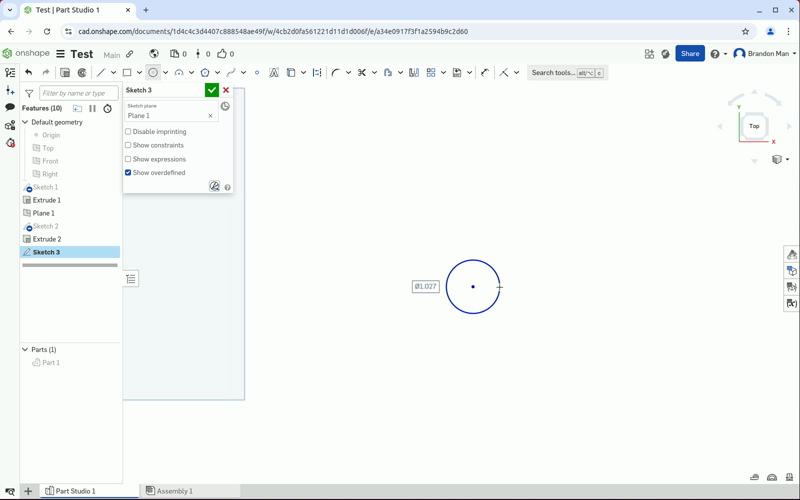
scroll(-6)
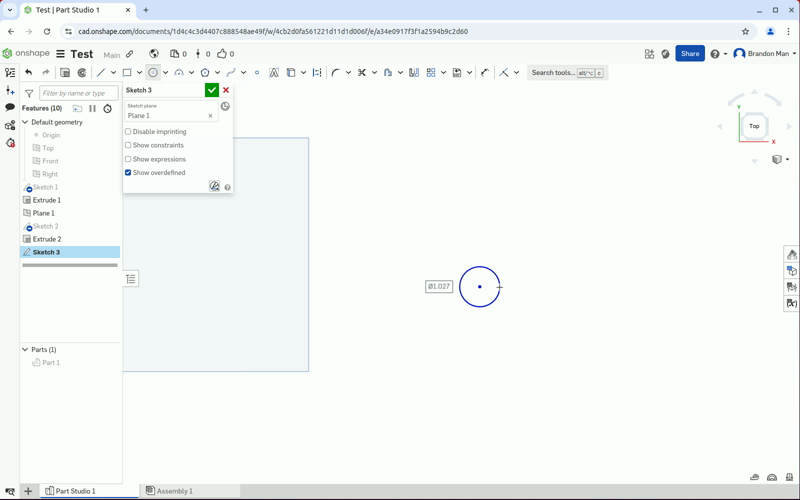
scroll(-6)
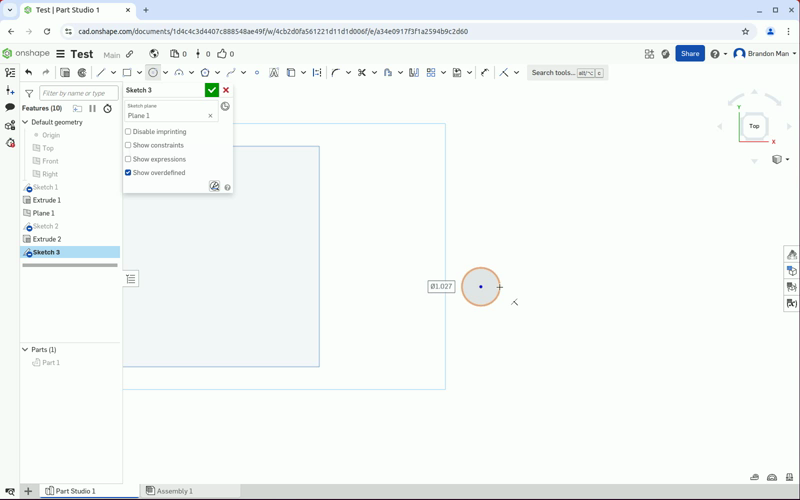
scroll(-6)
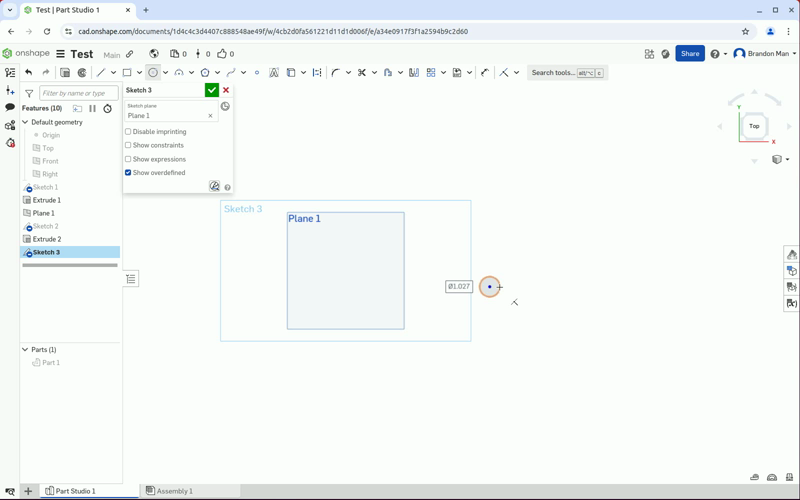
scroll(-6)
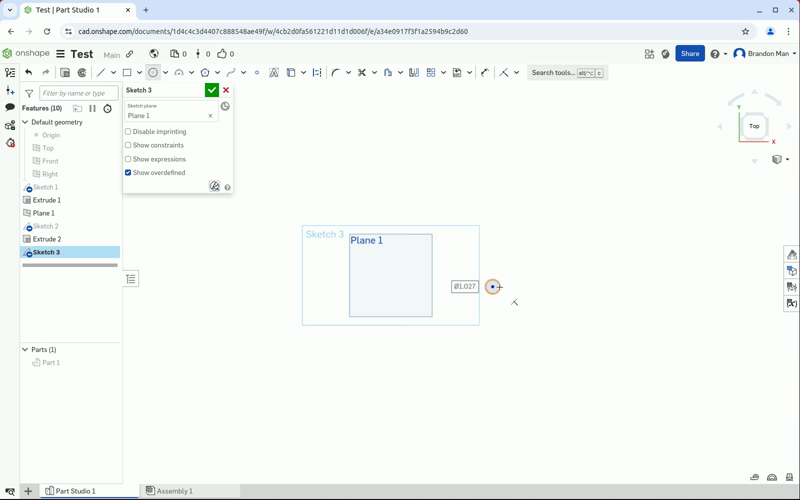
scroll(-6)
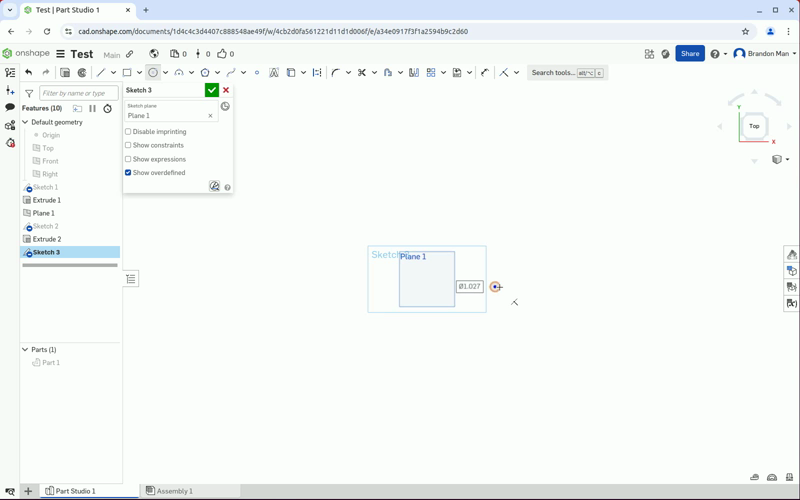
scroll(-6)
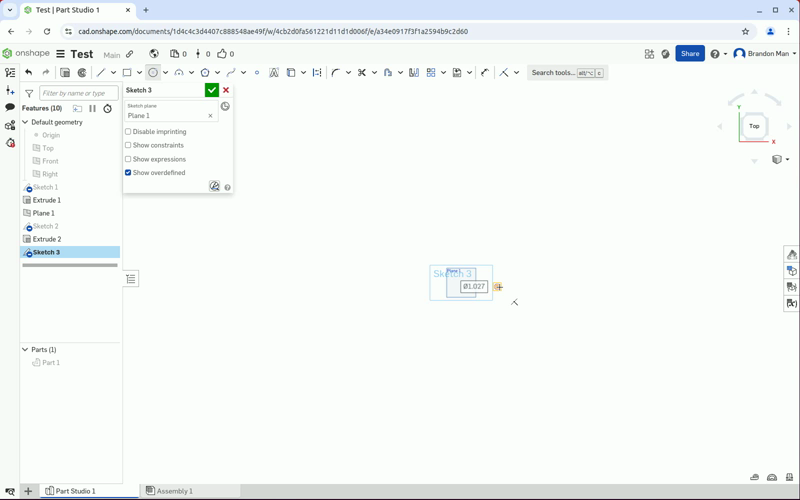
key(esc)
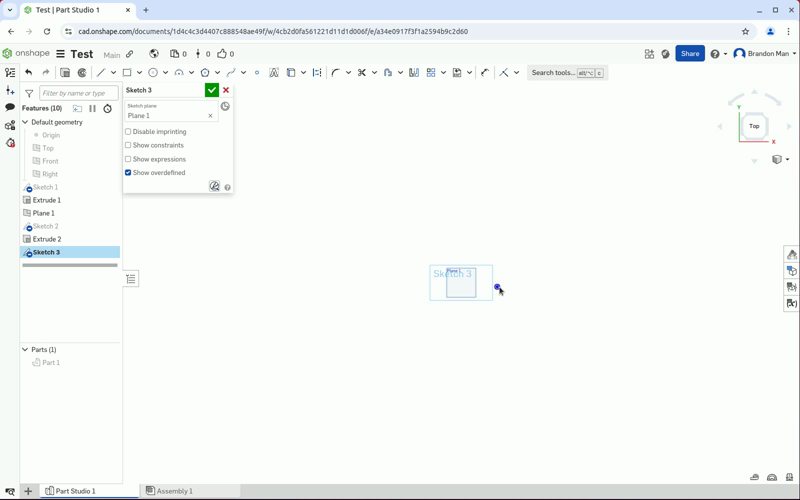
mouse_move(497, 285)
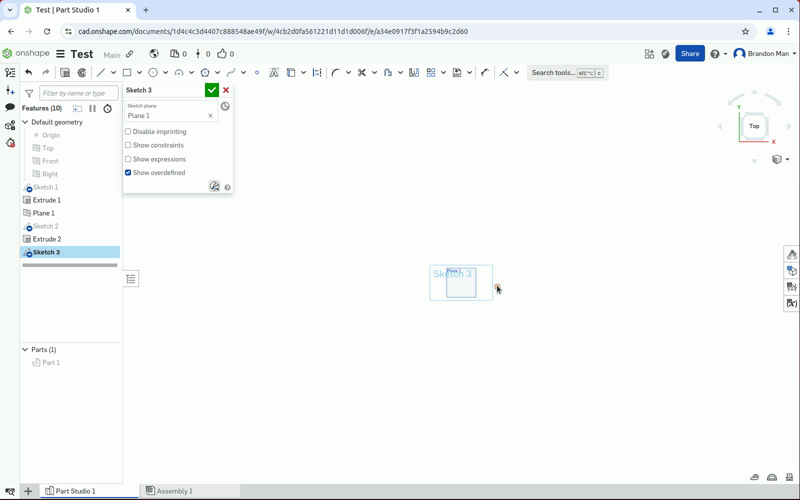
scroll(6)
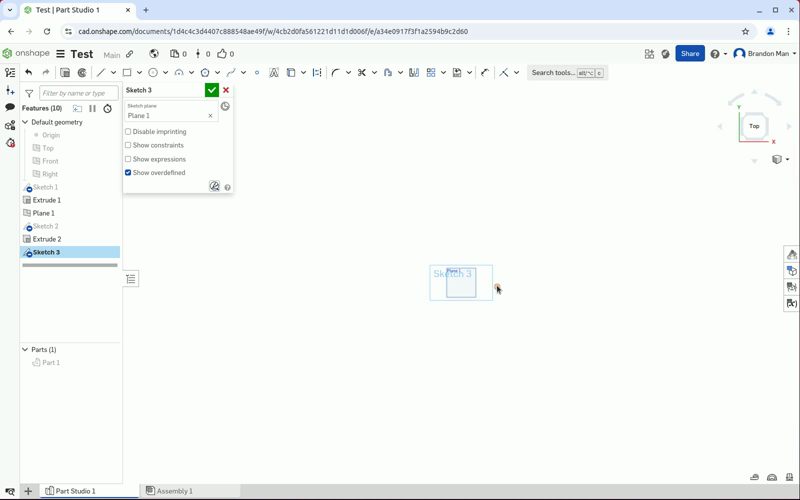
scroll(6)
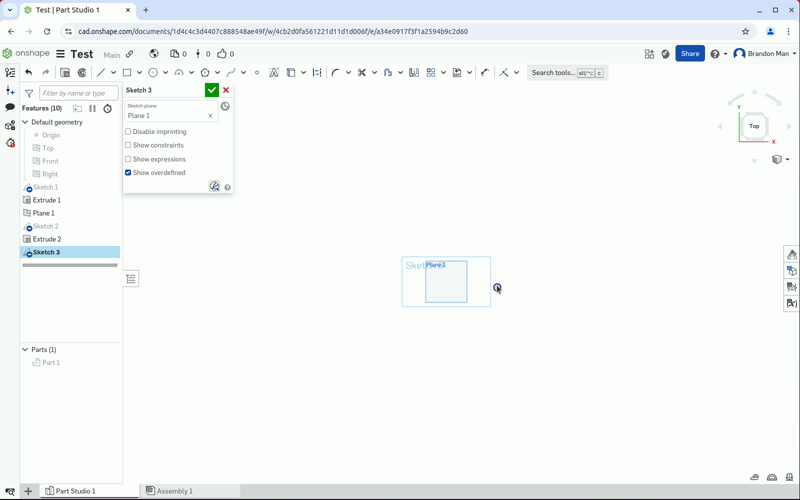
scroll(6)
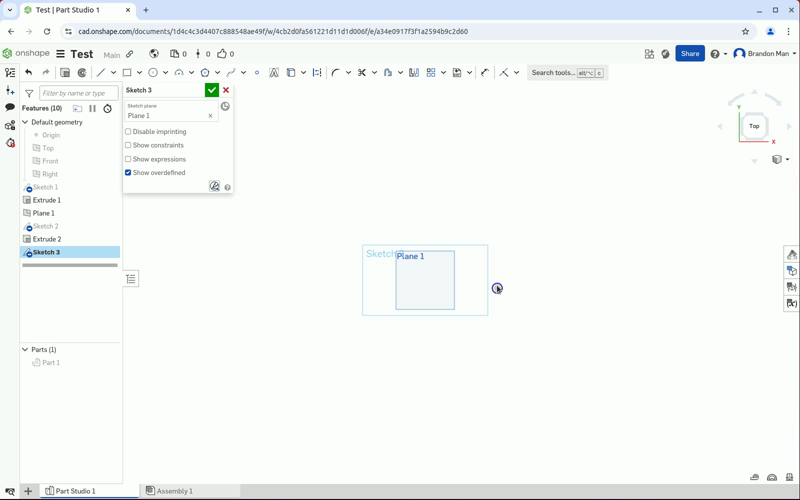
scroll(6)
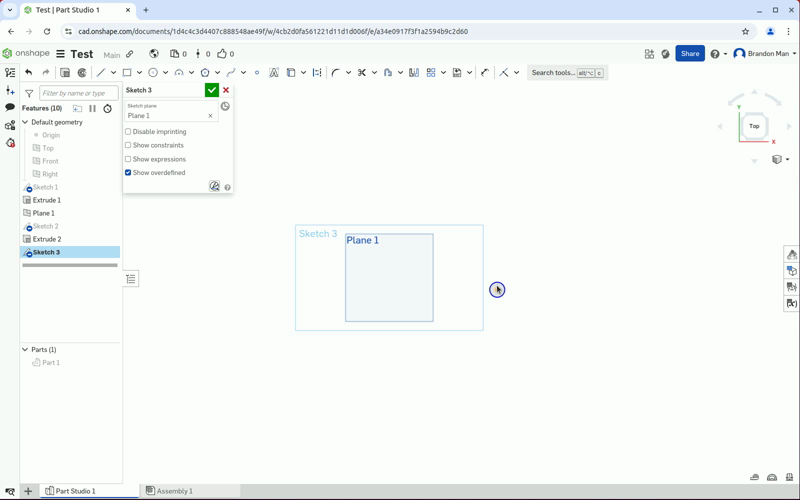
scroll(6)
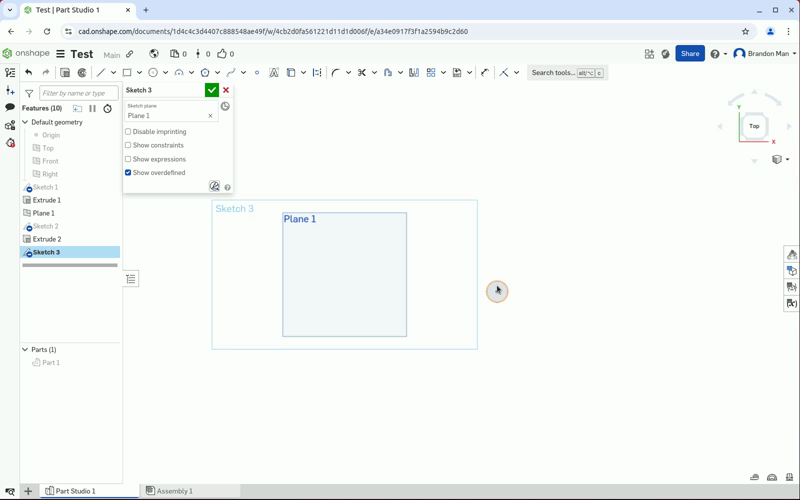
scroll(6)
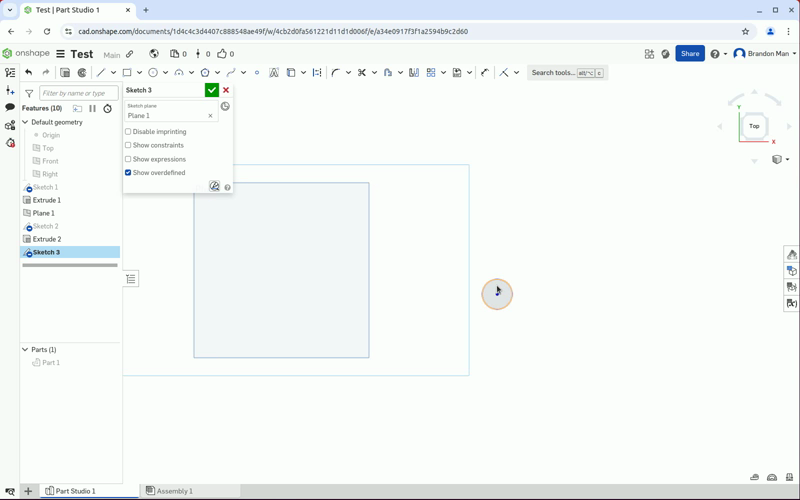
scroll(6)
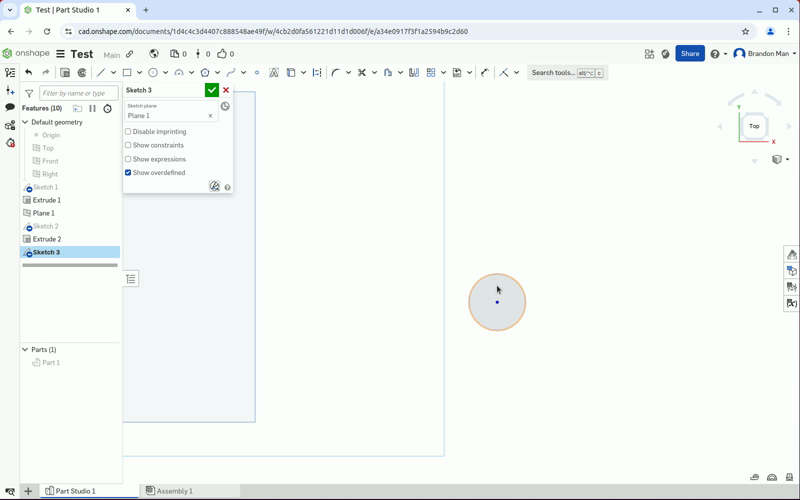
click(497, 285)
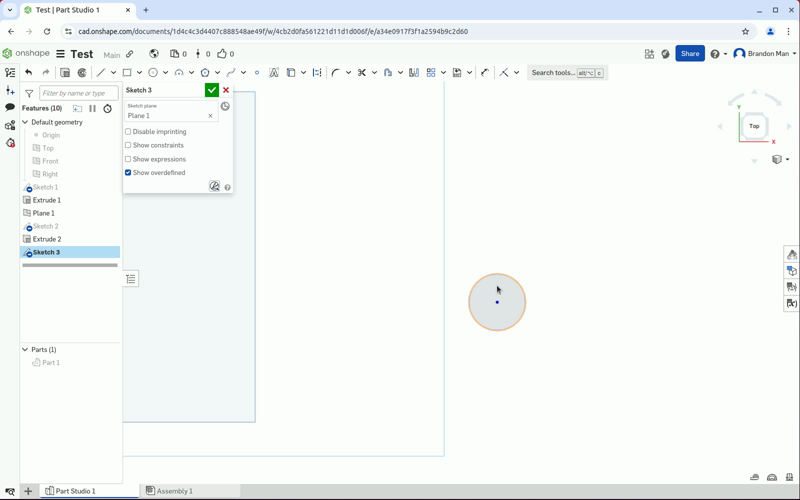
scroll(-6)
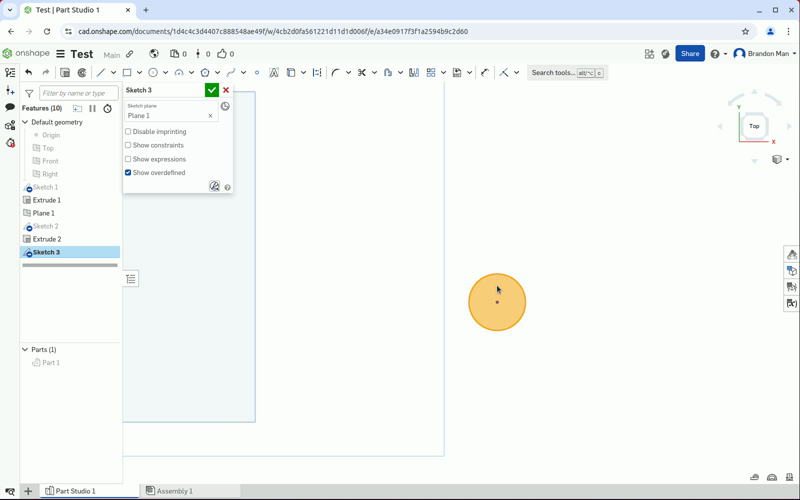
scroll(-6)
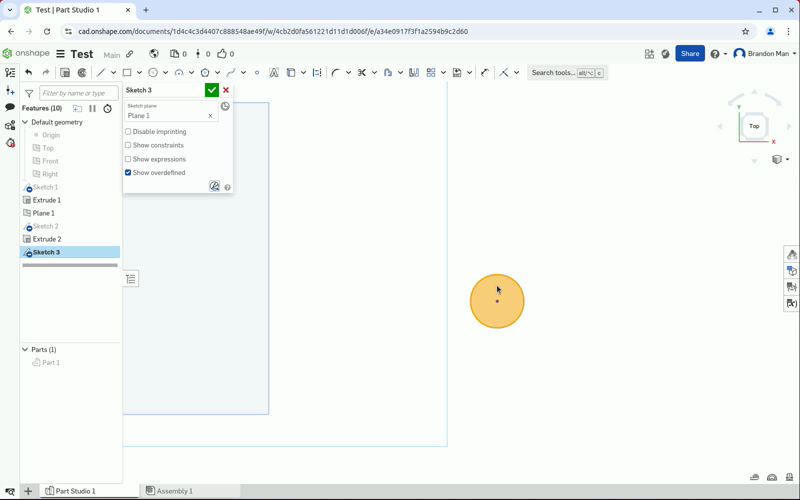
scroll(-6)
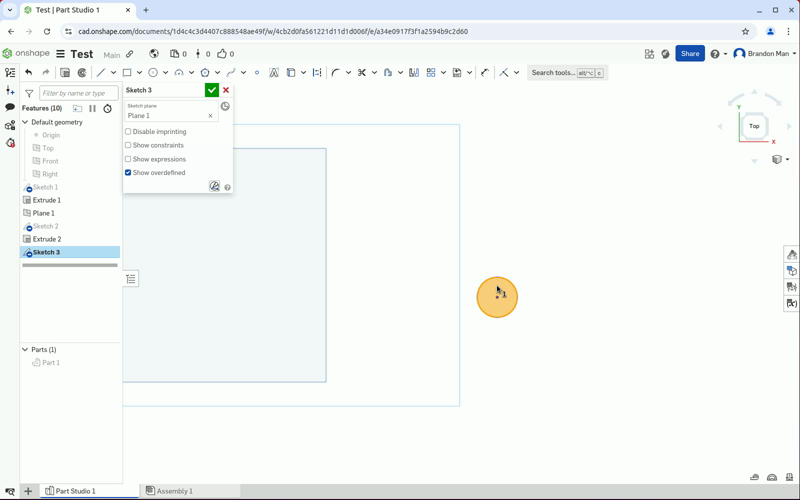
scroll(-6)
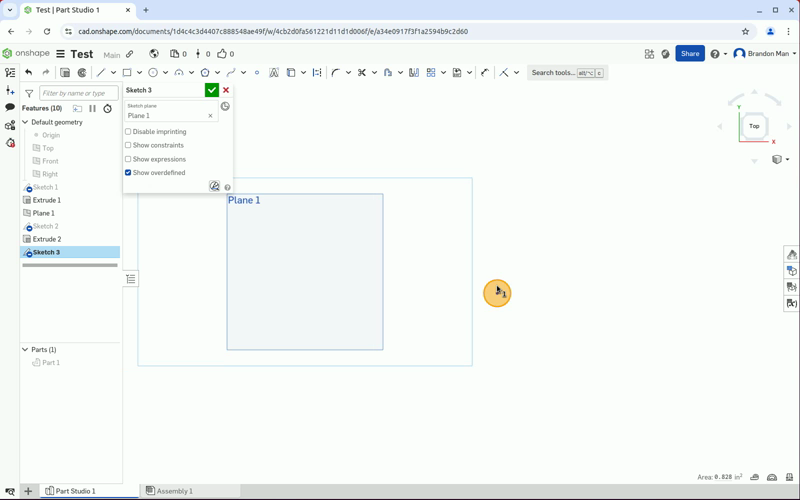
scroll(-6)
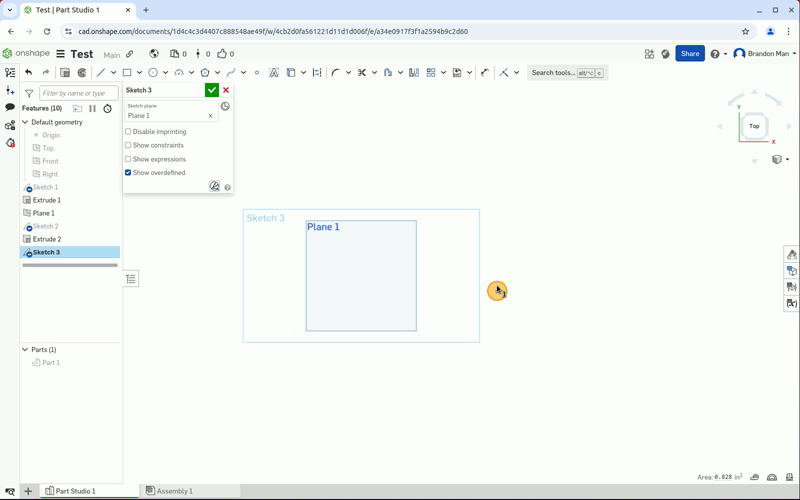
scroll(-6)
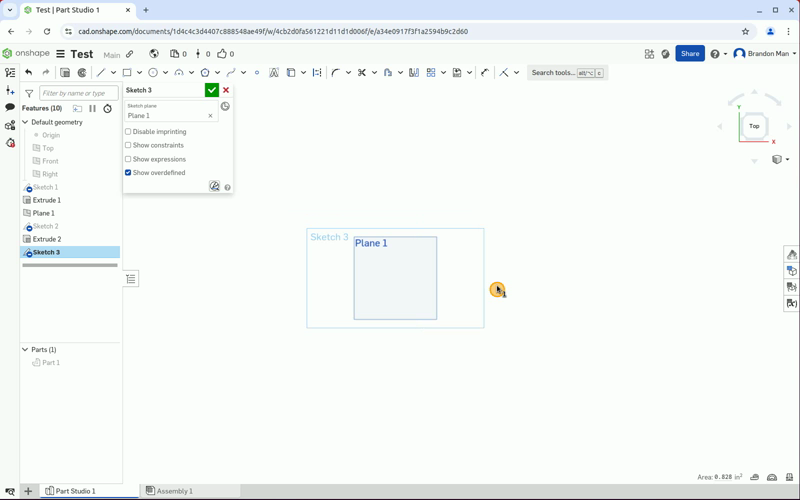
scroll(-6)
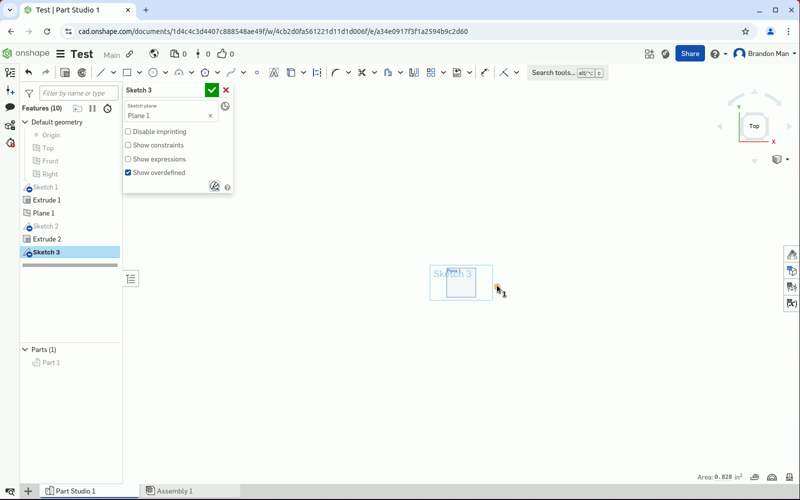
mouse_move(73, 352)
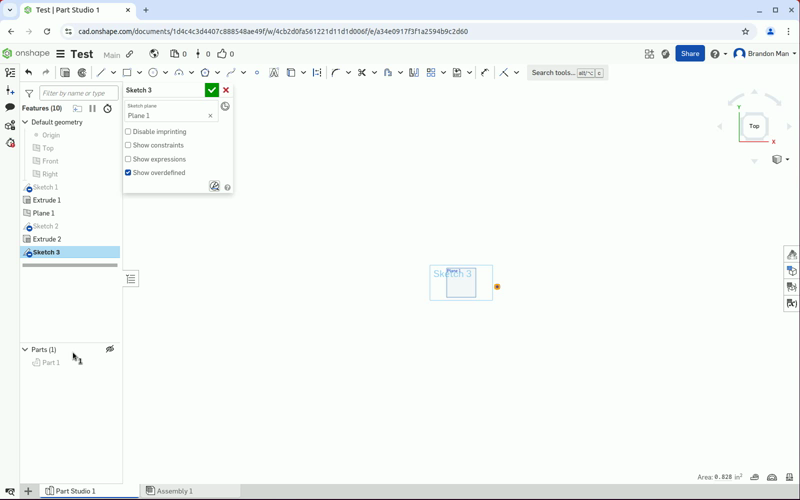
key(shift+y)
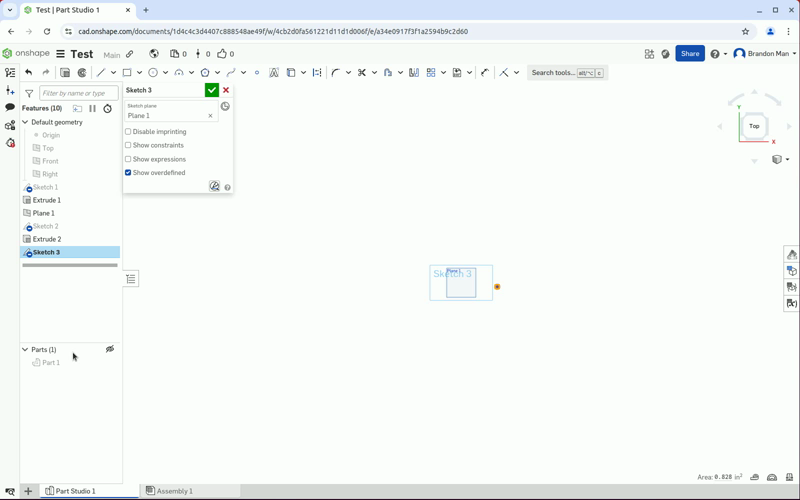
key(shift+e)
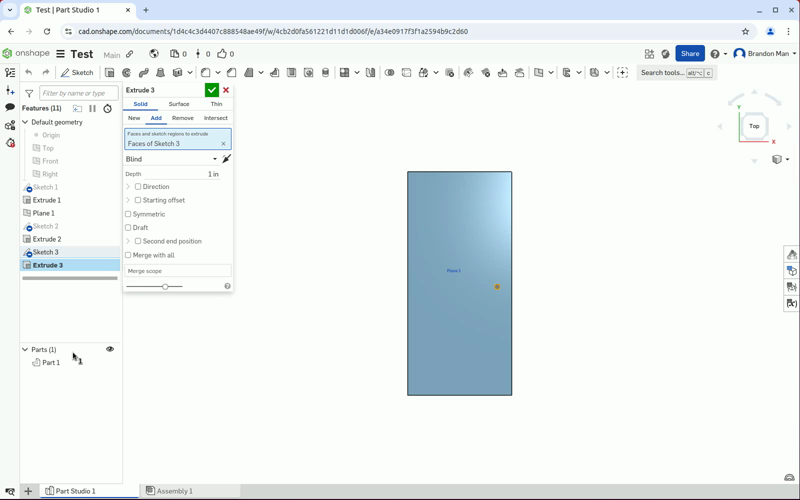
mouse_move(143, 106)
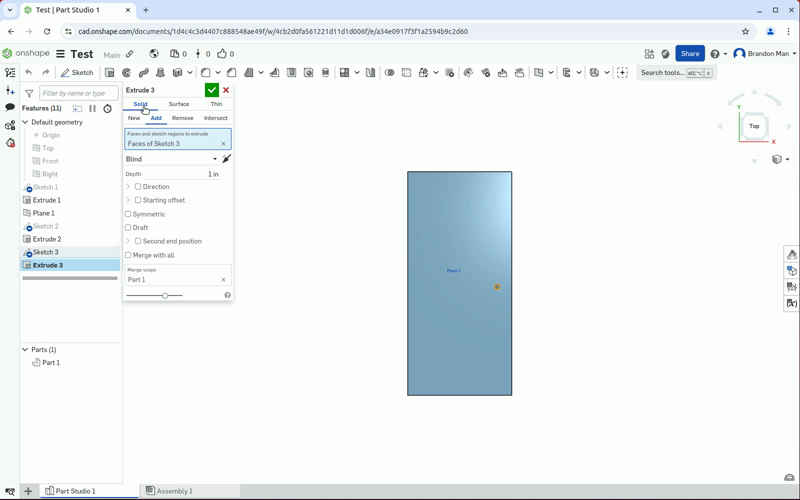
click(143, 106)
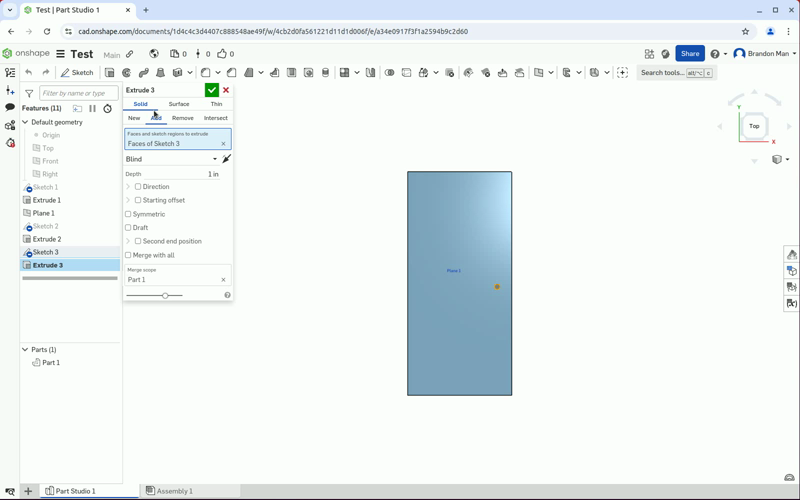
mouse_move(186, 120)
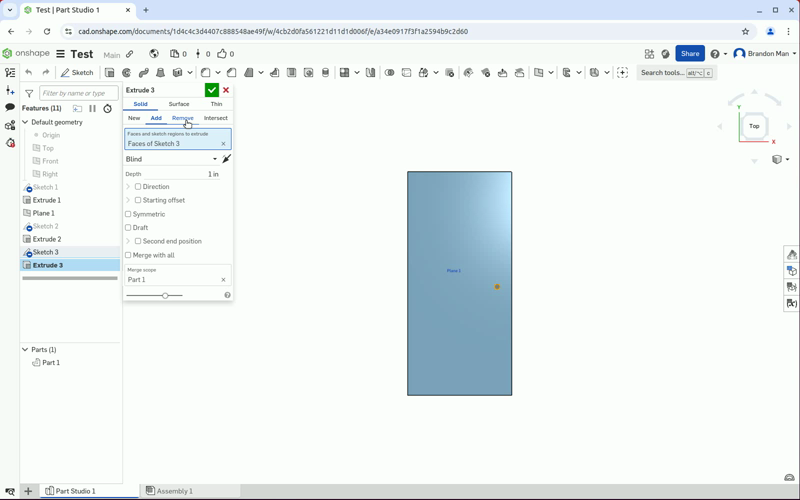
click(186, 120)
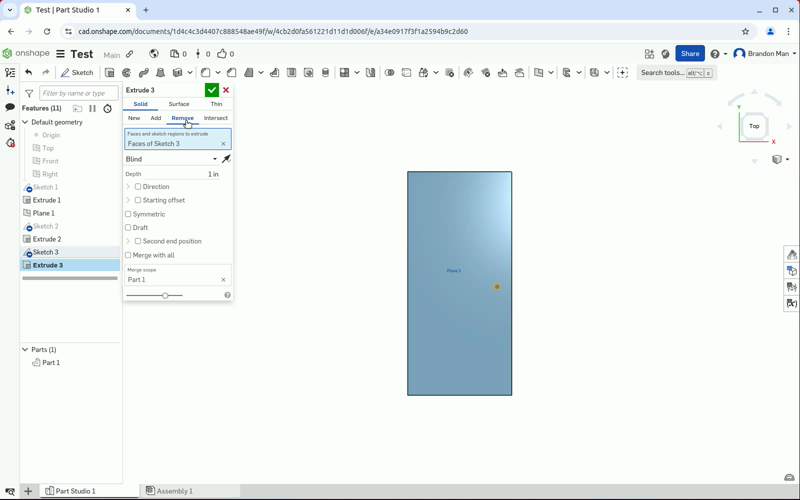
key(tab, 4)
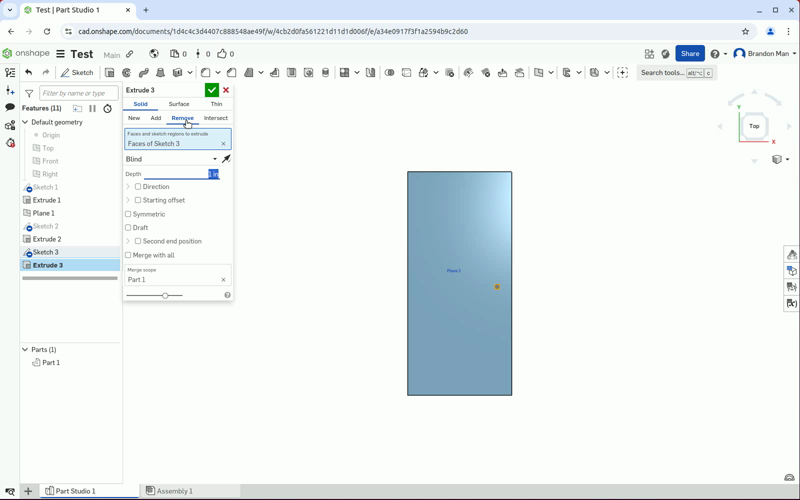
text(6.499)
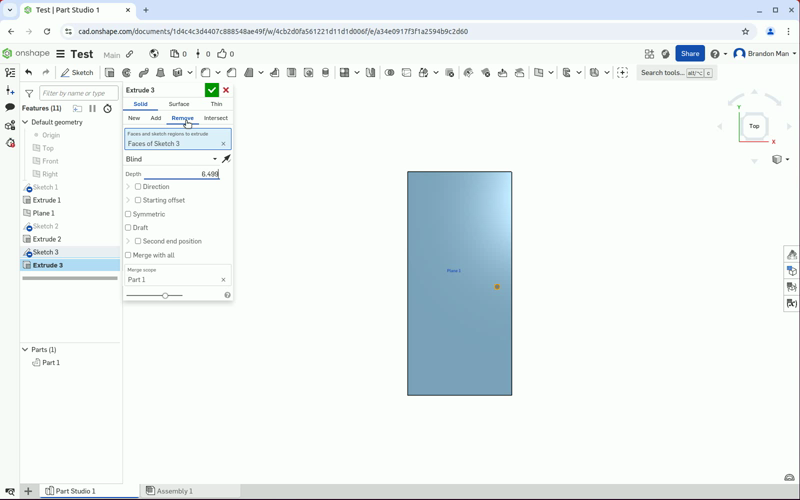
key(tab, 6)
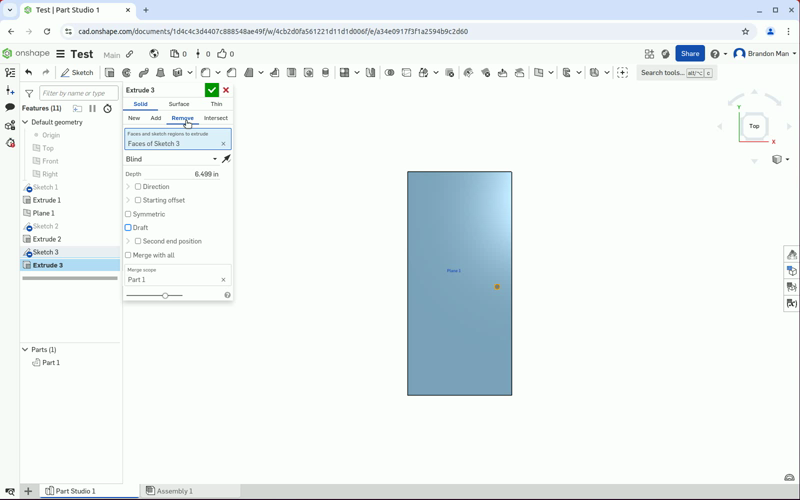
key(space)
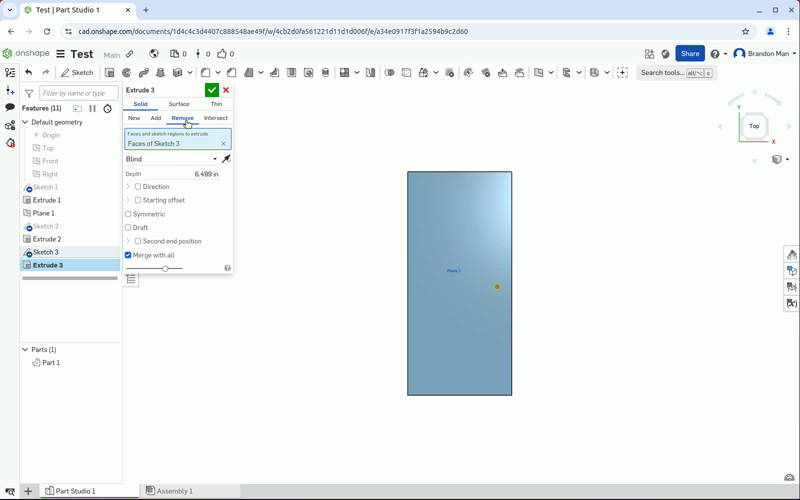
key(enter)
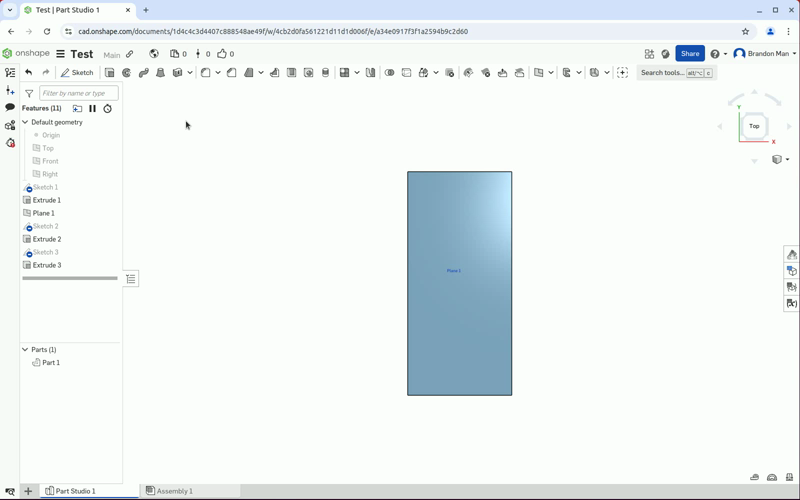
key(shift+h)
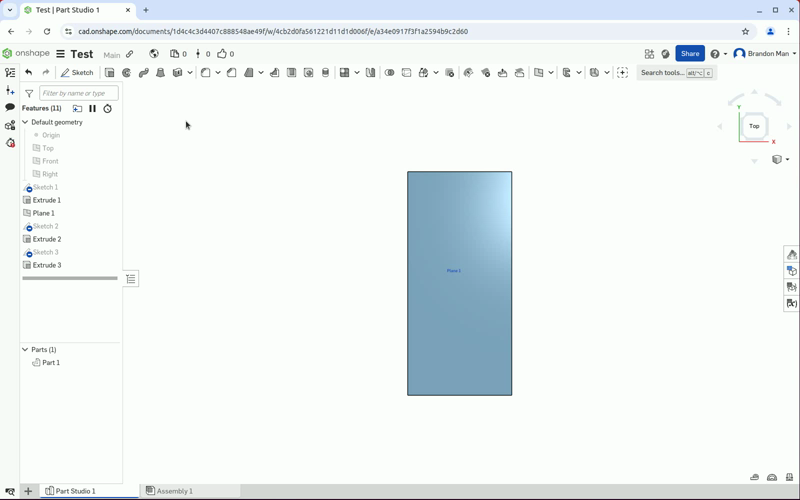
key(shift+h)
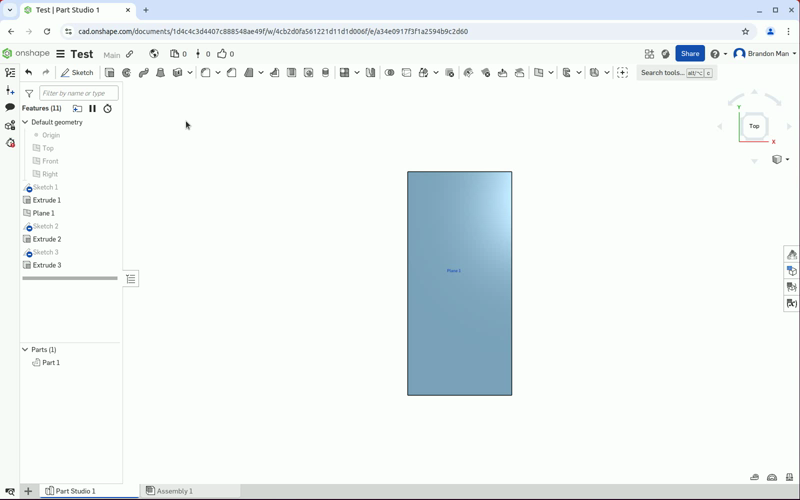
mouse_move(73, 189)
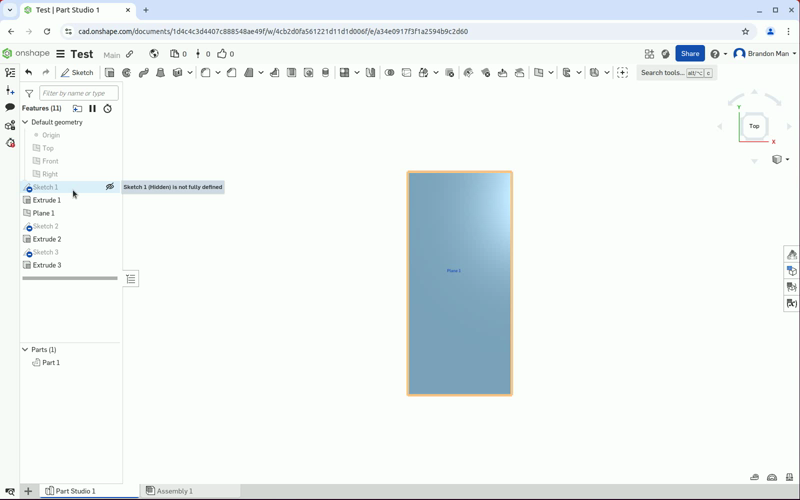
click(73, 189)
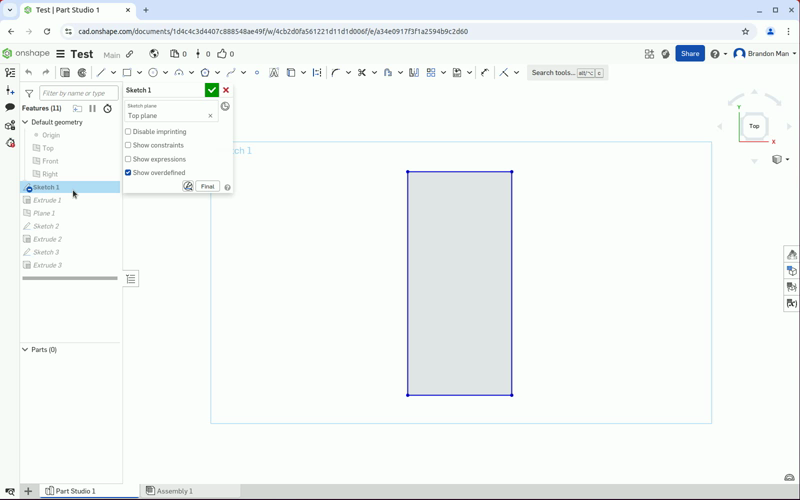
mouse_move(229, 92)
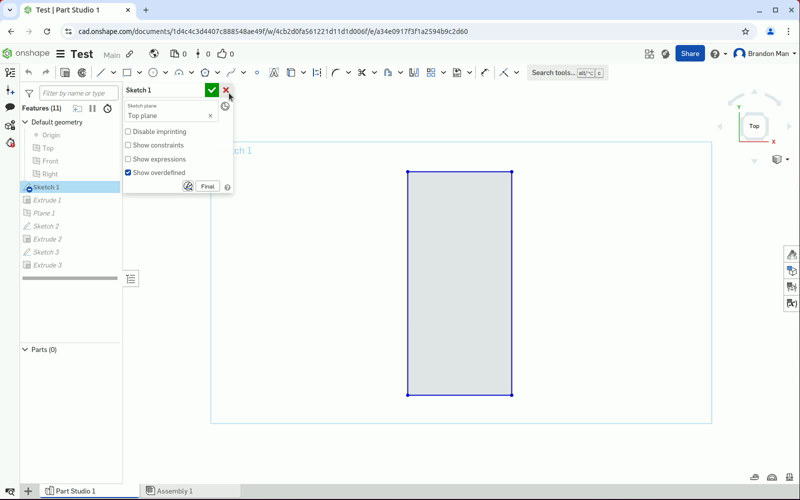
click(229, 92)
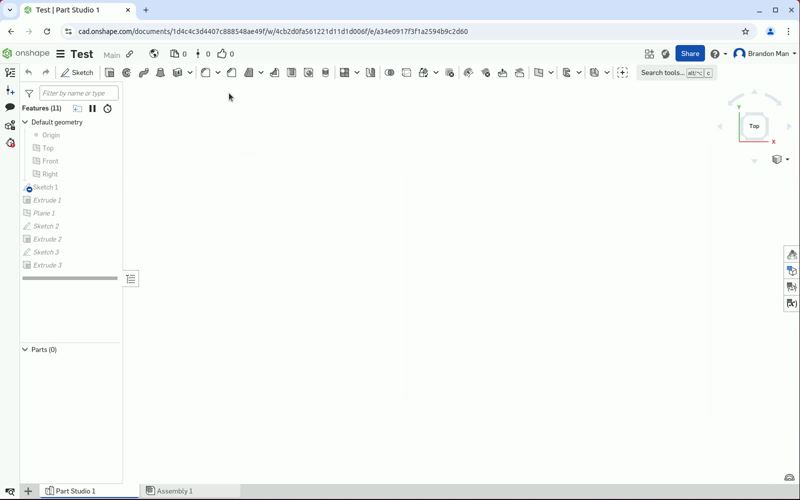
key(shift+s)
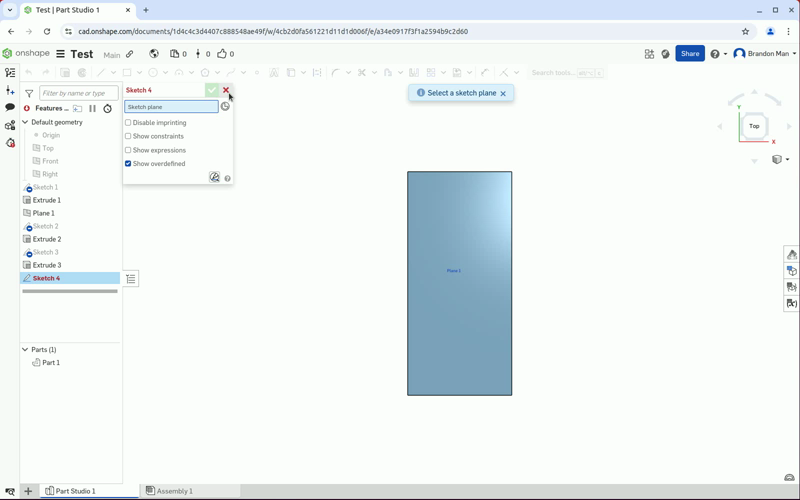
mouse_move(73, 215)
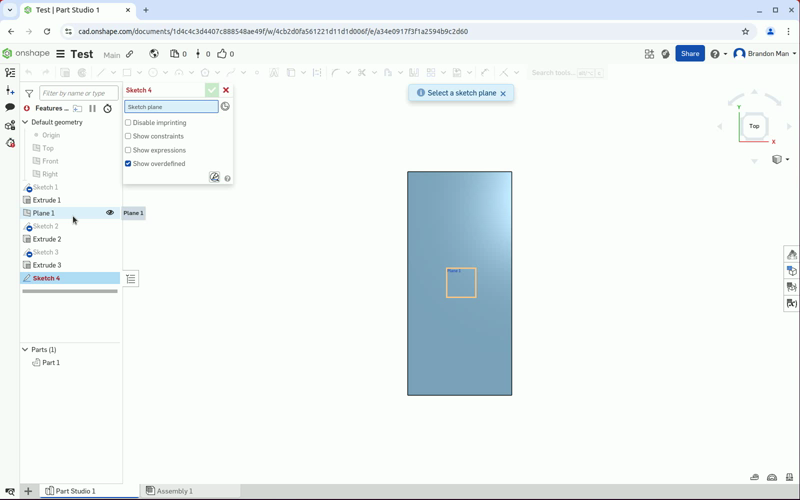
click(73, 215)
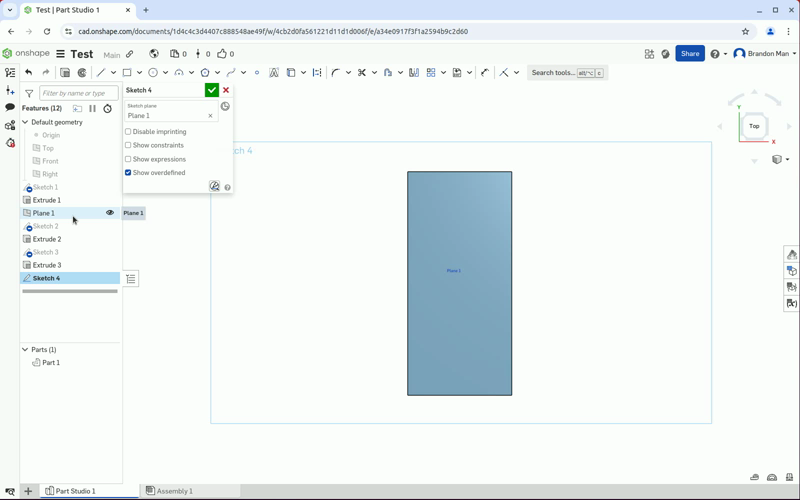
mouse_move(73, 352)
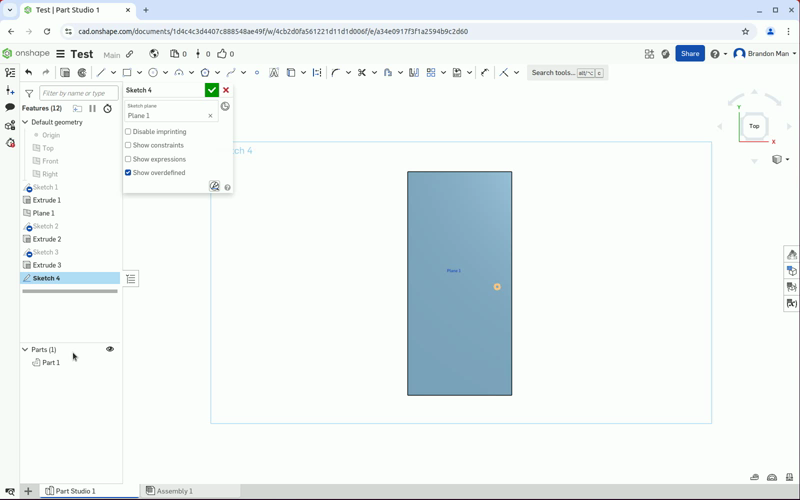
key(y)
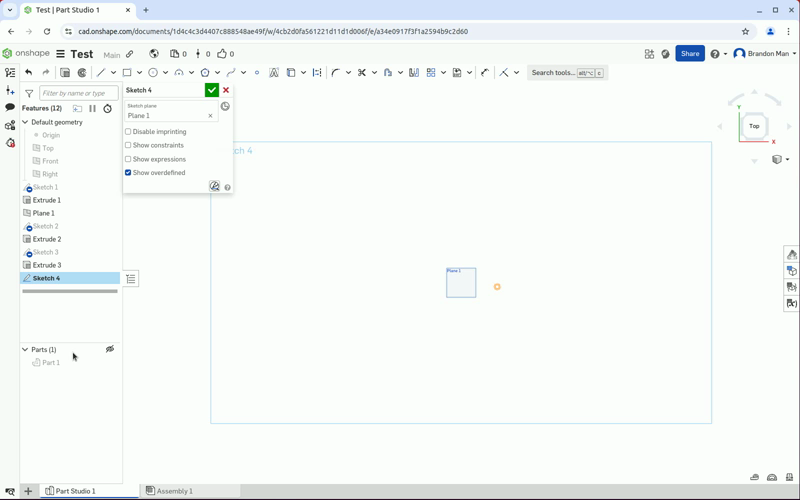
key(c)
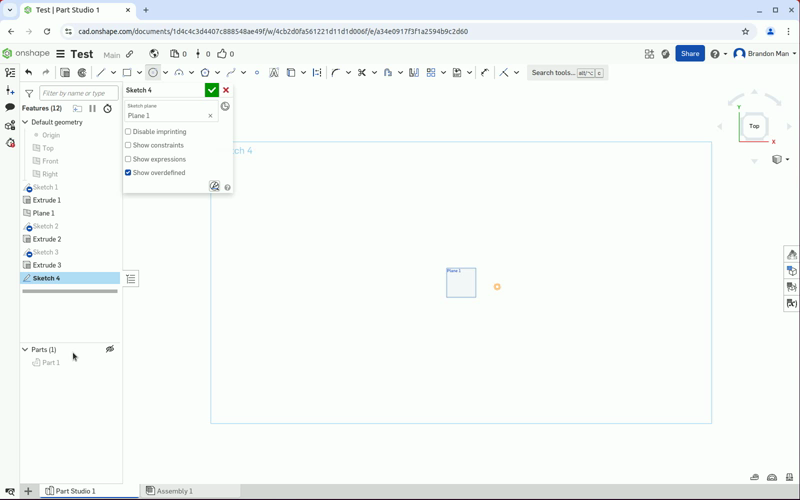
key_down(shift)
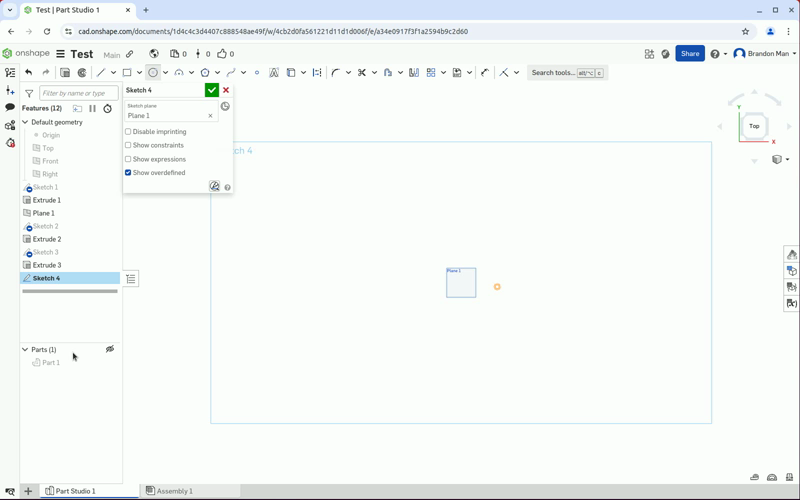
mouse_move(497, 322)
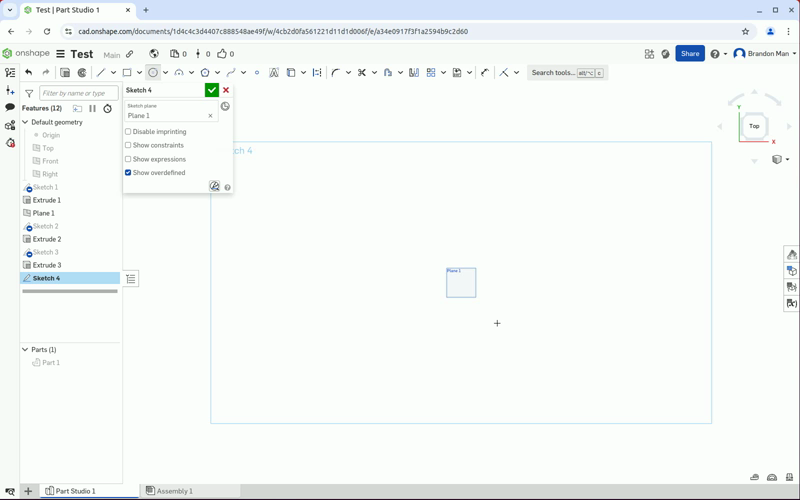
click(497, 322)
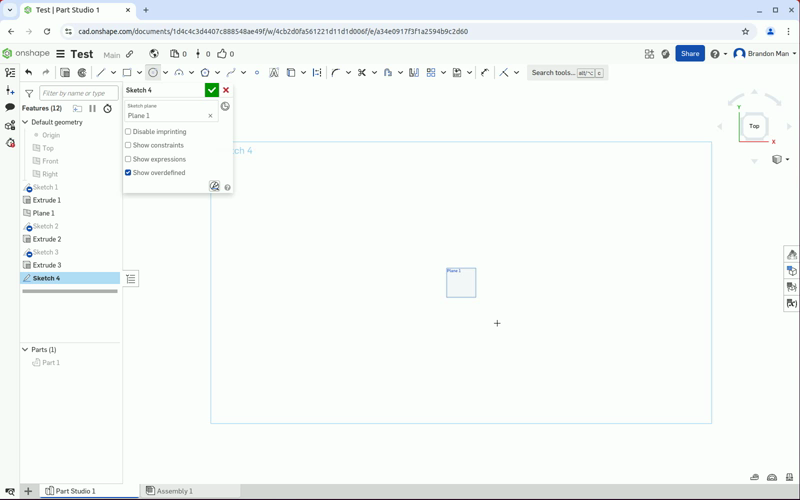
key_up(shift)
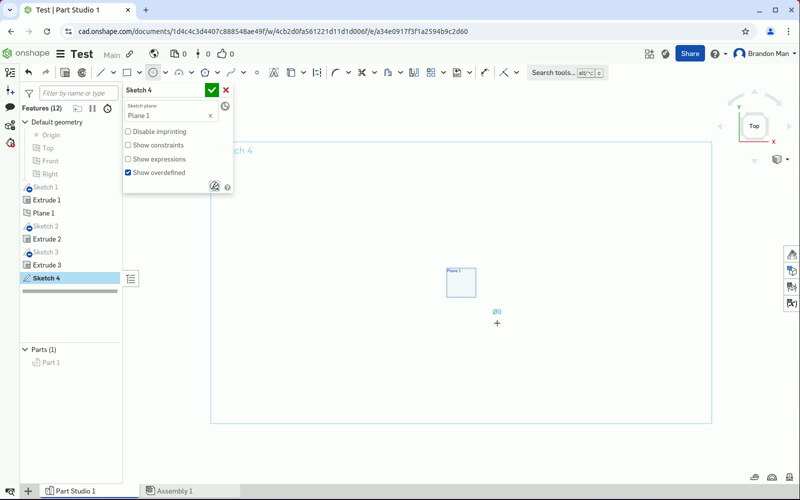
mouse_move(499, 322)
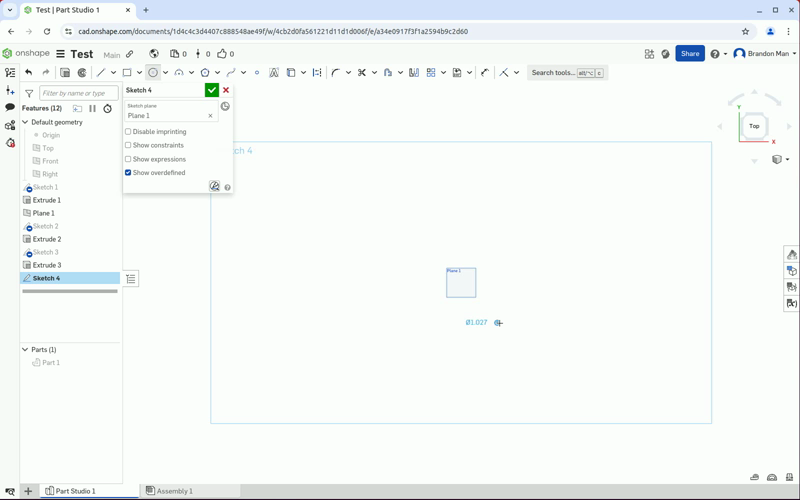
scroll(6)
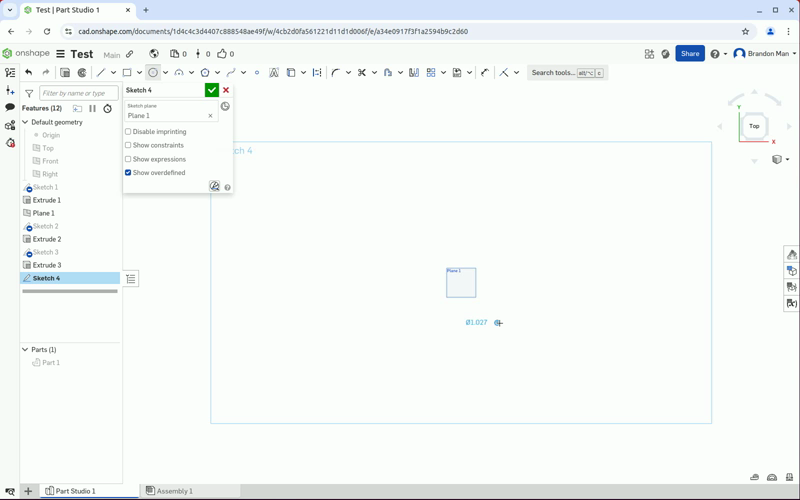
scroll(6)
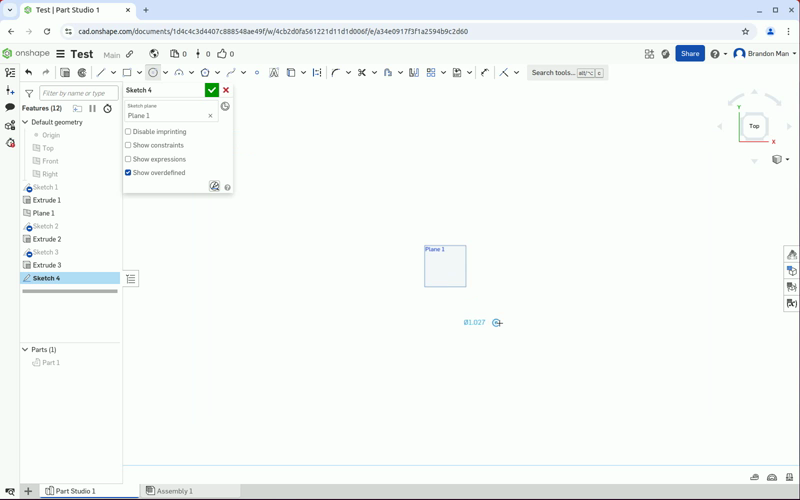
scroll(6)
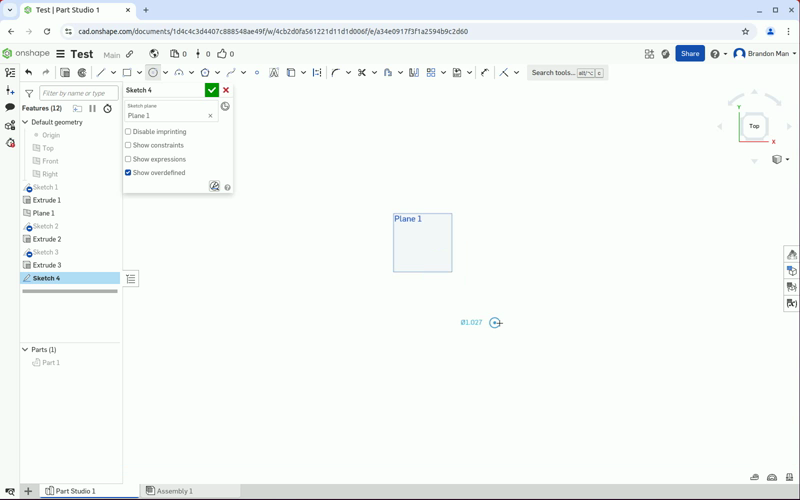
scroll(6)
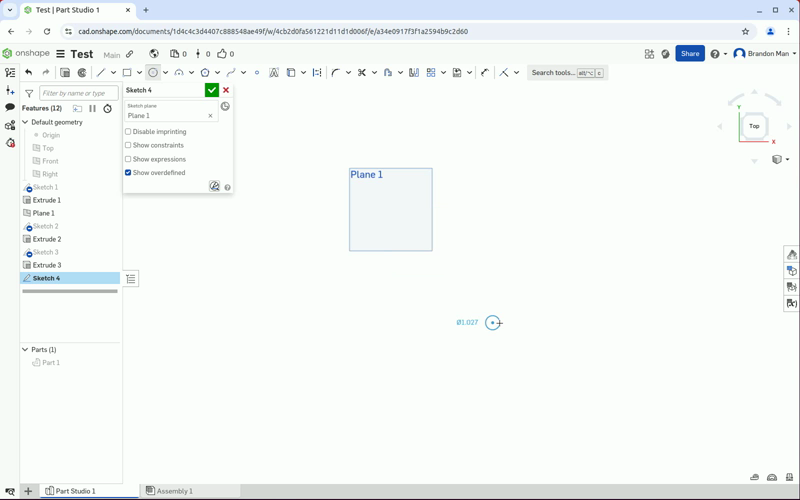
scroll(6)
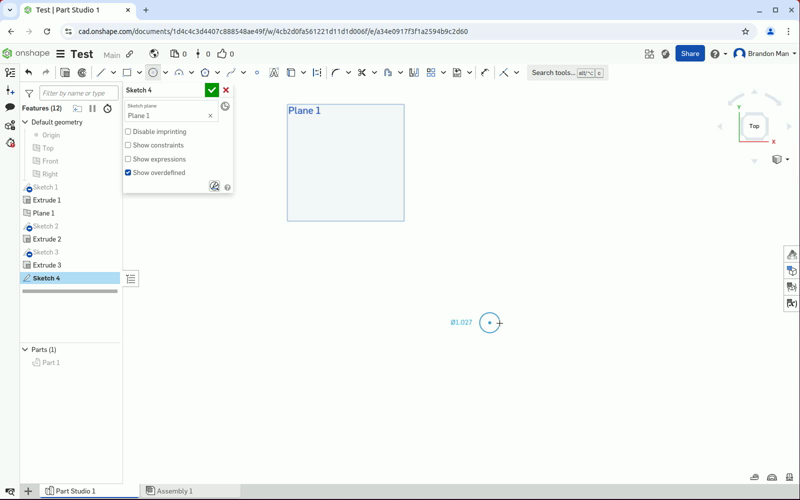
scroll(6)
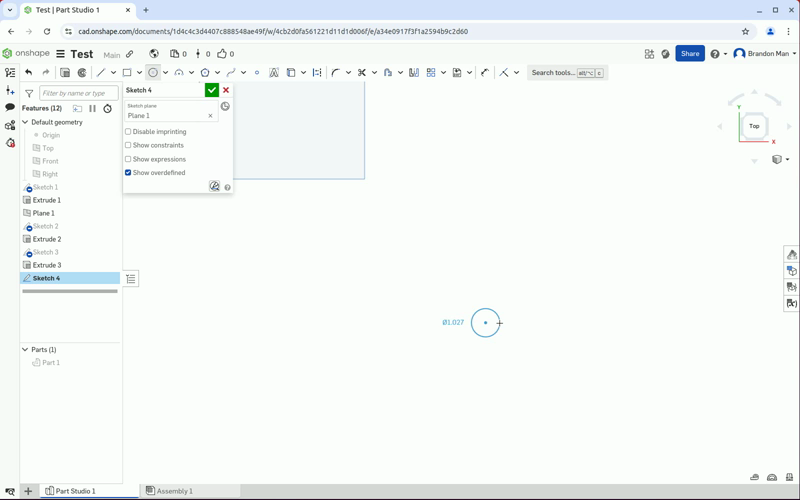
scroll(6)
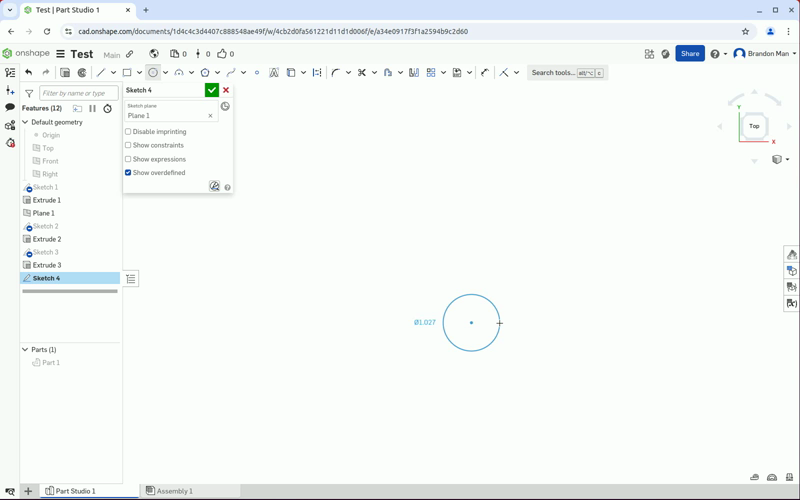
click(499, 322)
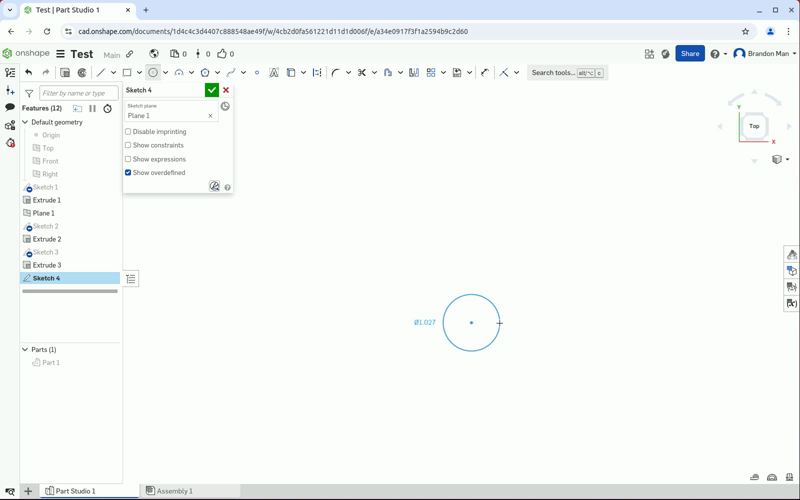
scroll(-6)
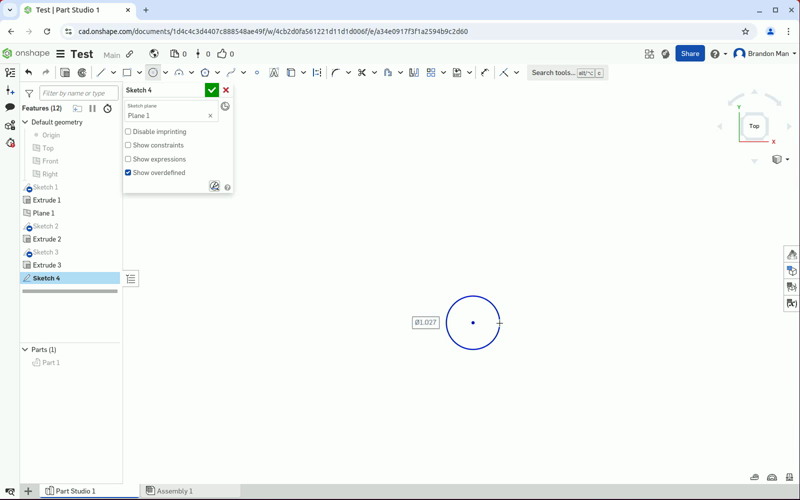
scroll(-6)
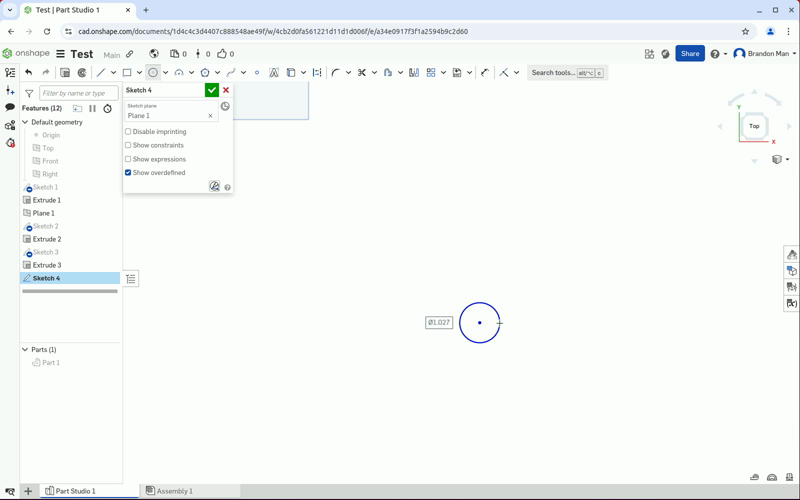
scroll(-6)
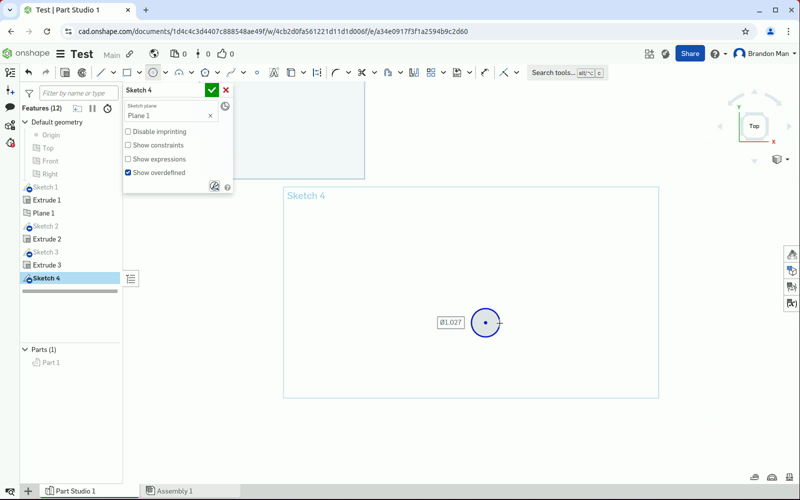
scroll(-6)
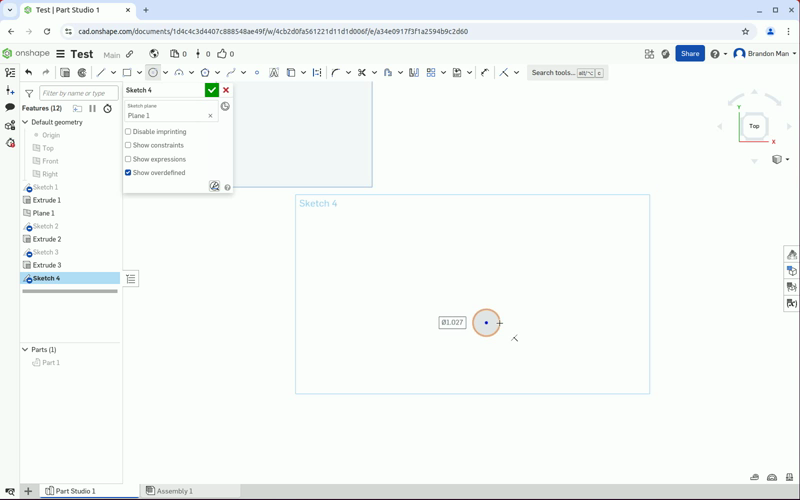
scroll(-6)
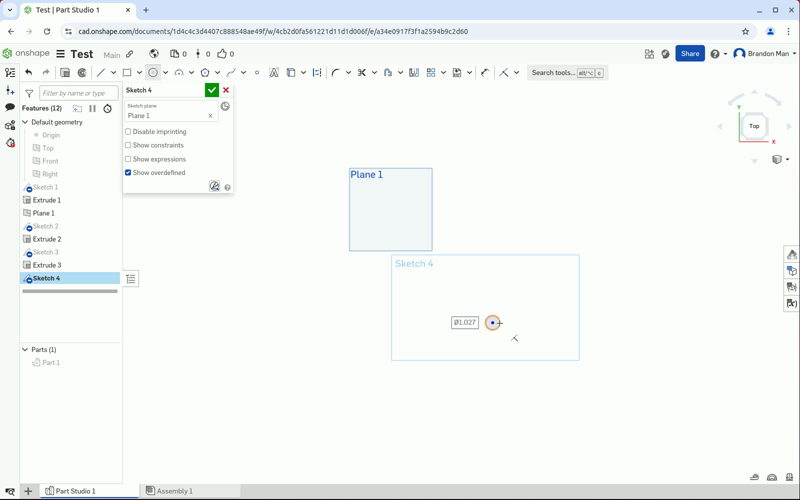
scroll(-6)
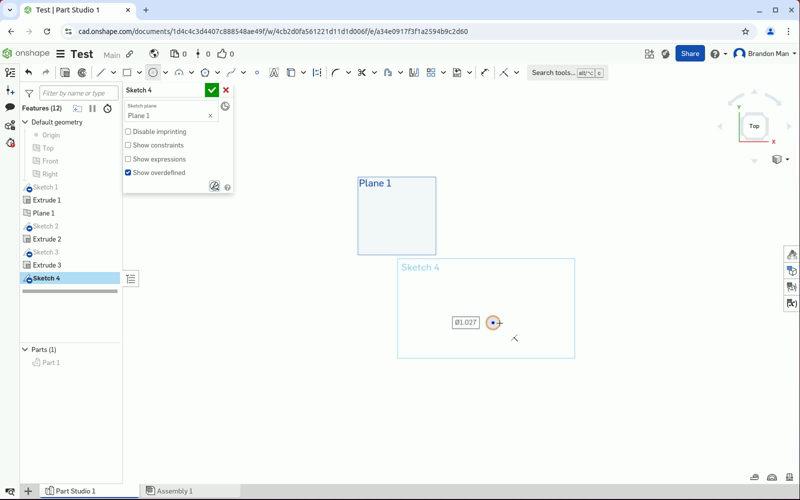
scroll(-6)
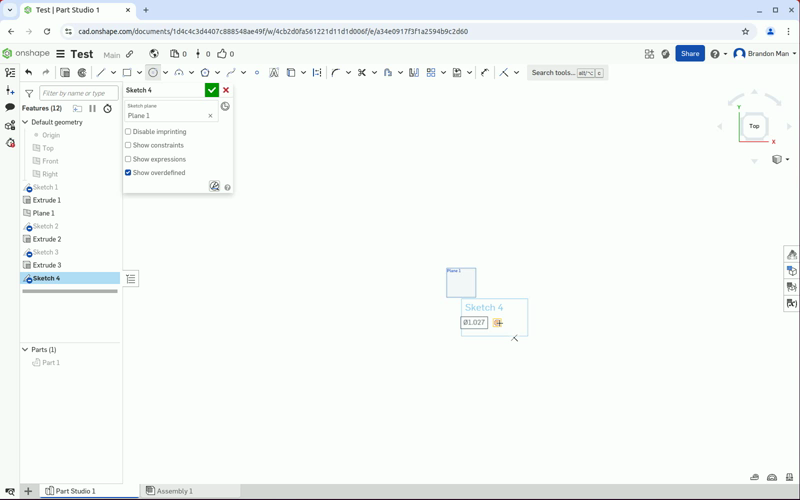
key(esc)
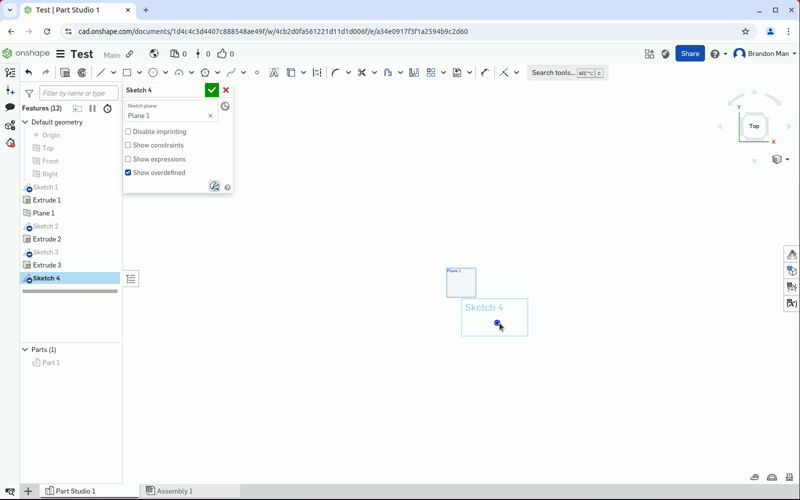
mouse_move(497, 320)
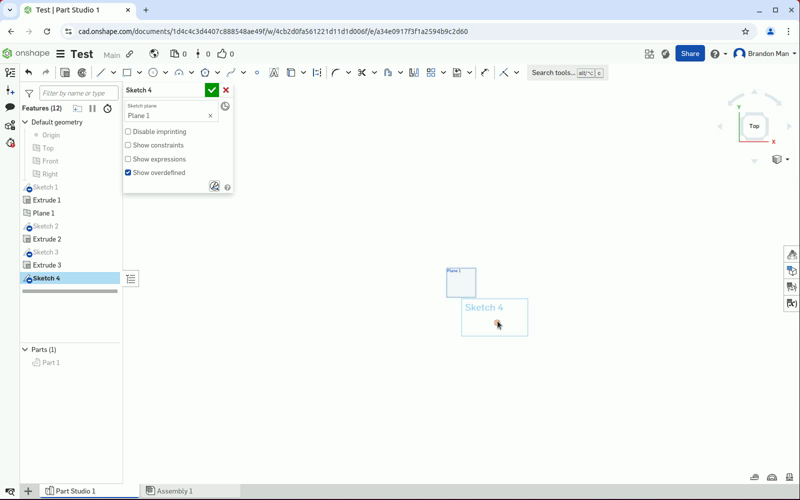
scroll(6)
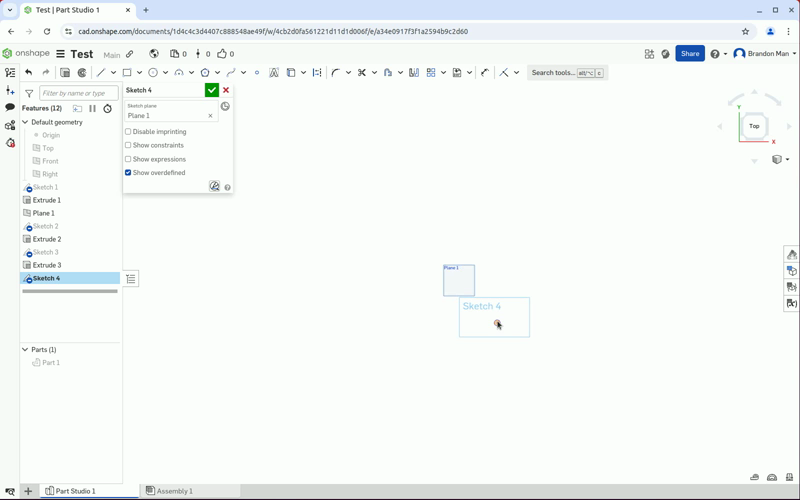
scroll(6)
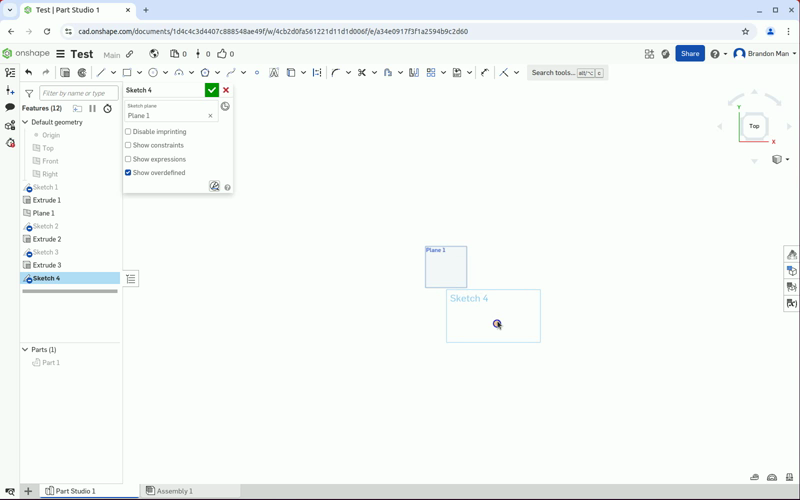
scroll(6)
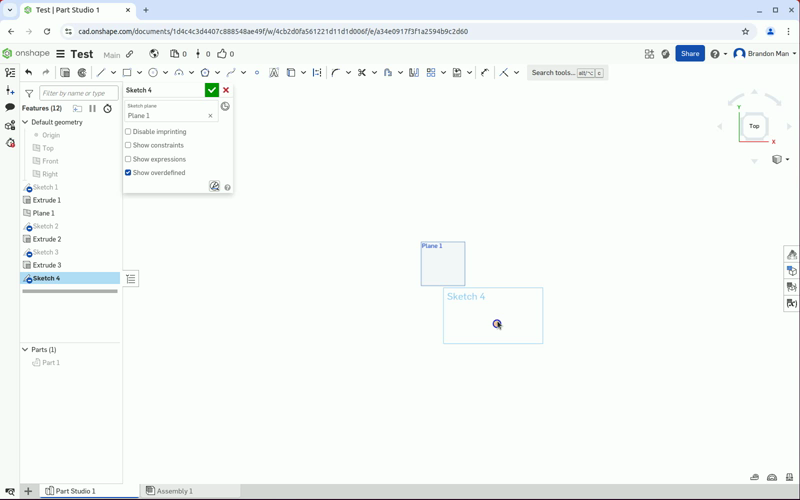
scroll(6)
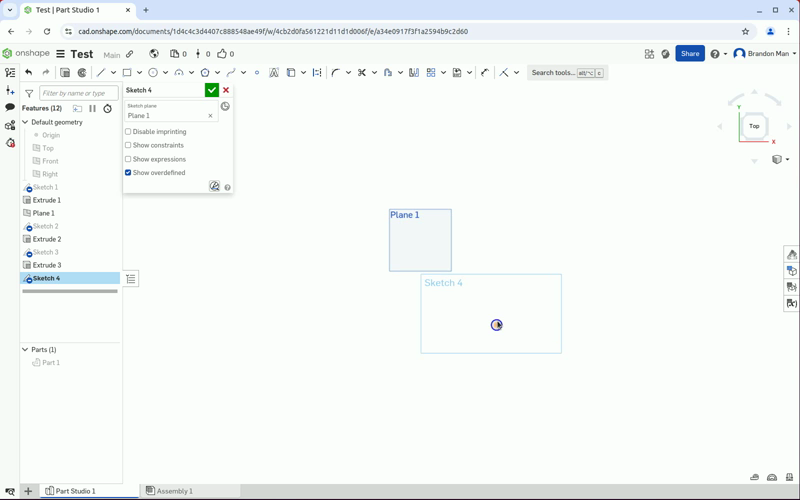
scroll(6)
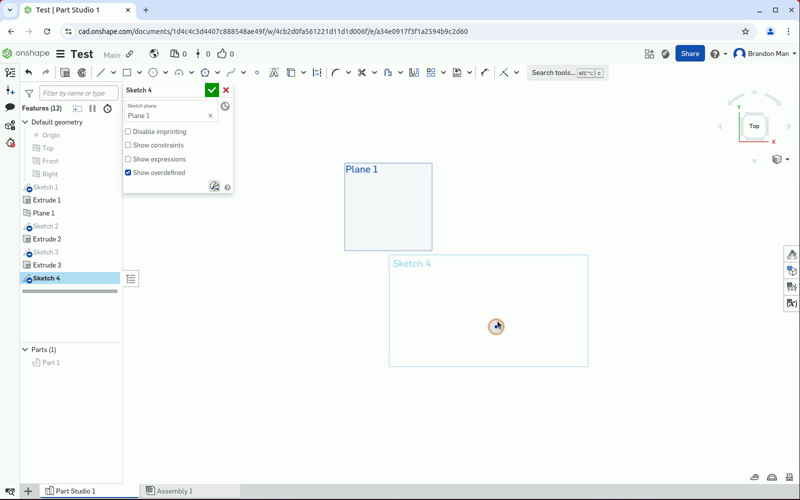
scroll(6)
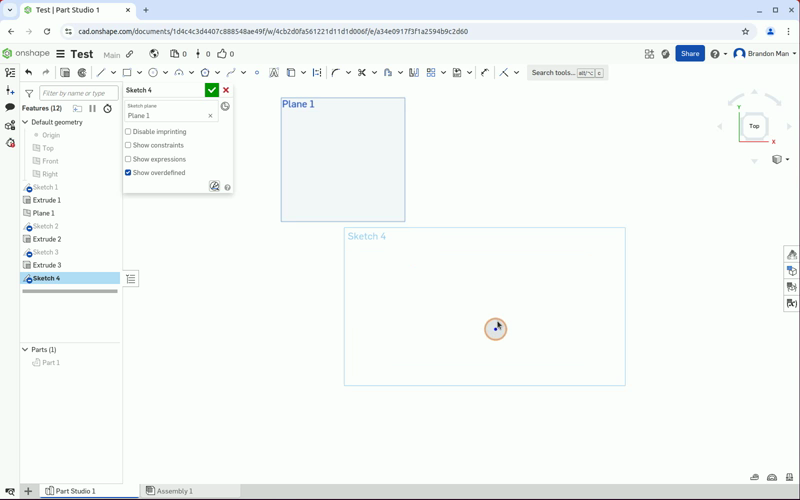
scroll(6)
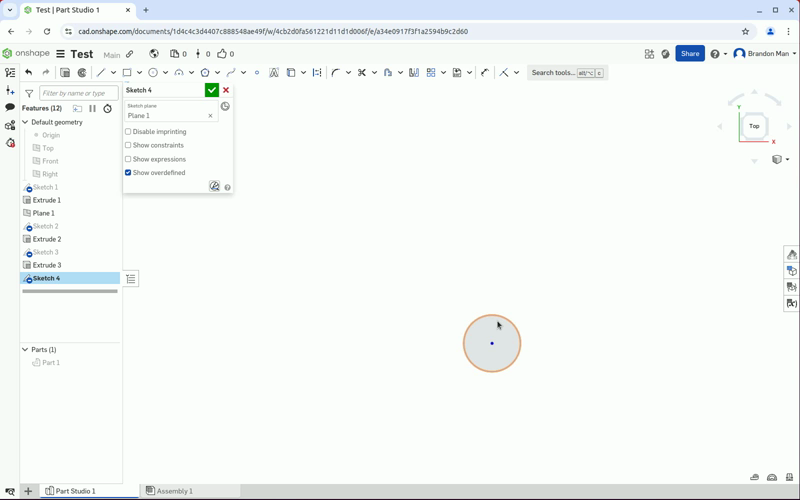
click(497, 320)
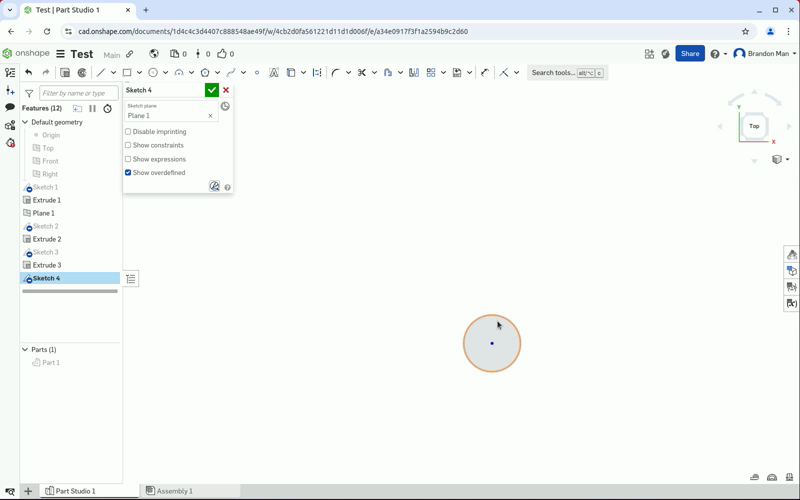
scroll(-6)
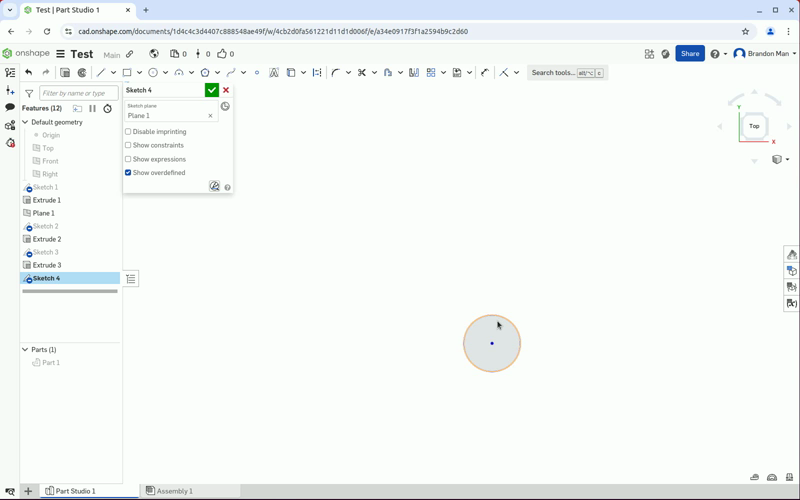
scroll(-6)
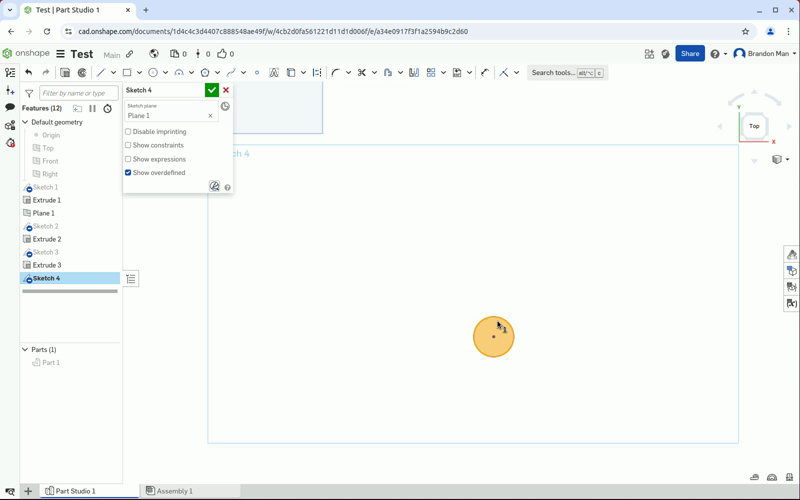
scroll(-6)
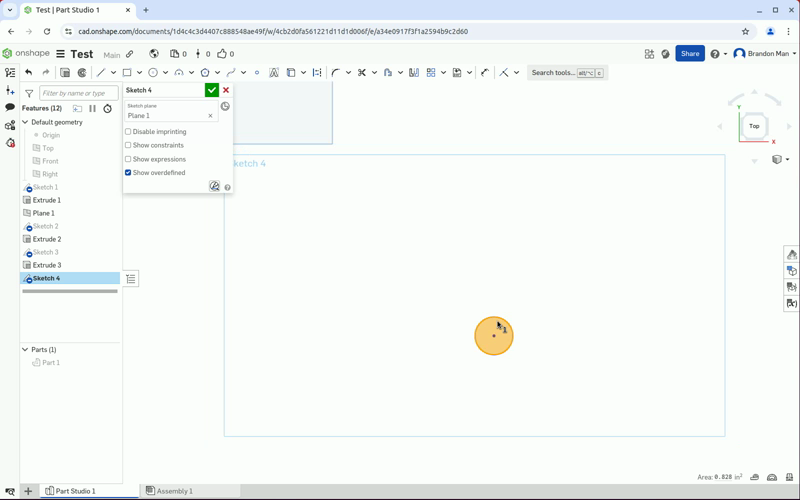
scroll(-6)
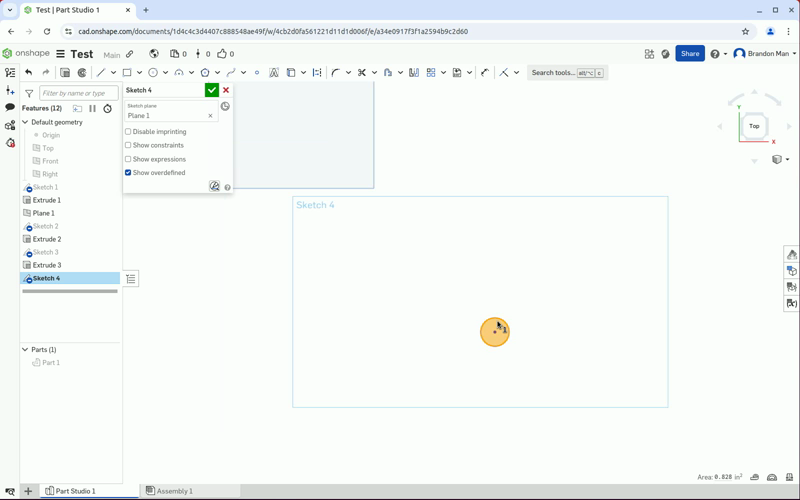
scroll(-6)
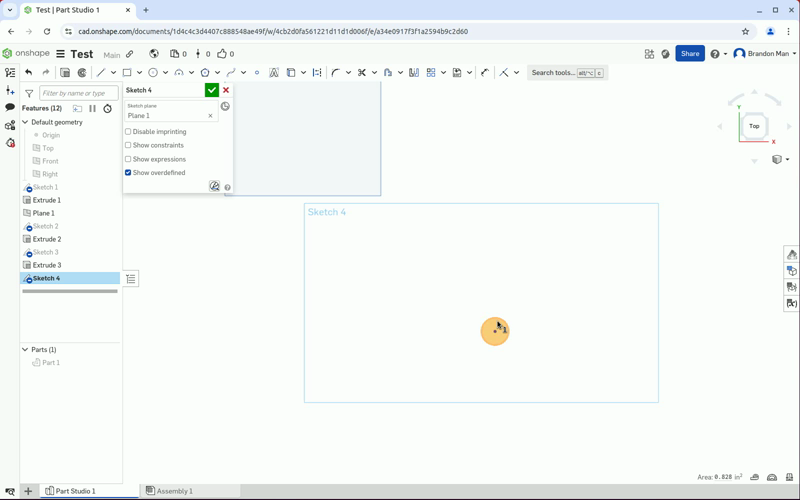
scroll(-6)
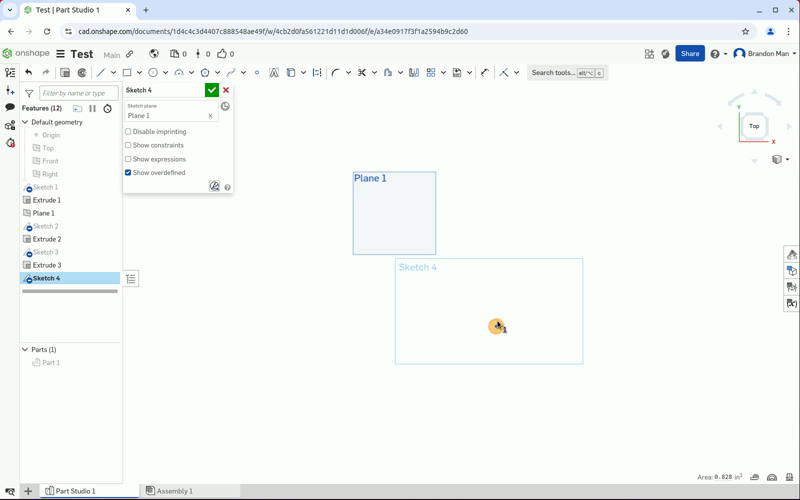
scroll(-6)
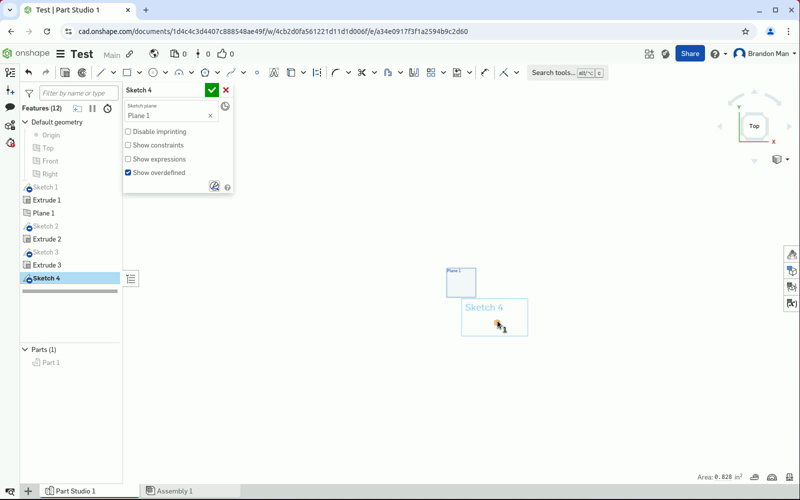
mouse_move(73, 352)
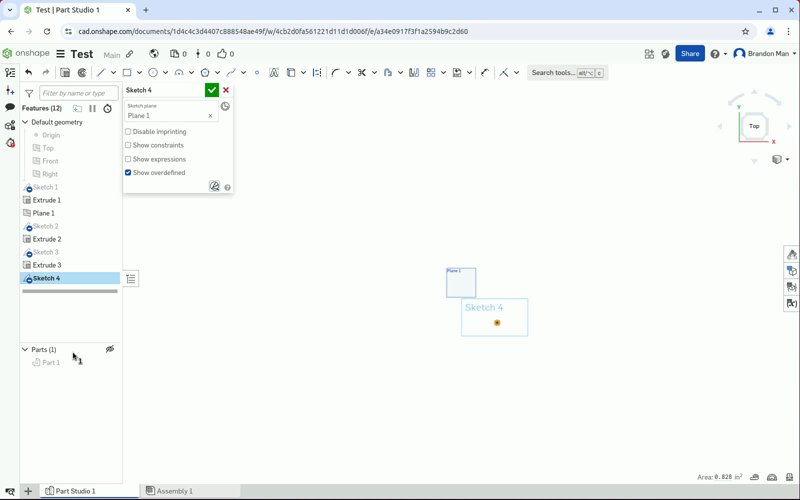
key(shift+y)
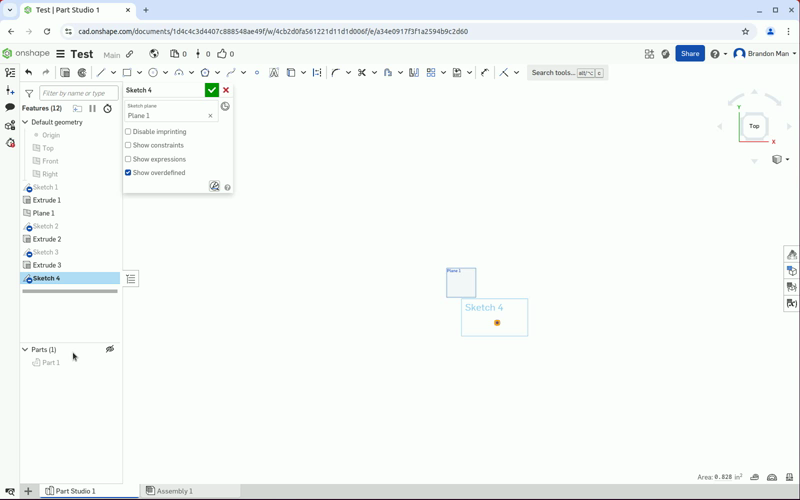
key(shift+e)
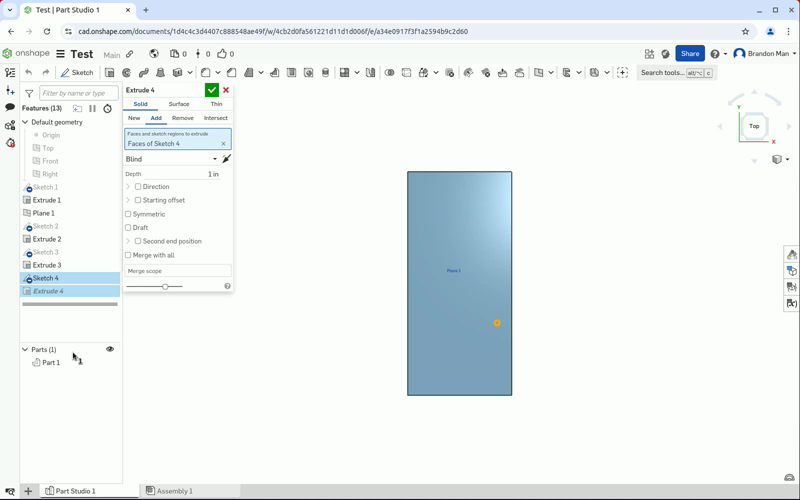
mouse_move(143, 106)
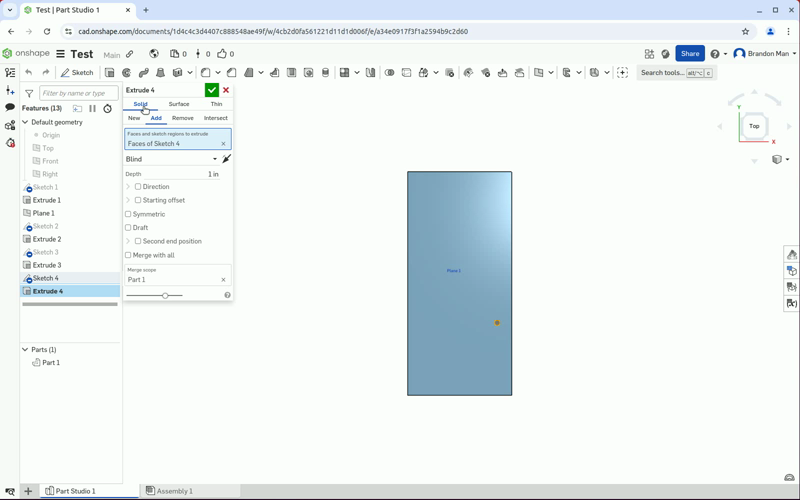
click(143, 106)
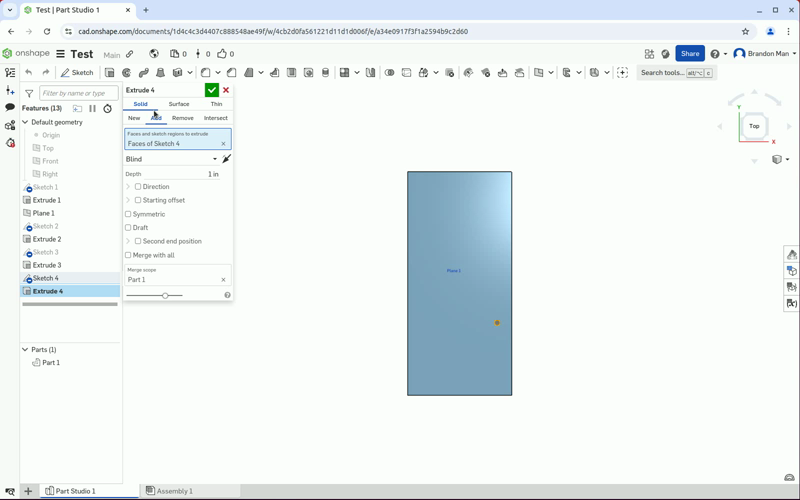
mouse_move(186, 120)
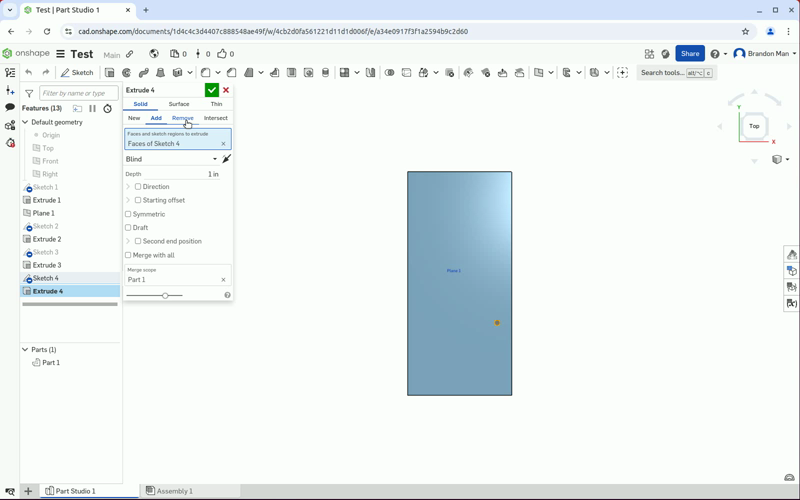
click(186, 120)
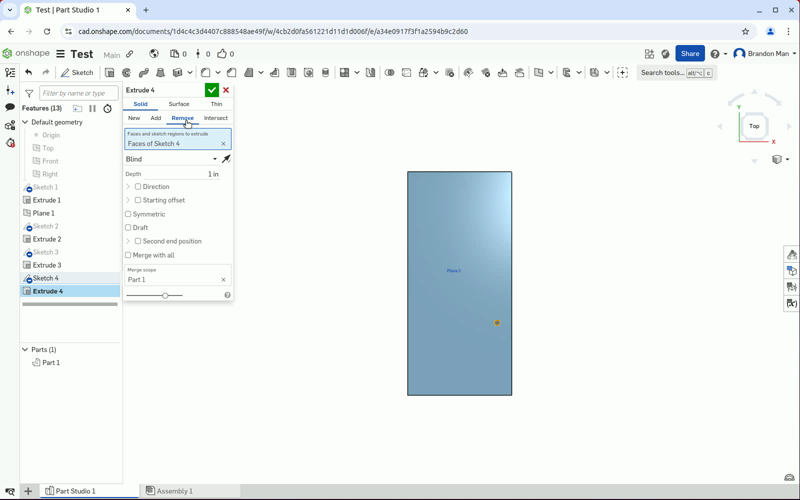
key(tab, 4)
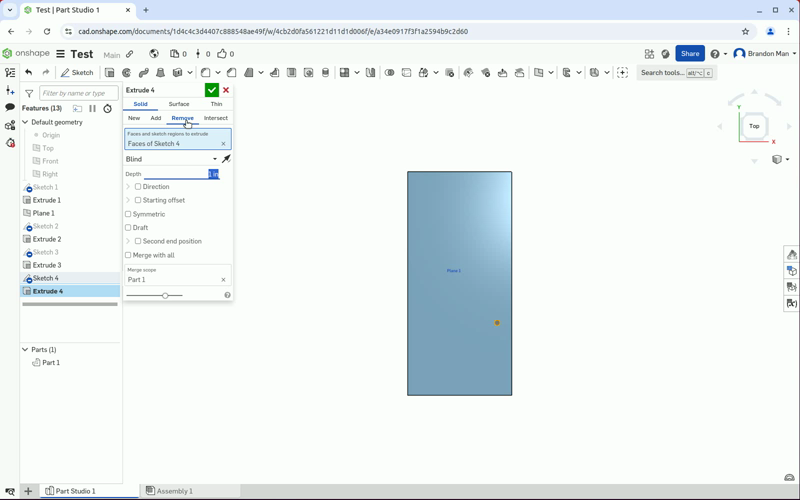
text(6.499)
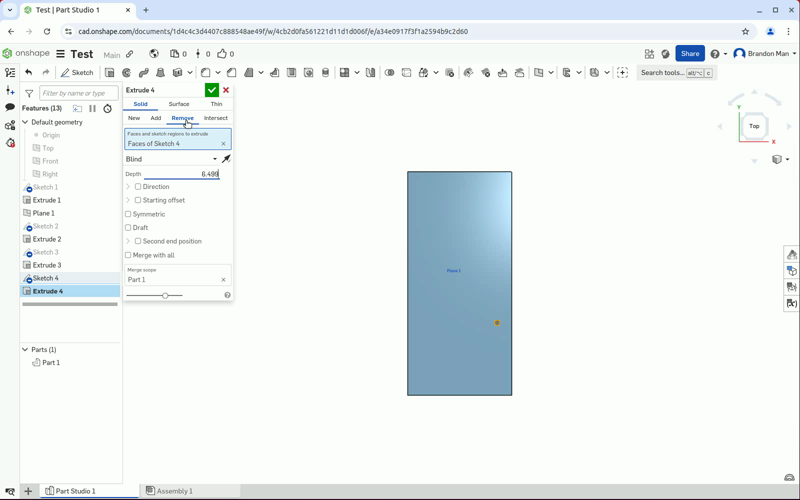
key(tab, 6)
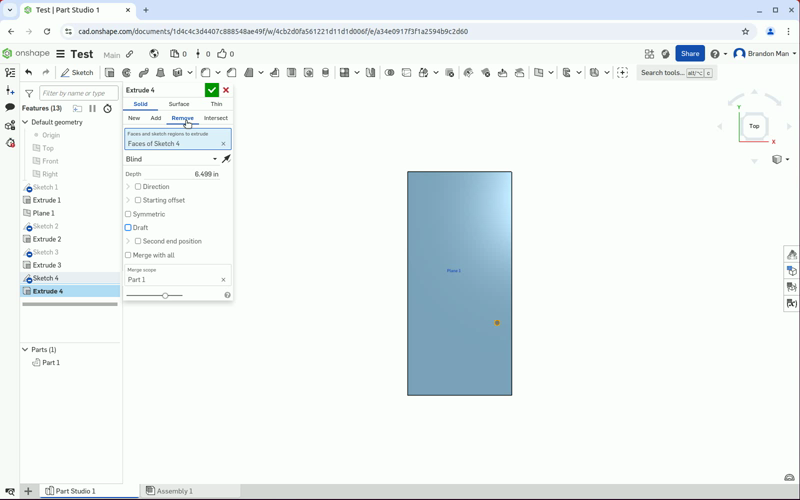
key(space)
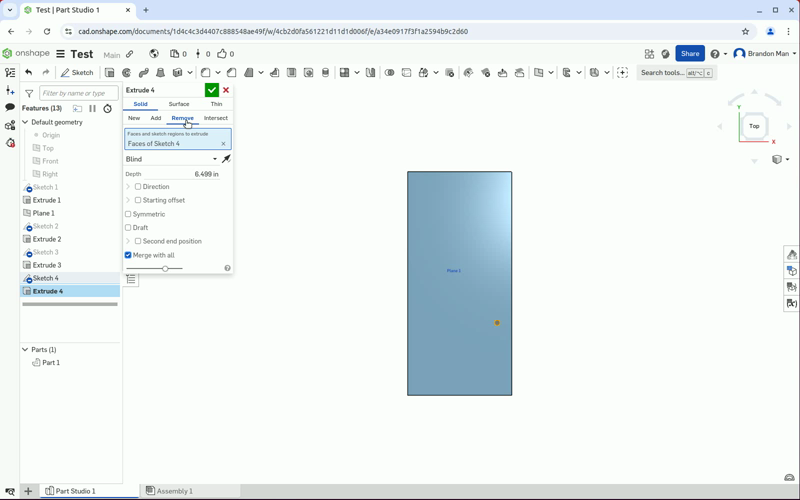
key(enter)
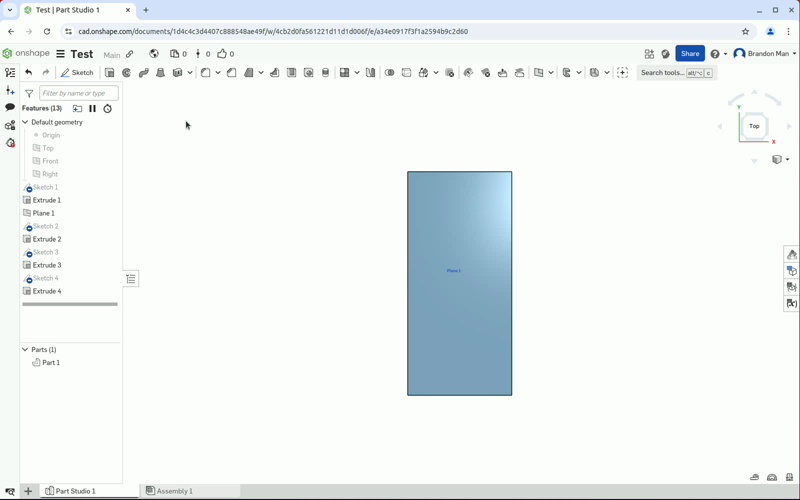
key(shift+h)
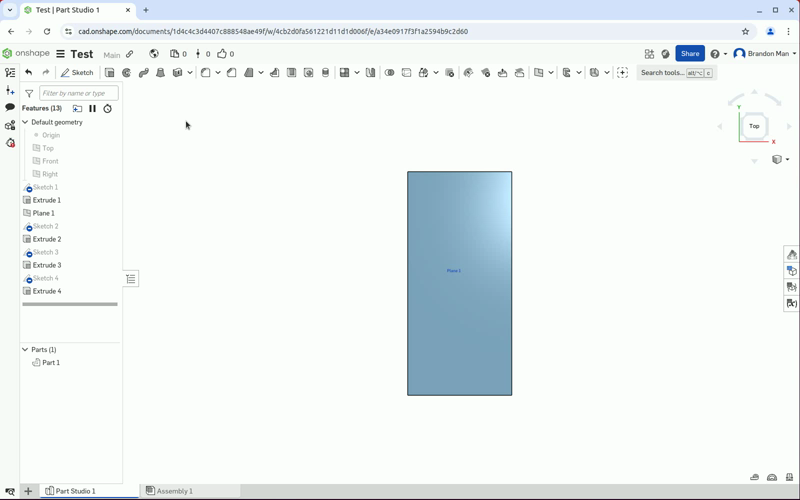
key(shift+h)
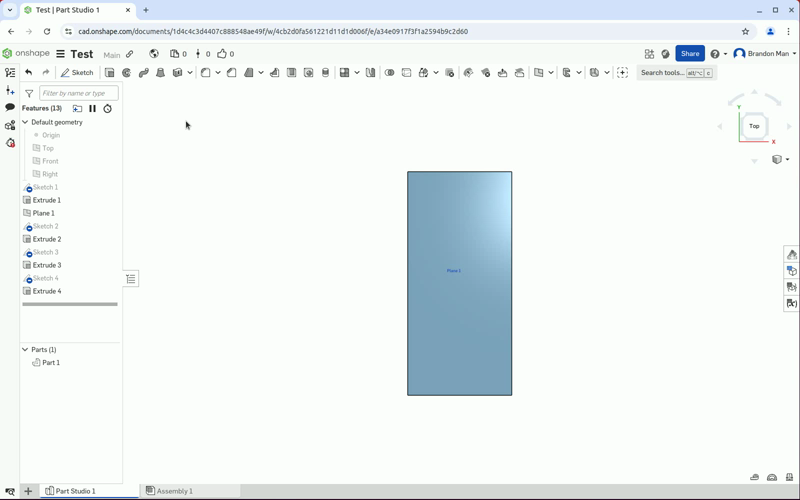
mouse_move(73, 189)
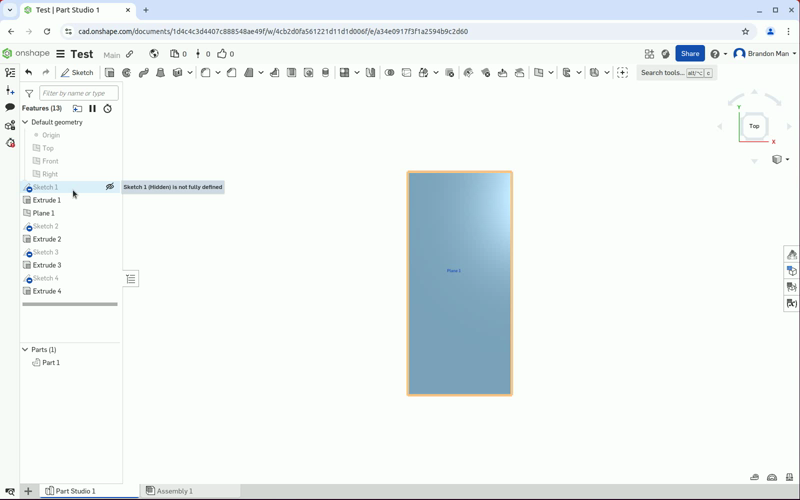
click(73, 189)
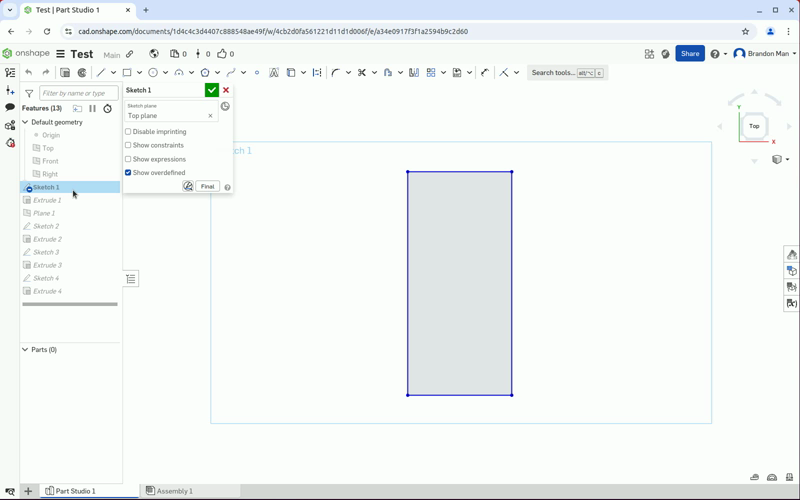
mouse_move(229, 92)
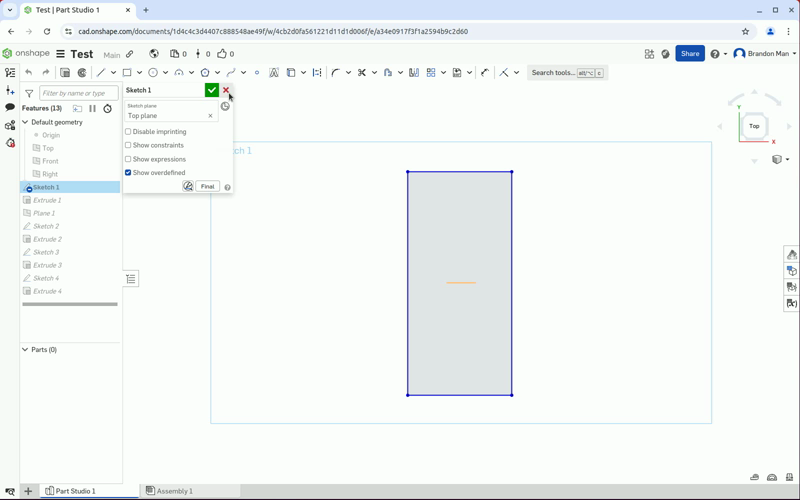
click(229, 92)
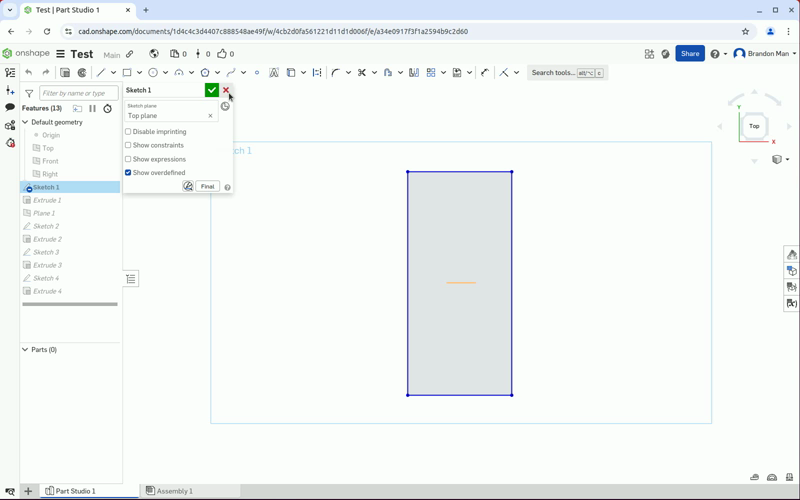
key(shift+s)
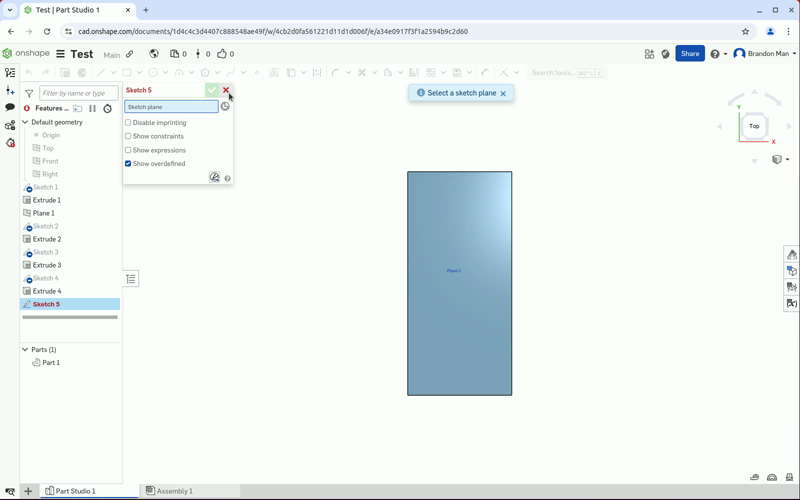
mouse_move(73, 215)
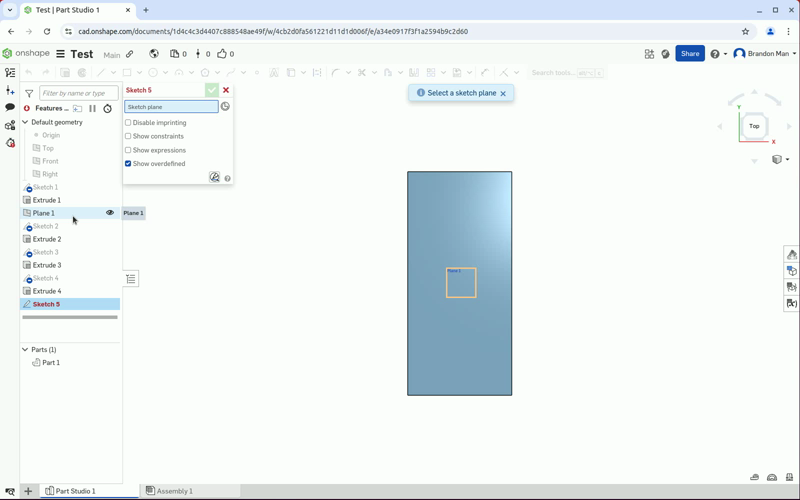
click(73, 215)
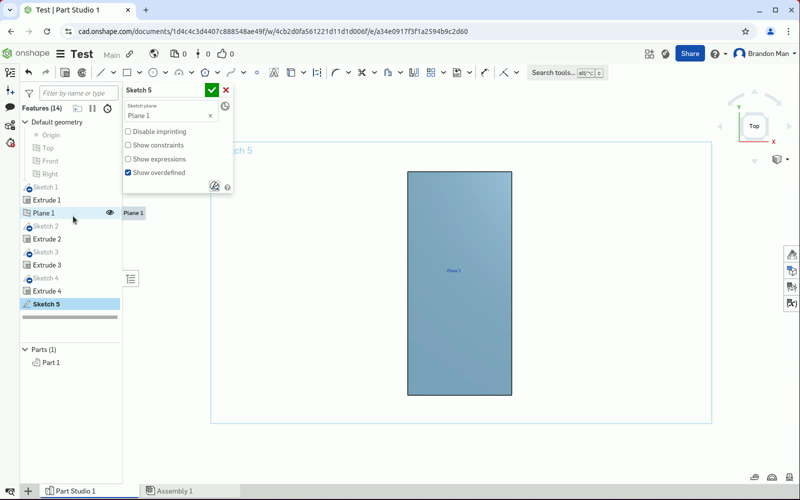
mouse_move(73, 352)
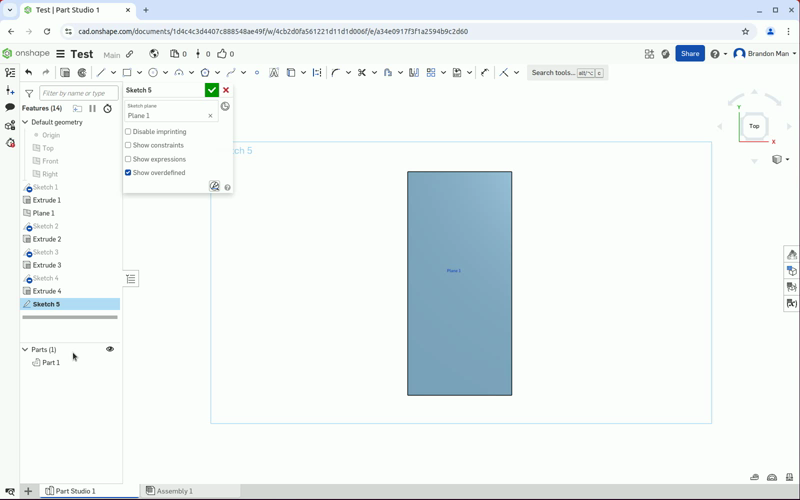
key(y)
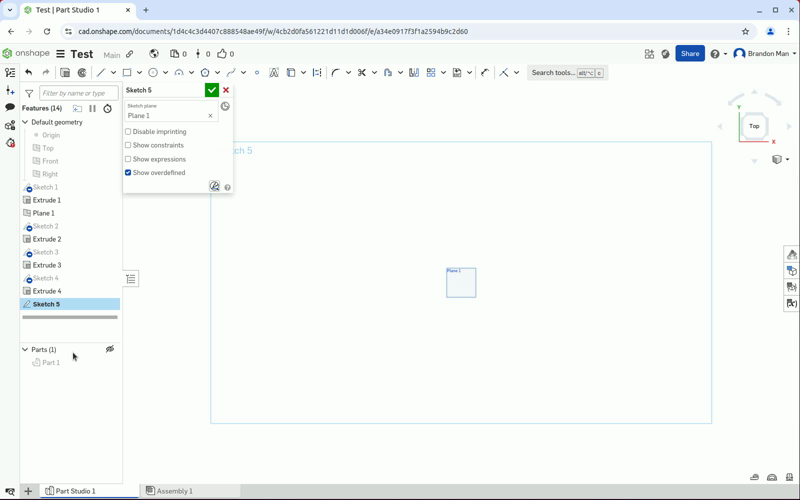
key(c)
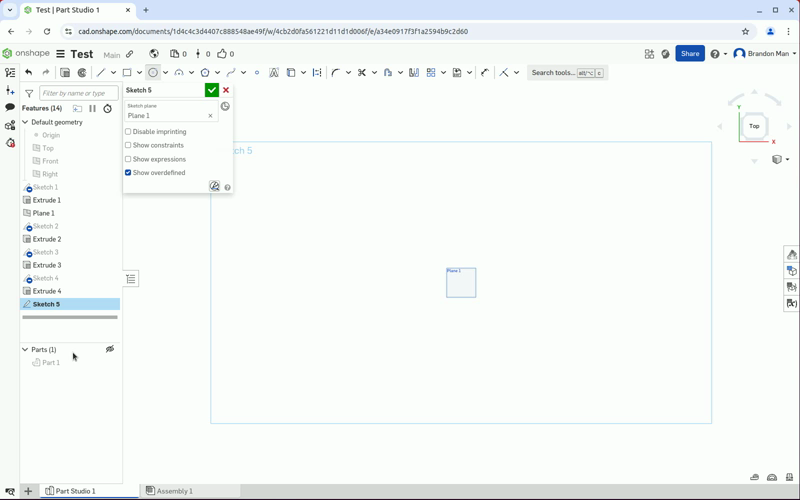
key_down(shift)
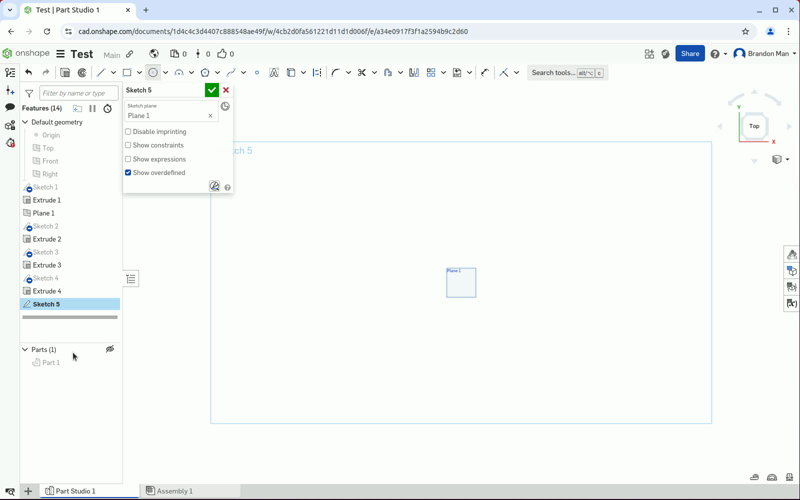
mouse_move(497, 359)
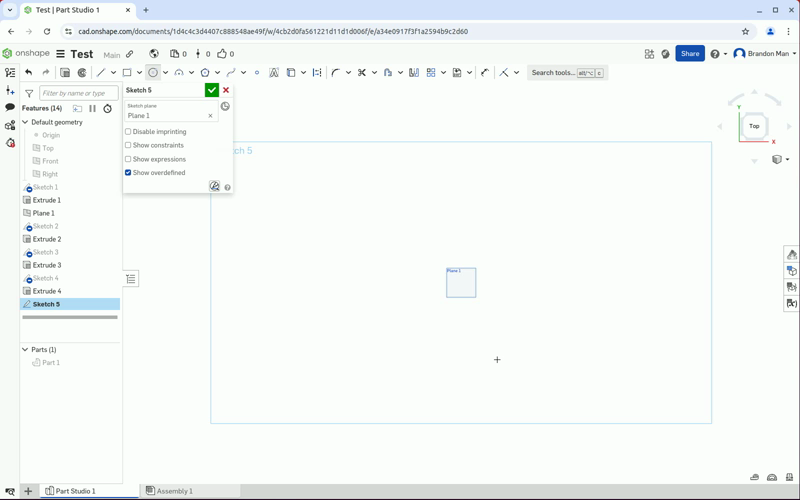
click(497, 359)
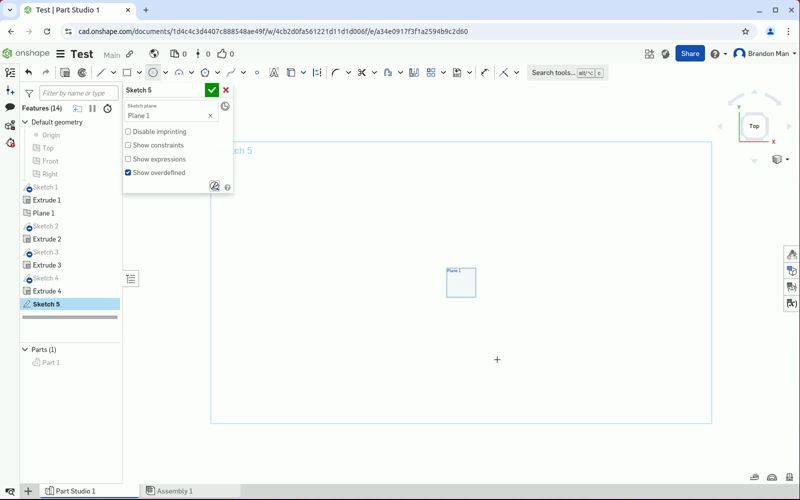
key_up(shift)
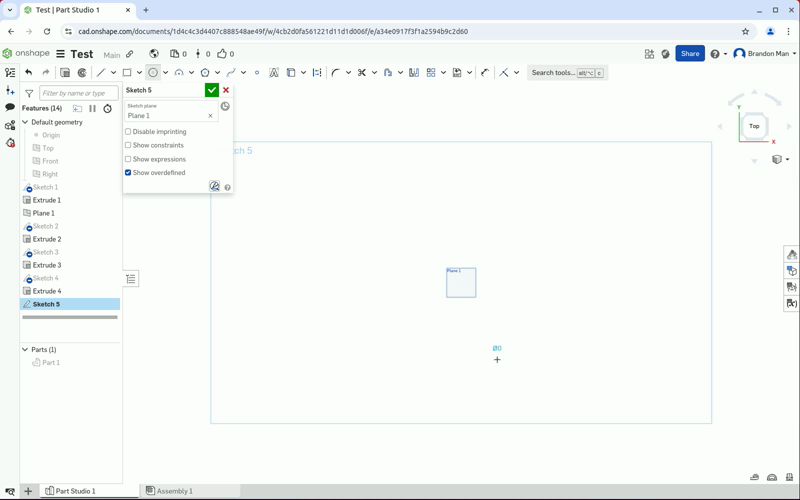
mouse_move(499, 359)
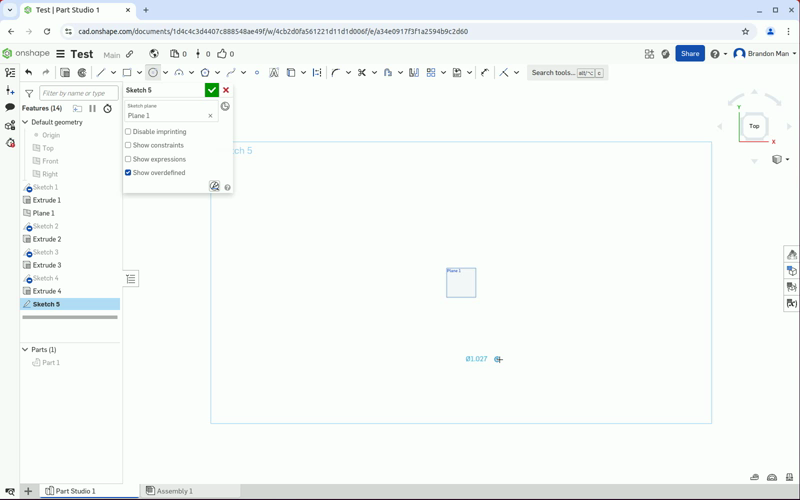
scroll(6)
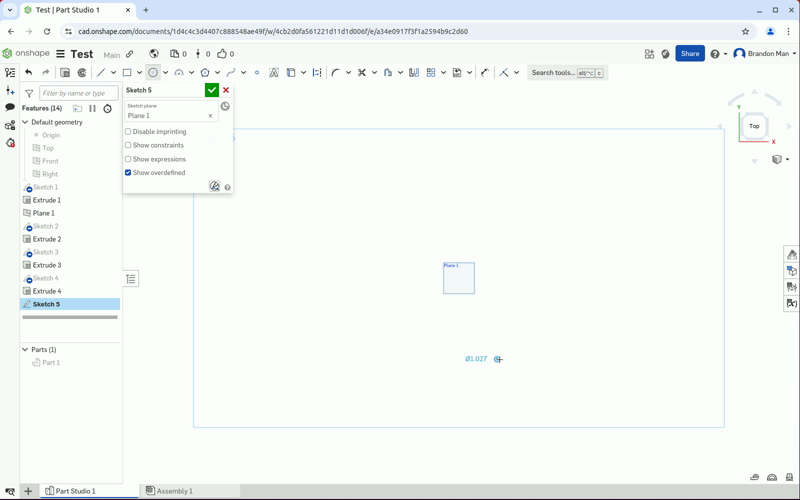
scroll(6)
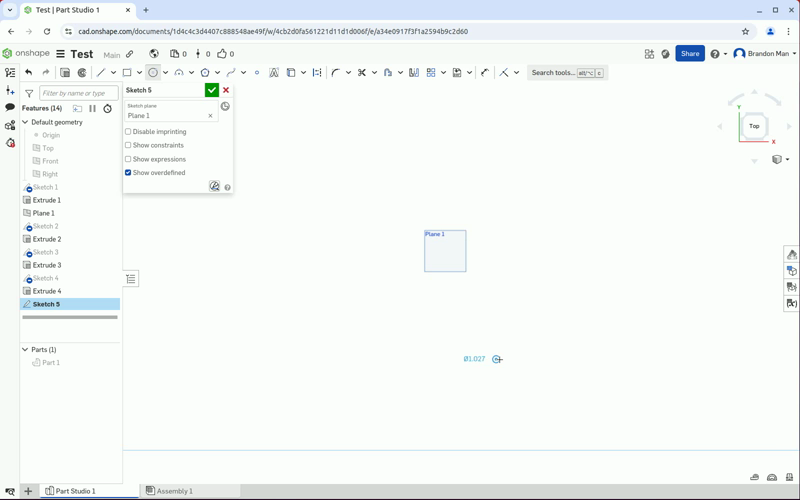
scroll(6)
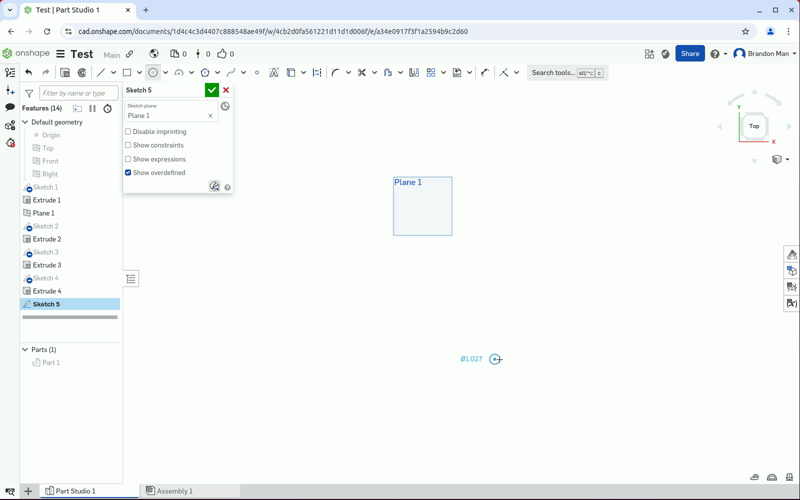
scroll(6)
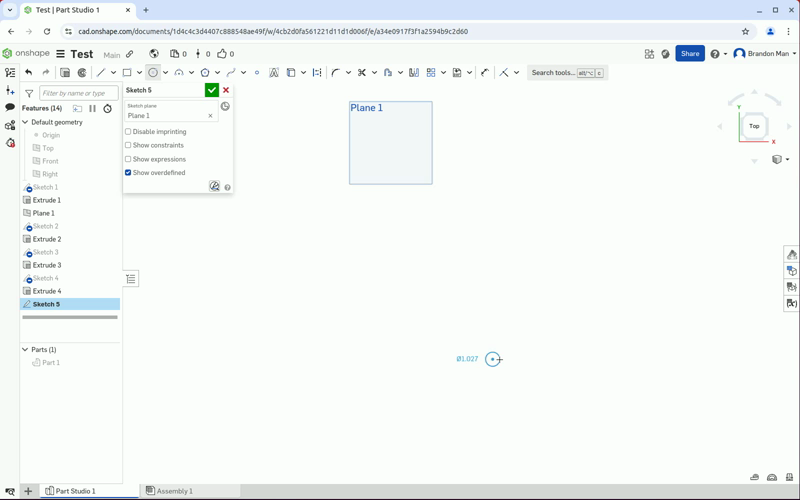
scroll(6)
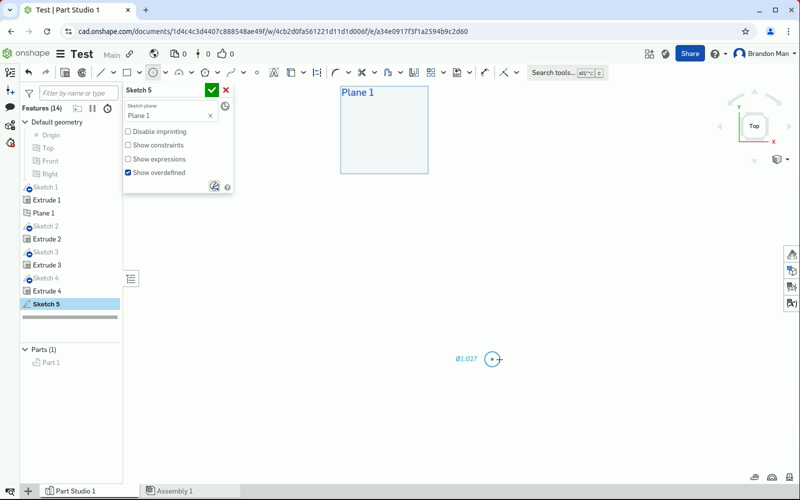
scroll(6)
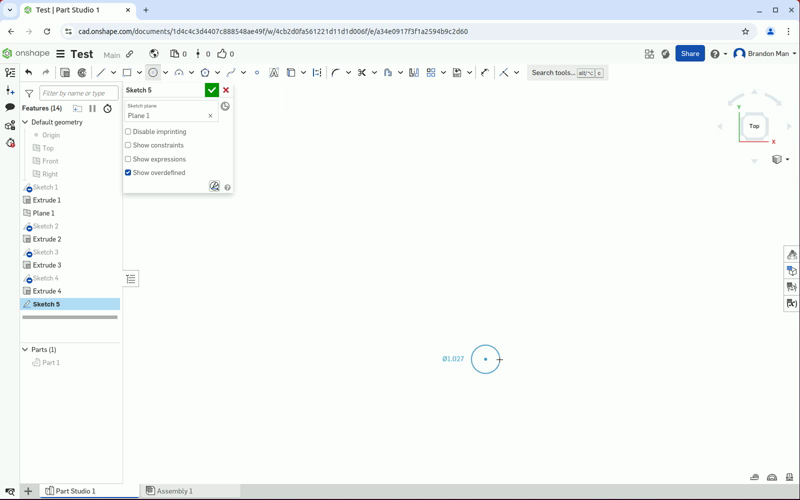
scroll(6)
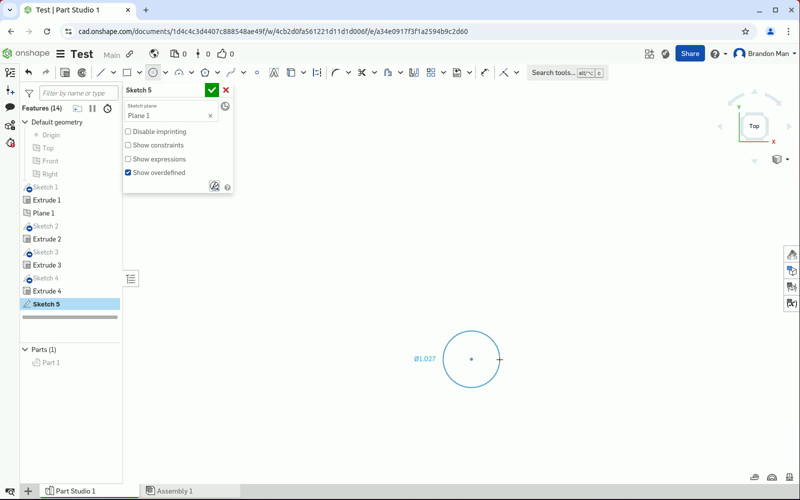
click(499, 359)
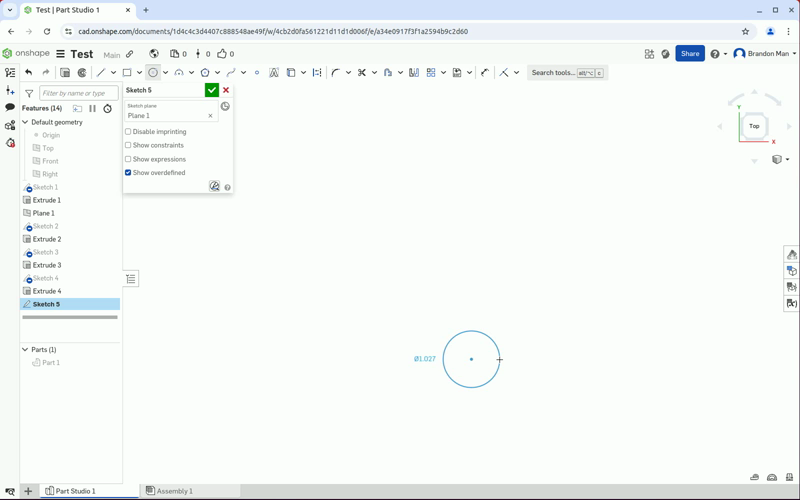
scroll(-6)
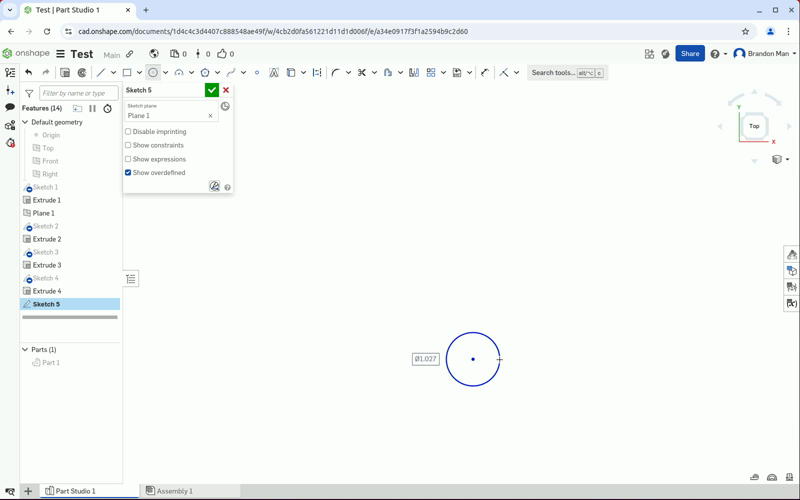
scroll(-6)
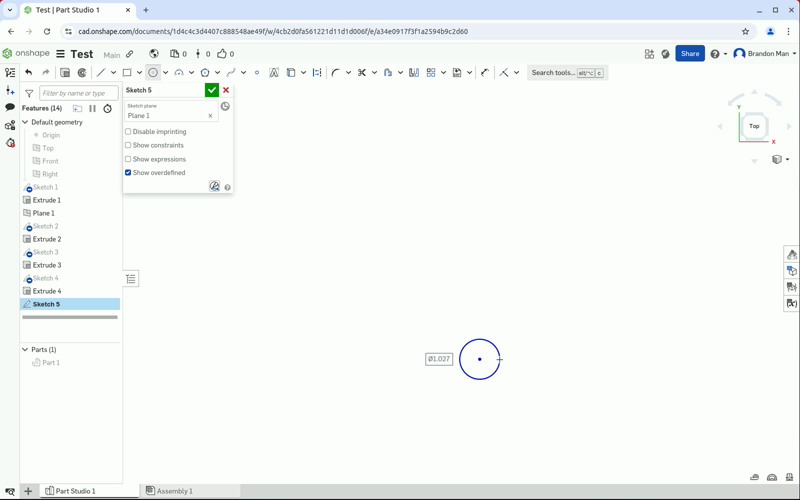
scroll(-6)
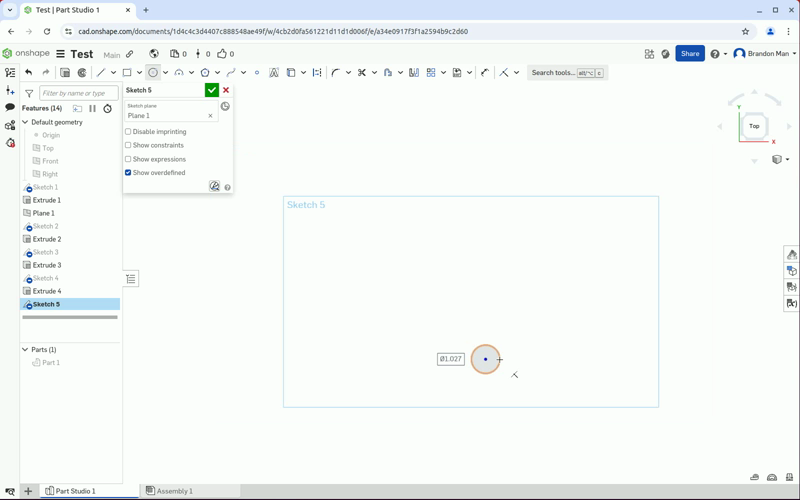
scroll(-6)
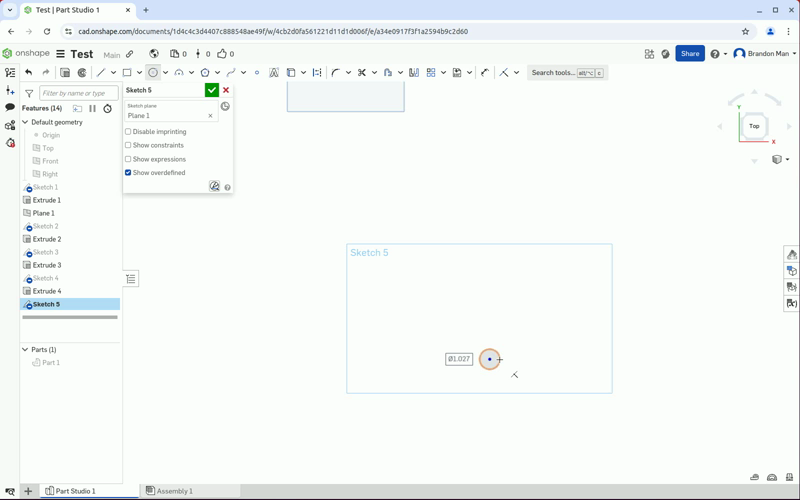
scroll(-6)
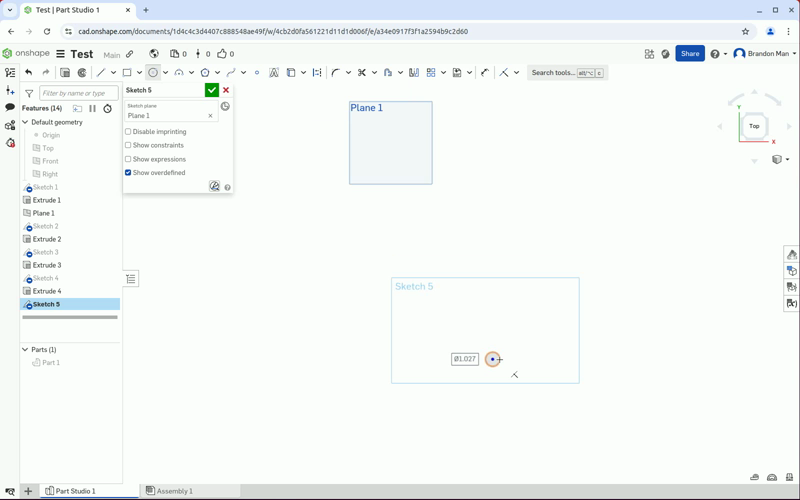
scroll(-6)
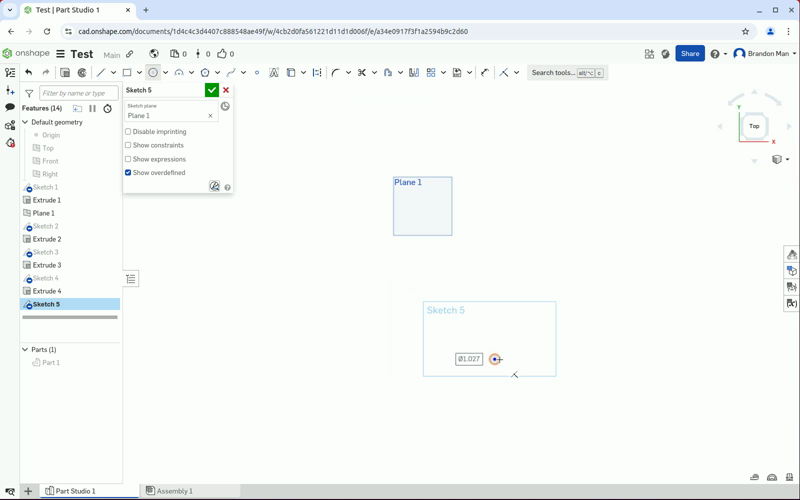
scroll(-6)
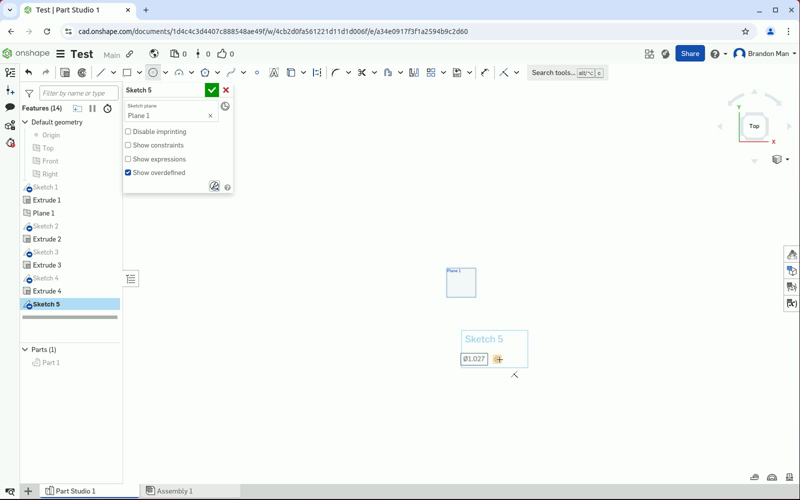
key(esc)
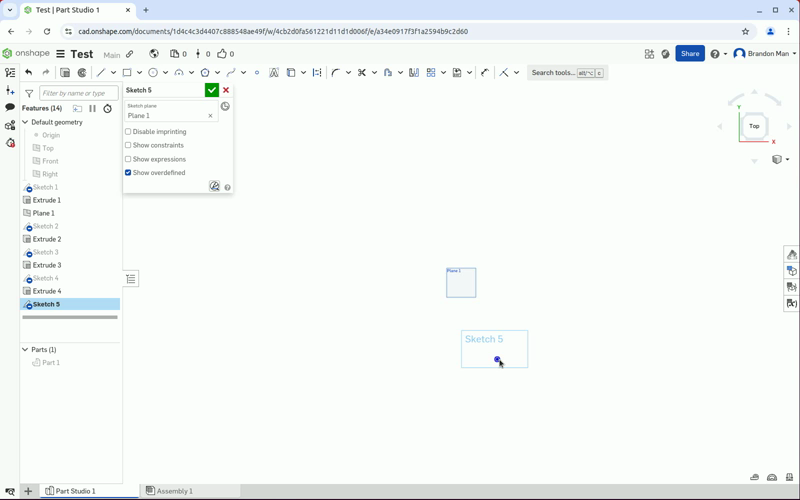
mouse_move(496, 359)
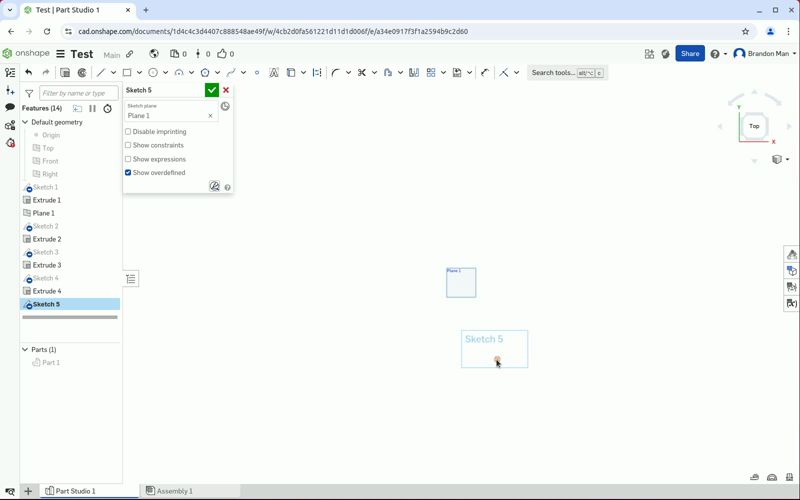
scroll(6)
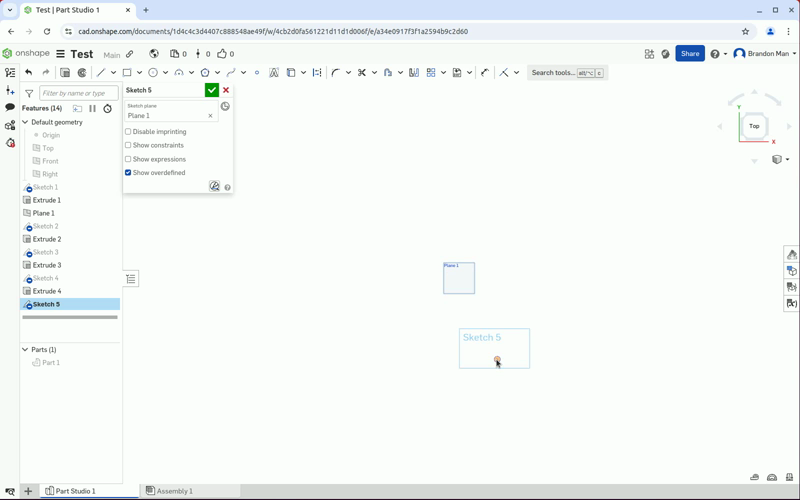
scroll(6)
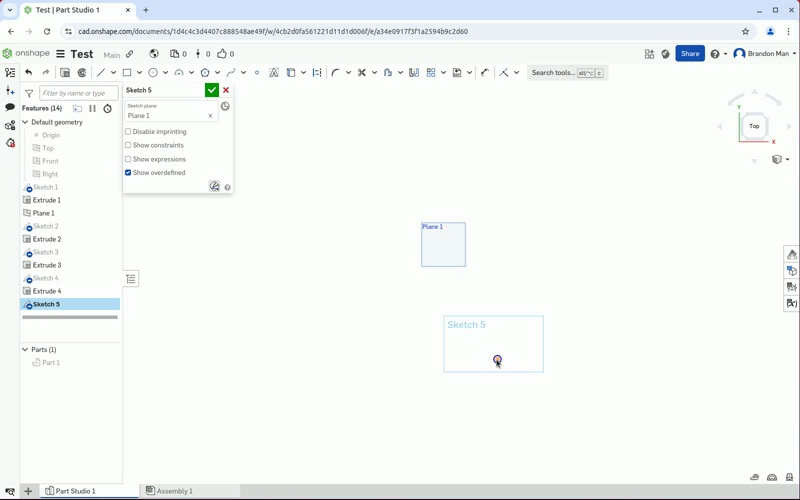
scroll(6)
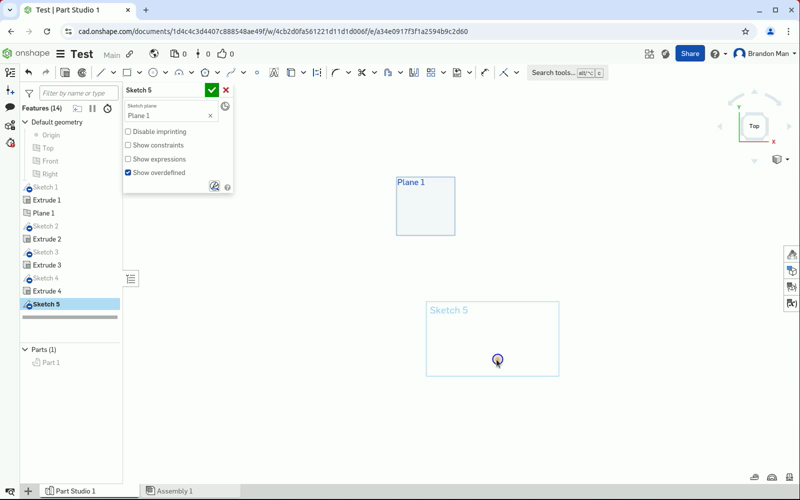
scroll(6)
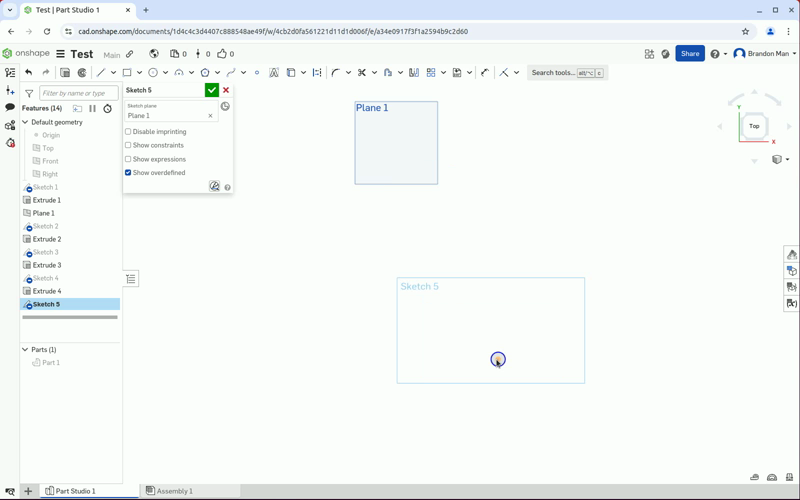
scroll(6)
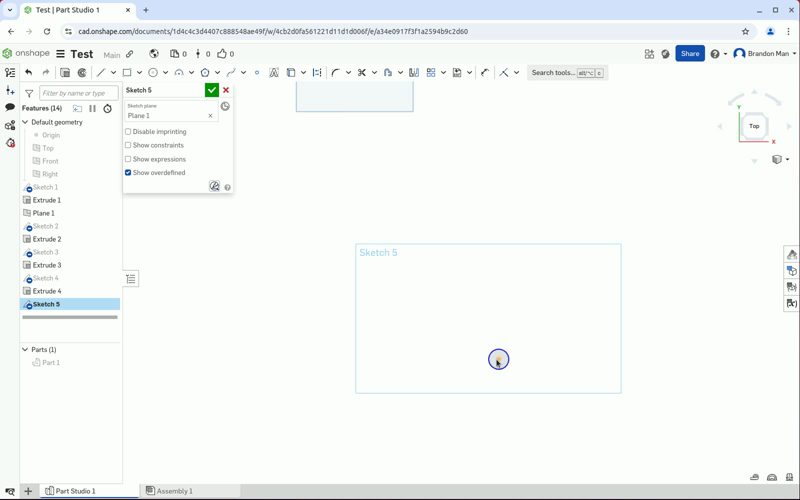
scroll(6)
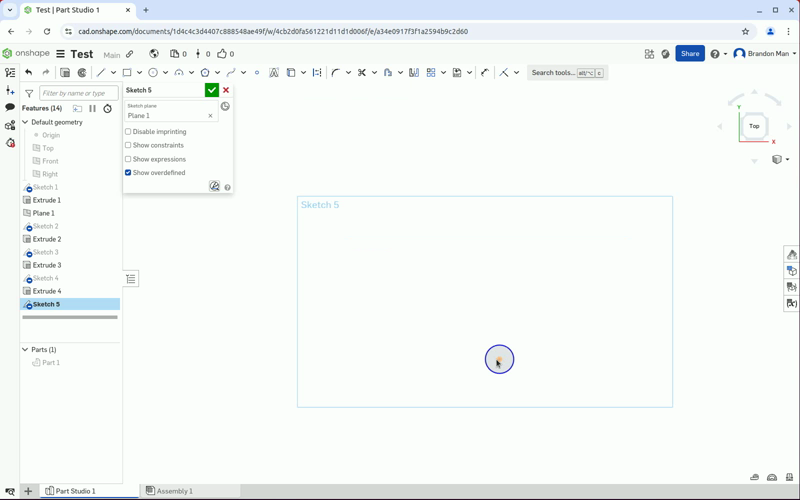
scroll(6)
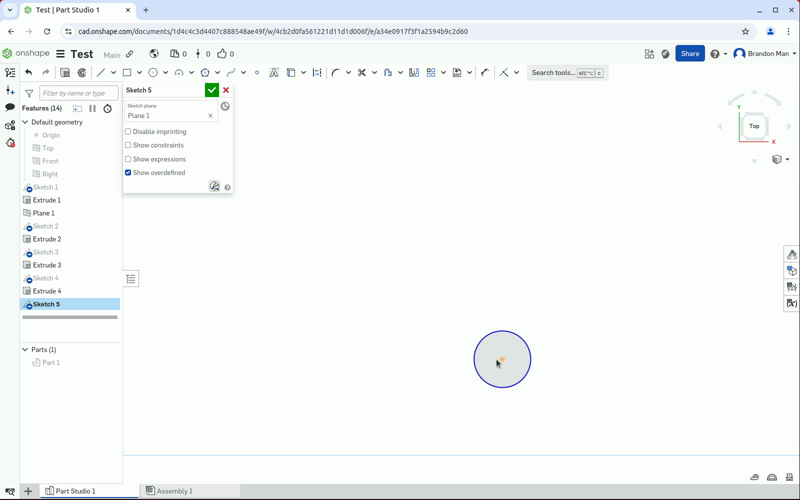
click(496, 359)
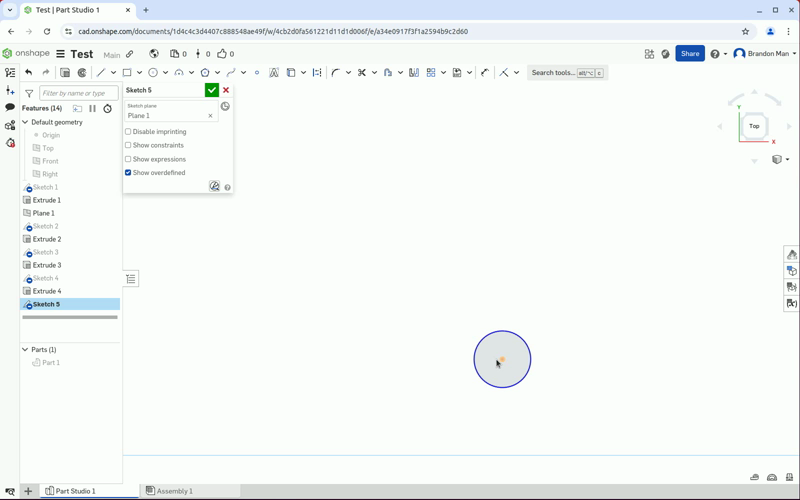
scroll(-6)
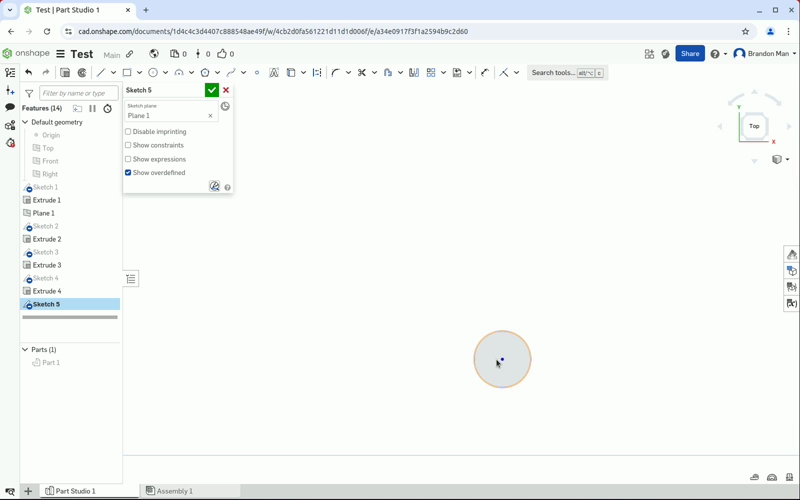
scroll(-6)
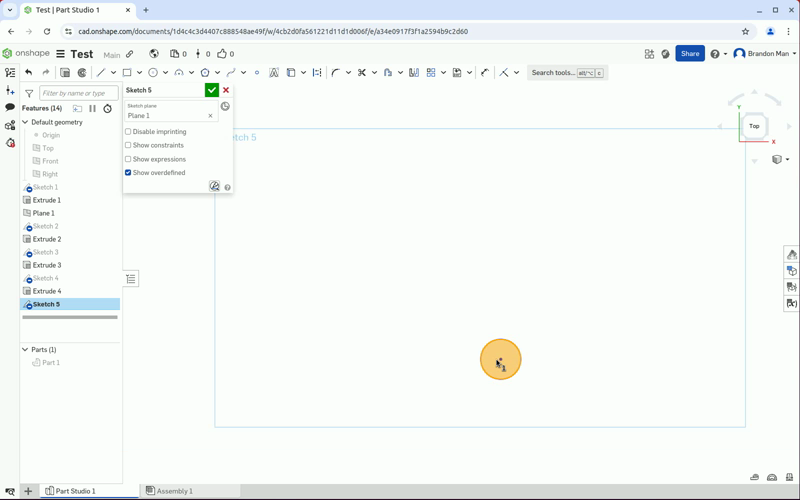
scroll(-6)
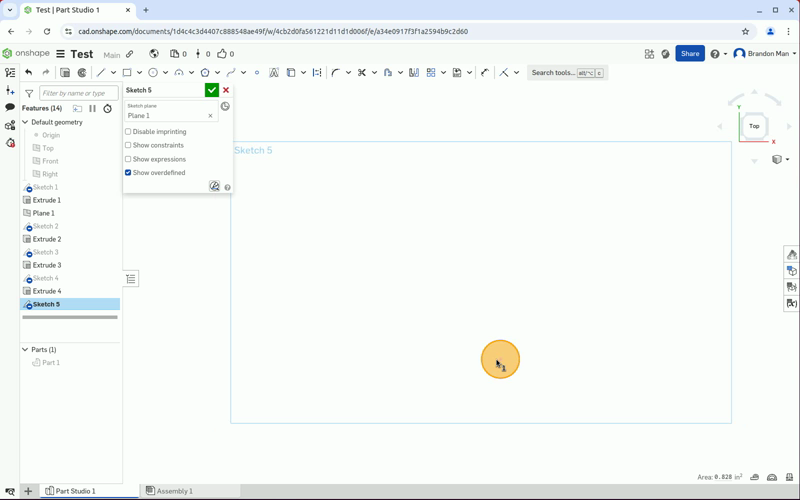
scroll(-6)
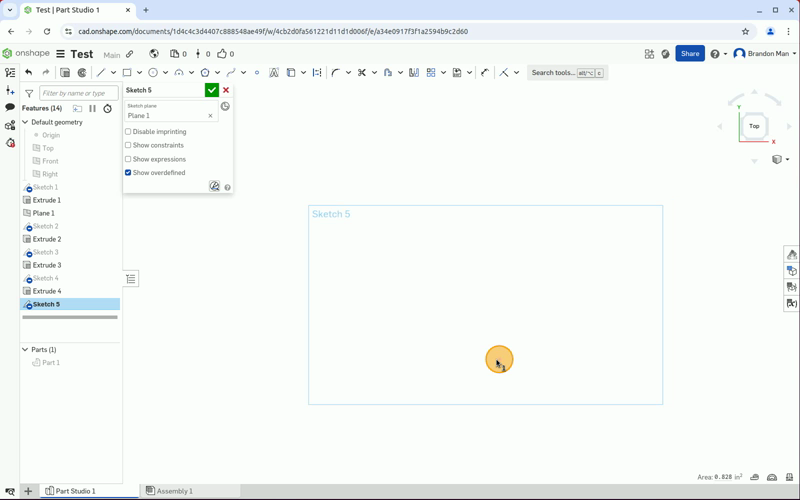
scroll(-6)
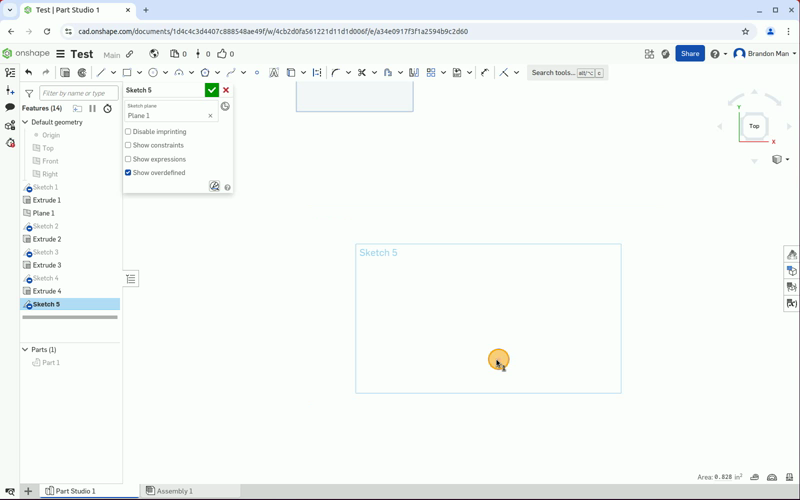
scroll(-6)
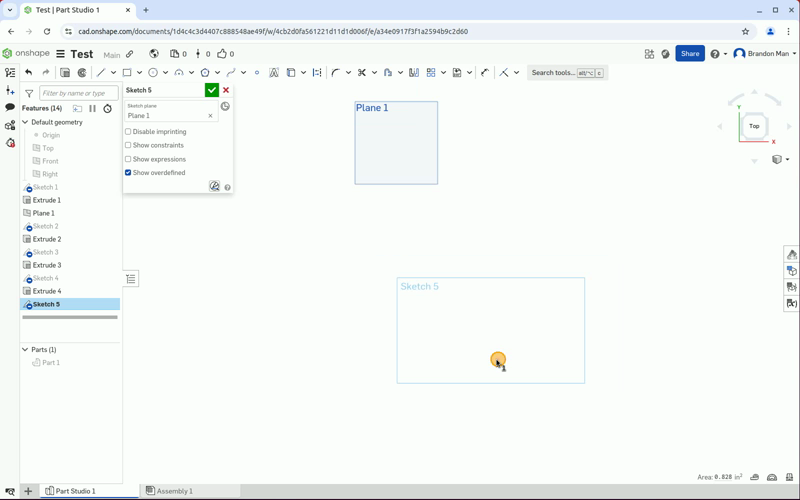
scroll(-6)
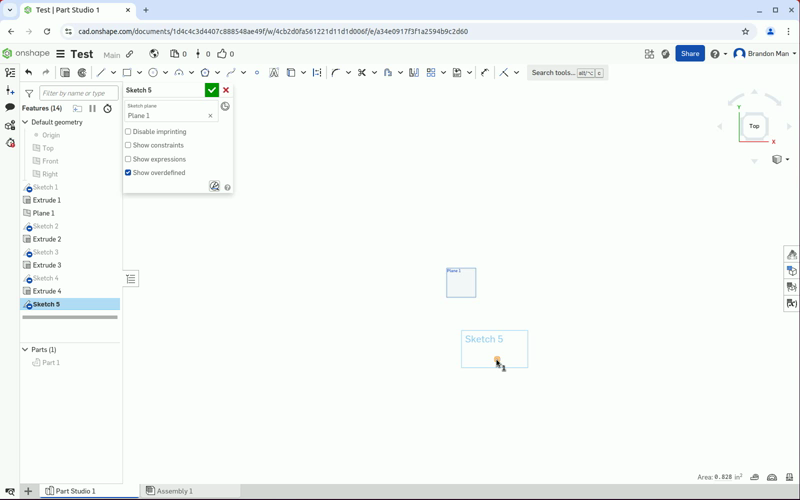
mouse_move(73, 352)
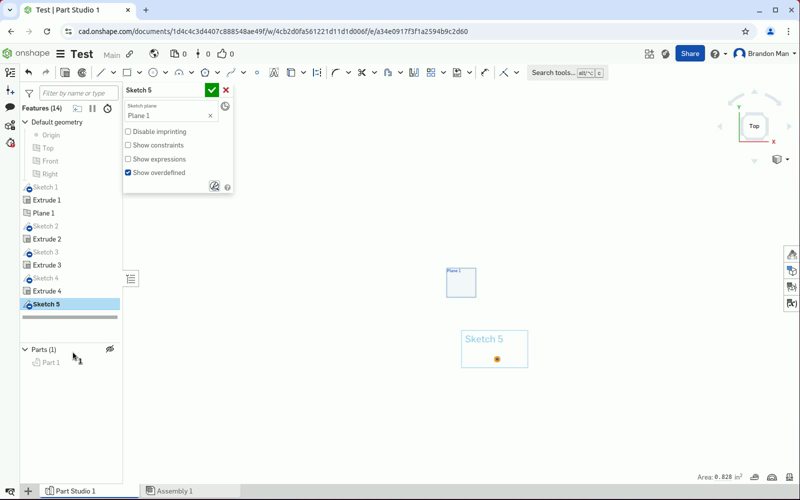
key(shift+y)
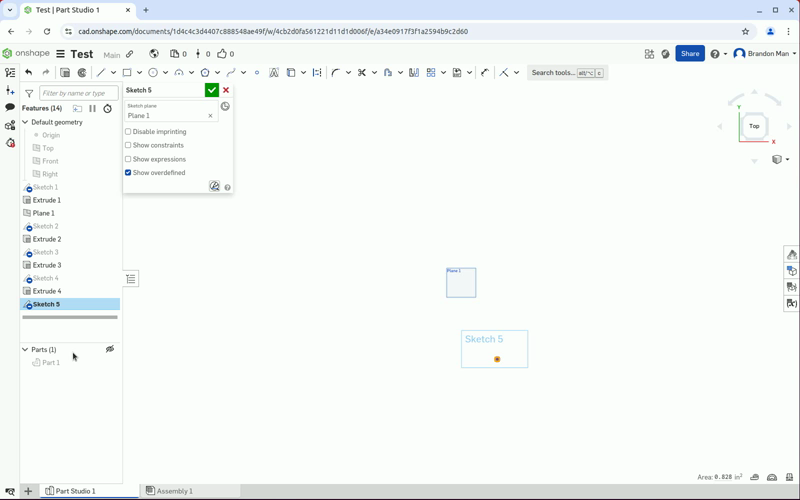
key(shift+e)
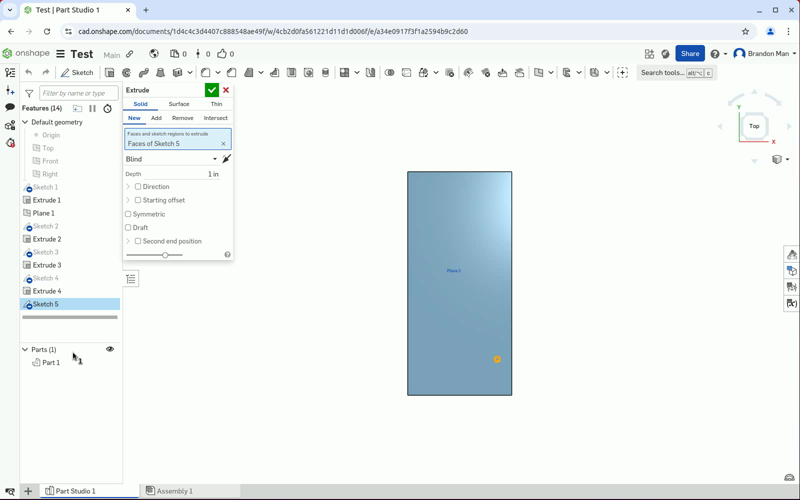
mouse_move(143, 106)
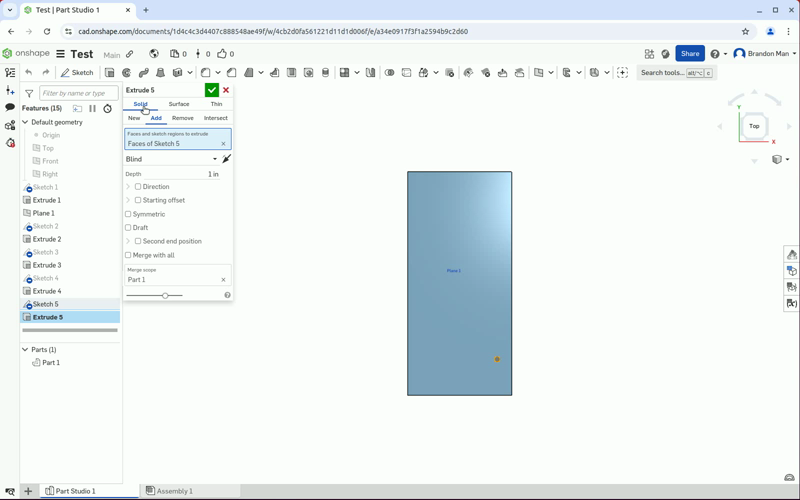
click(143, 106)
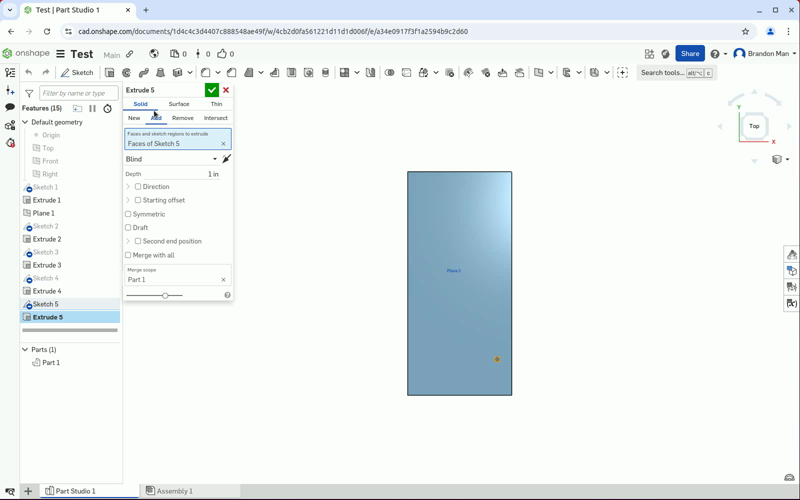
mouse_move(186, 120)
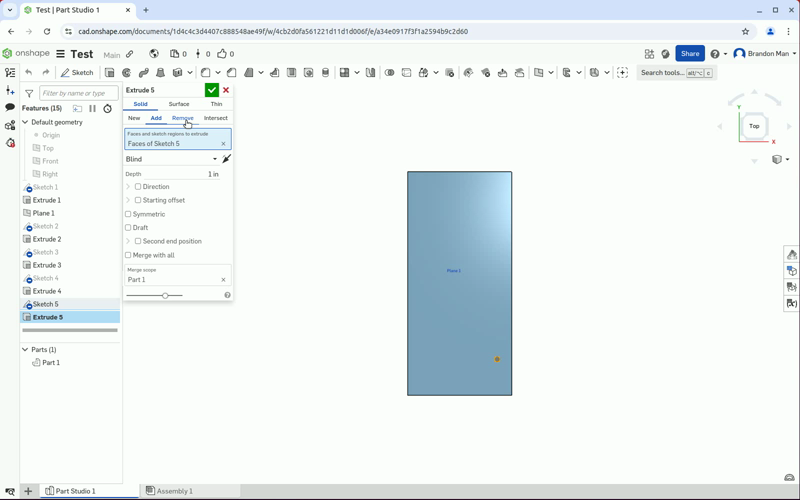
click(186, 120)
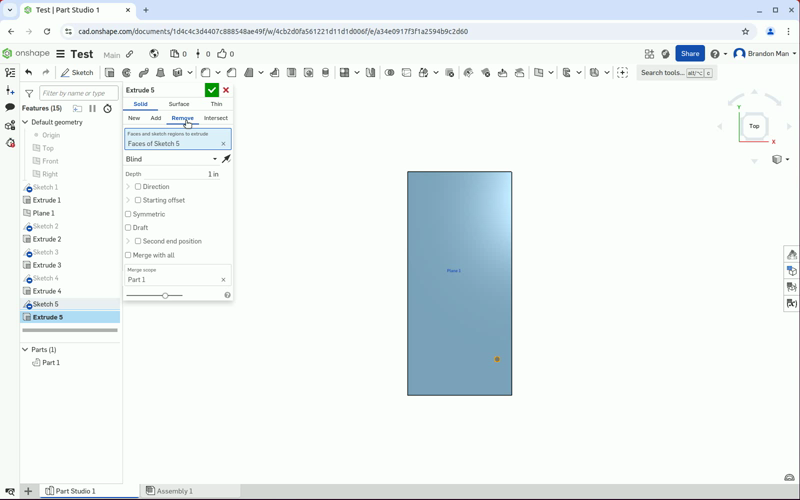
key(tab, 4)
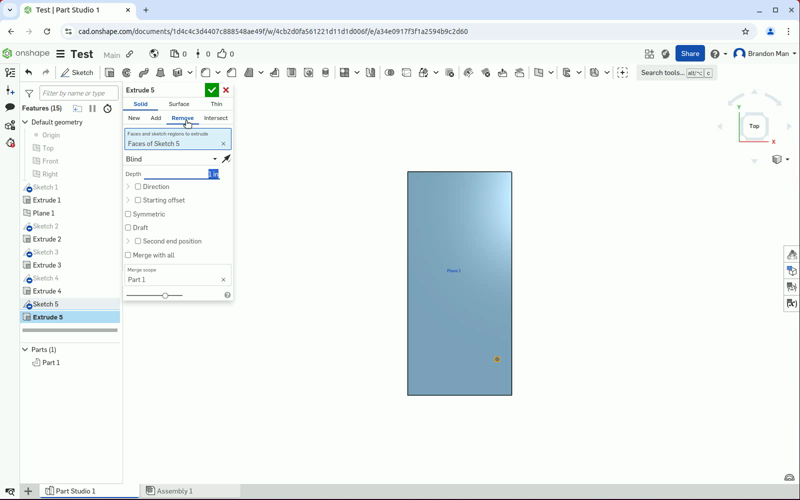
text(6.499)
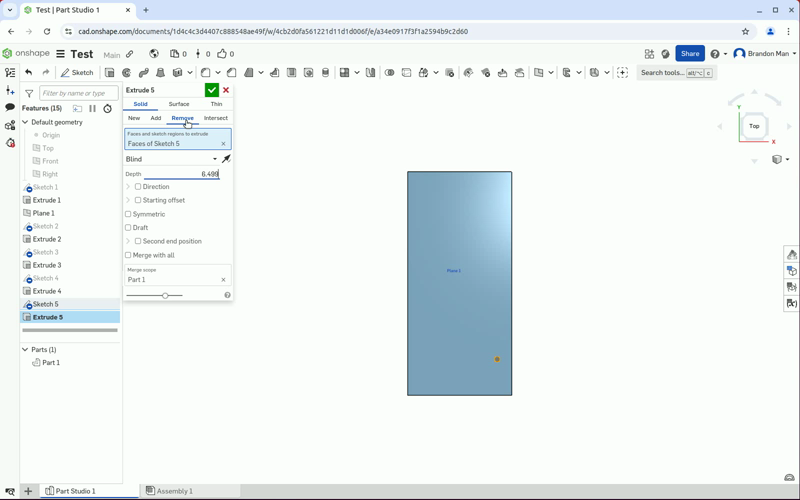
key(tab, 6)
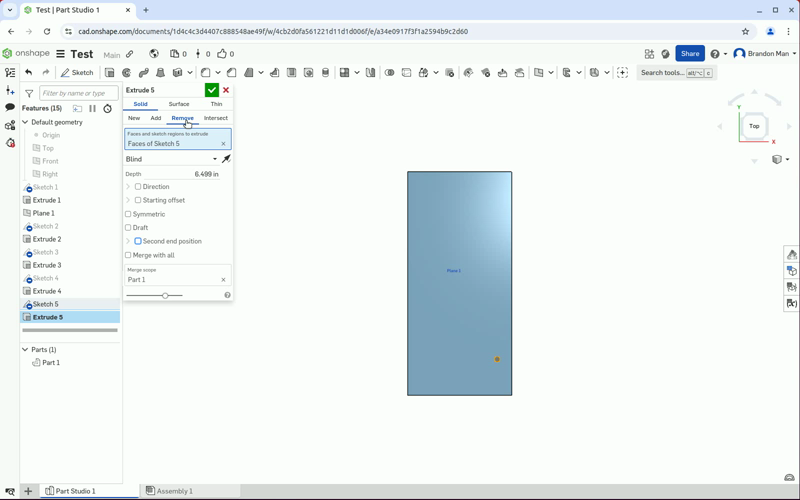
key(space)
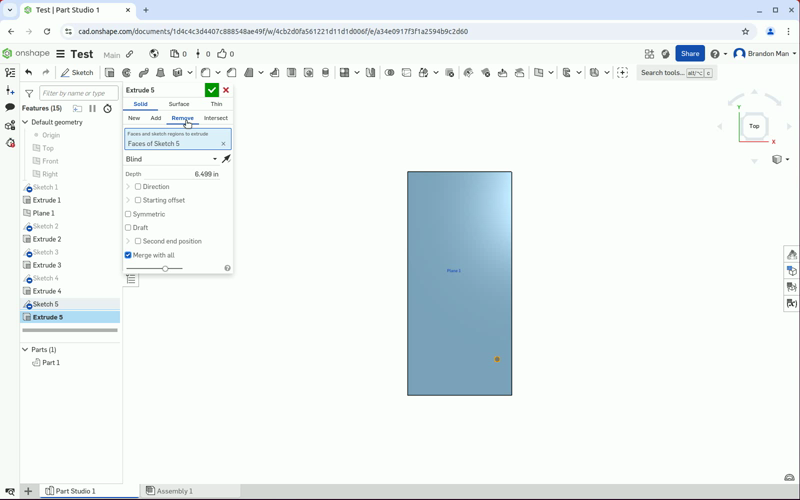
key(enter)
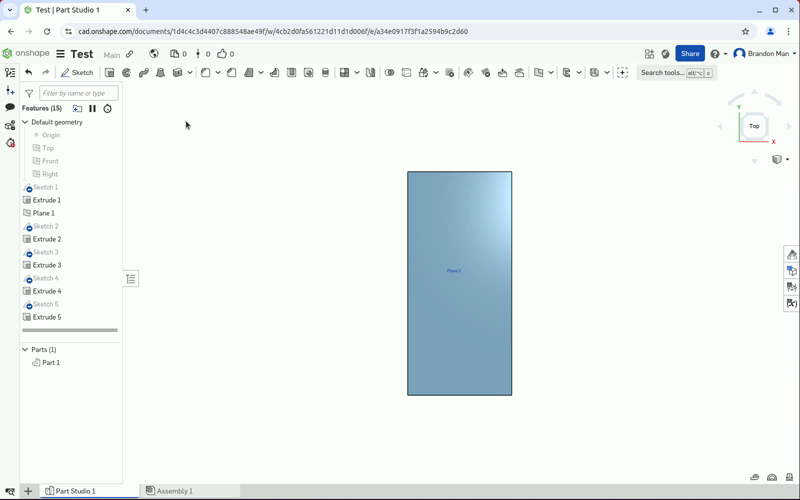
key(shift+h)
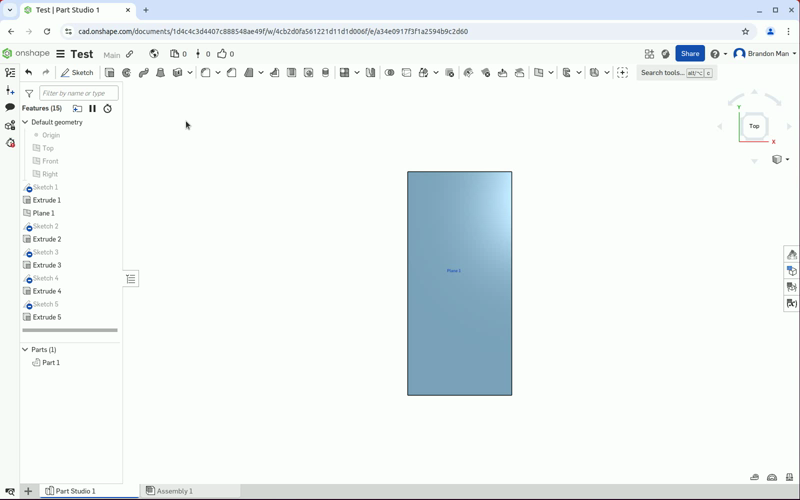
key(shift+h)
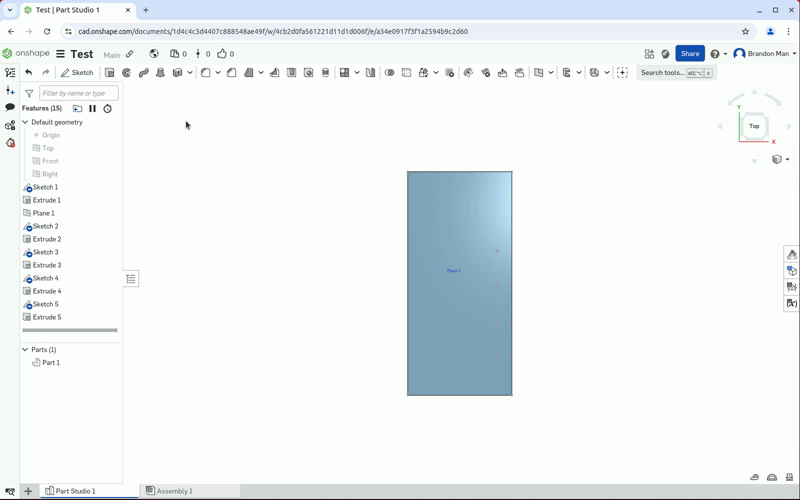
key(shift+7)
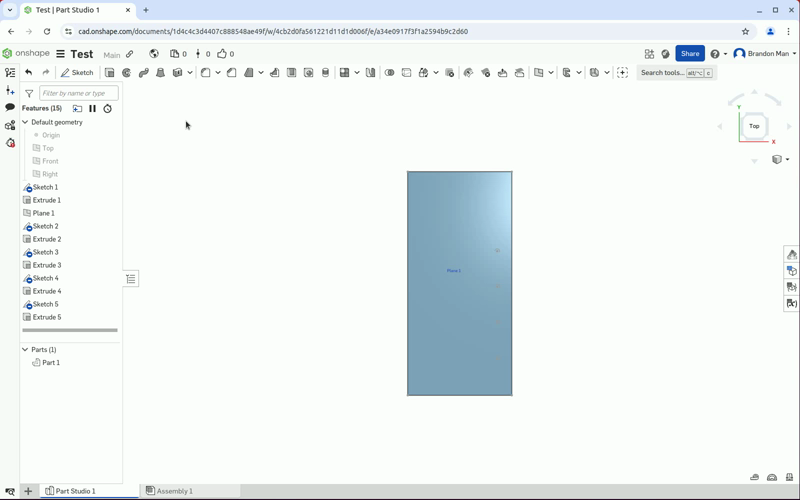
key(up, 3)
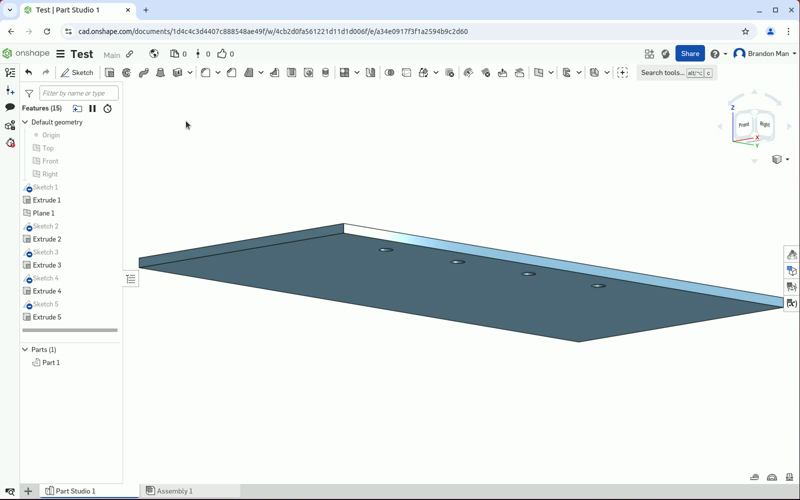
key(left, 3)
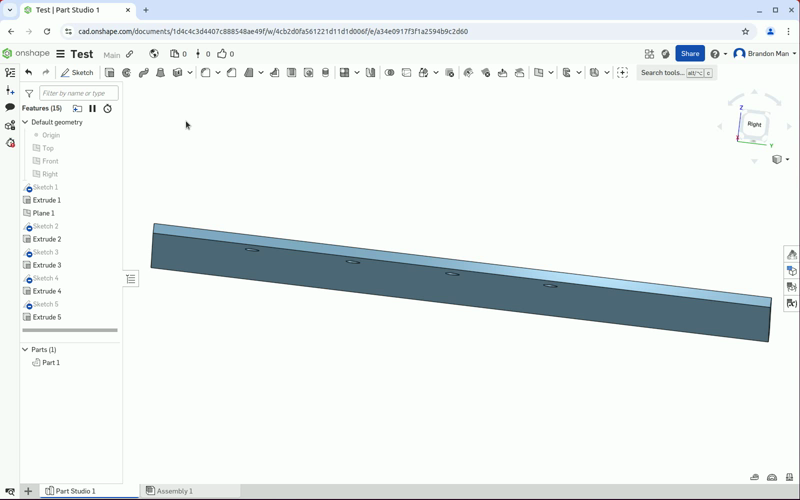
key(right, 3)
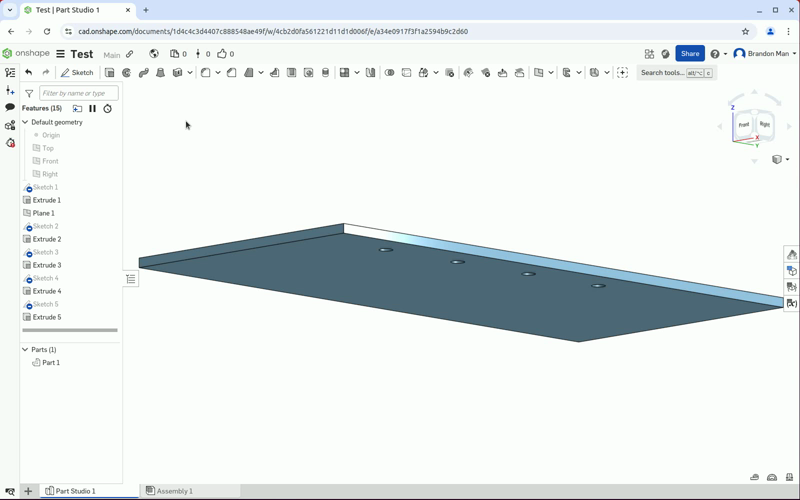
key(down, 3)
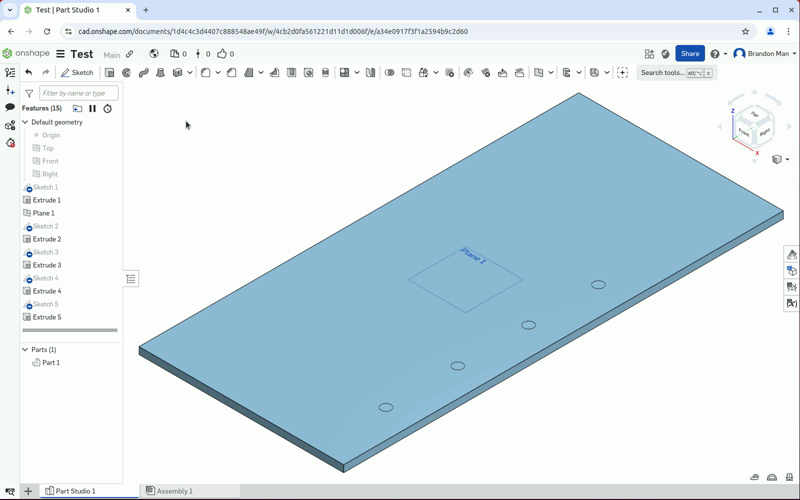
mouse_move(73, 189)
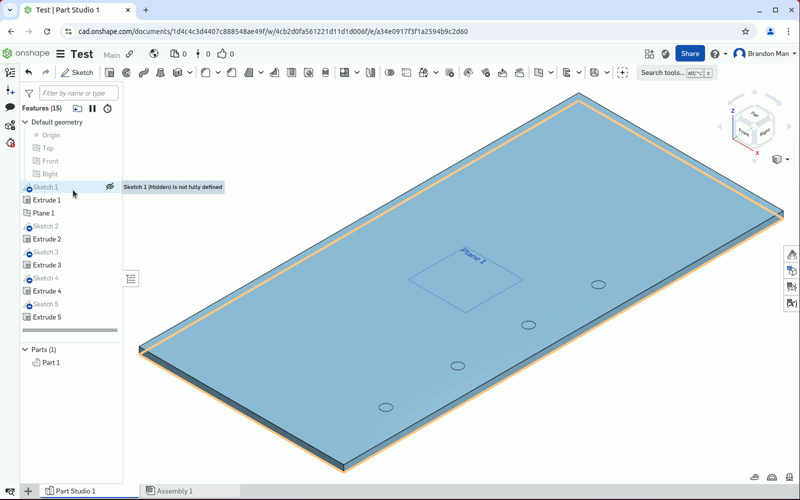
click(73, 189)